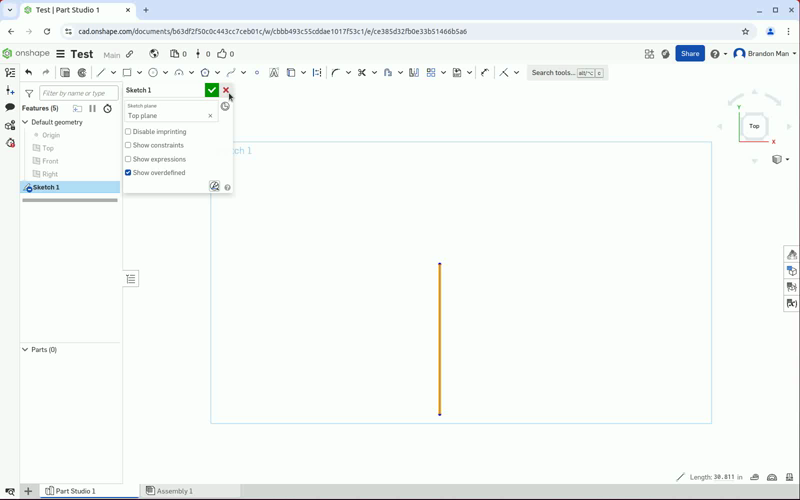
key(shift+h)
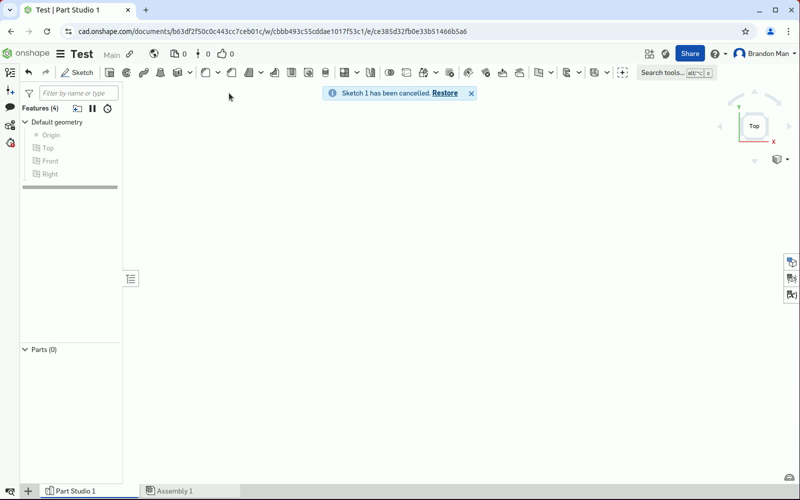
mouse_move(73, 352)
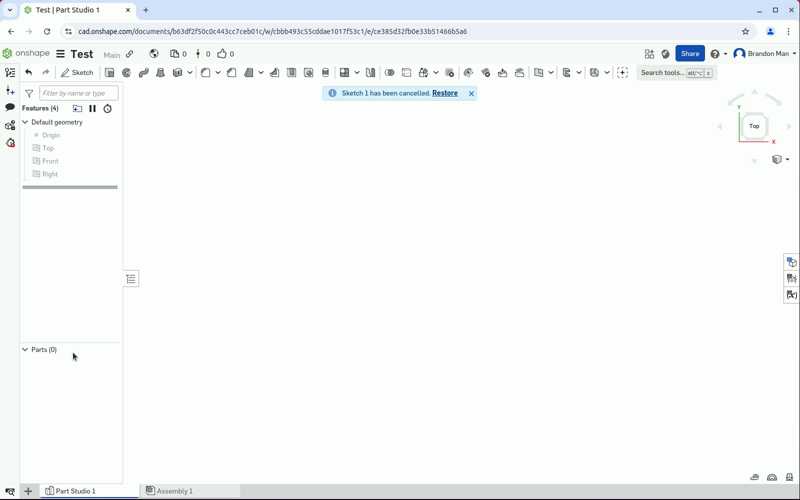
key(y)
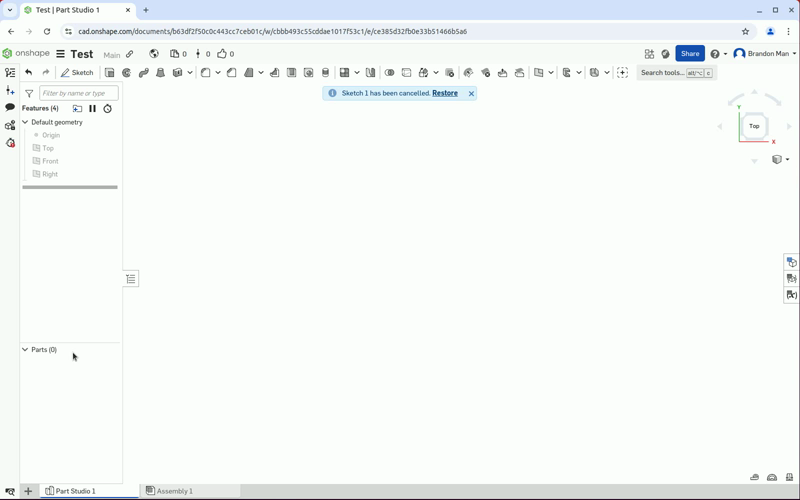
key(shift+p)
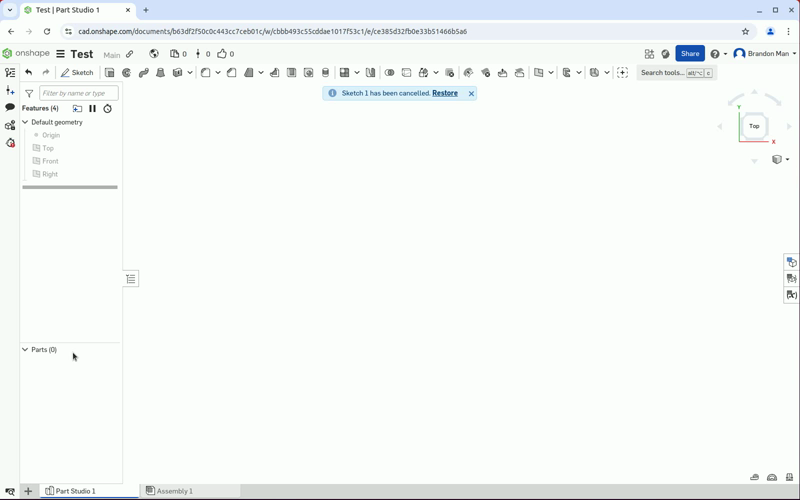
key(space)
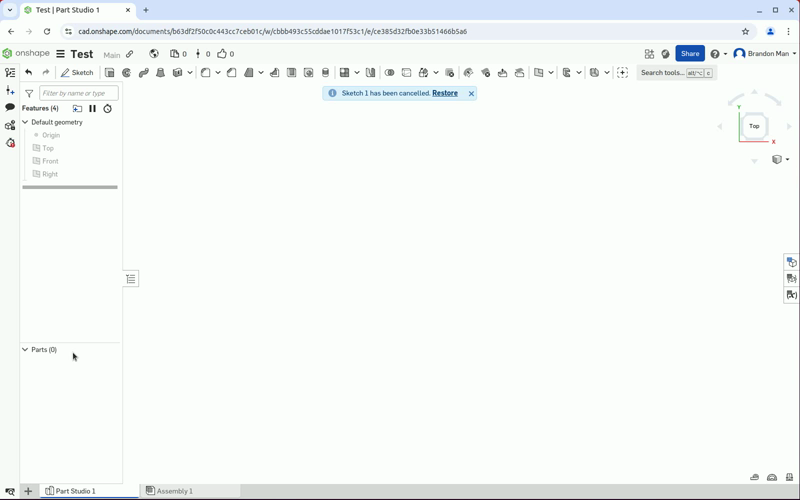
key_down(shift)
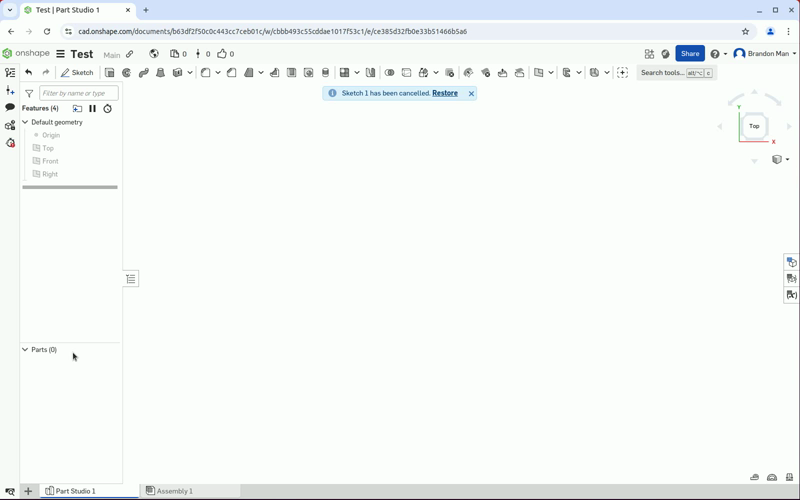
key(up)
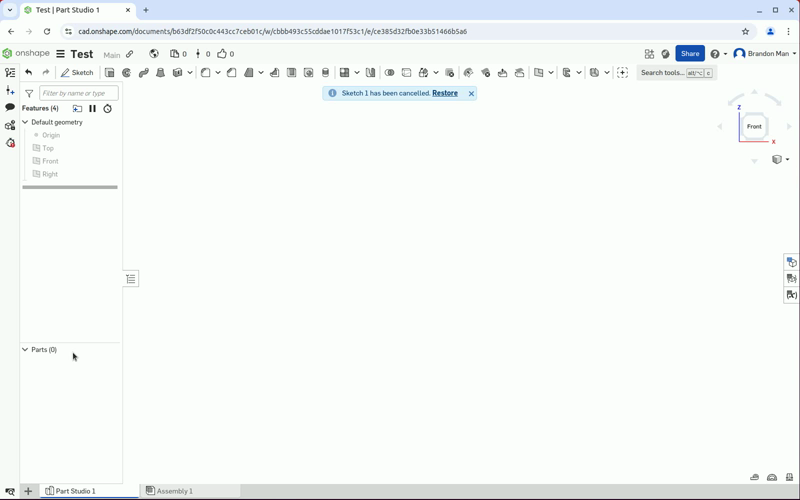
key_up(shift)
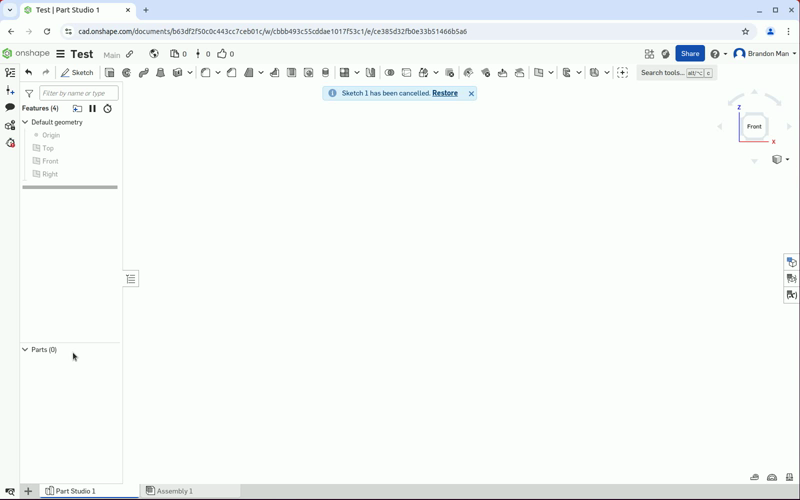
mouse_move(73, 352)
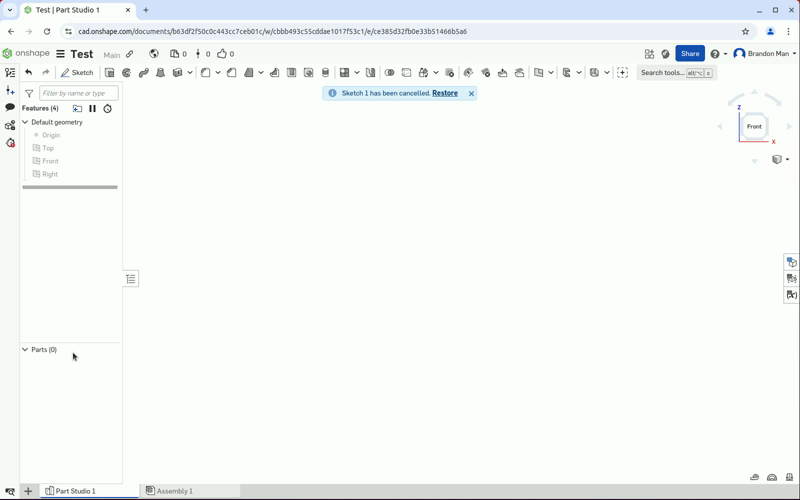
key(shift+y)
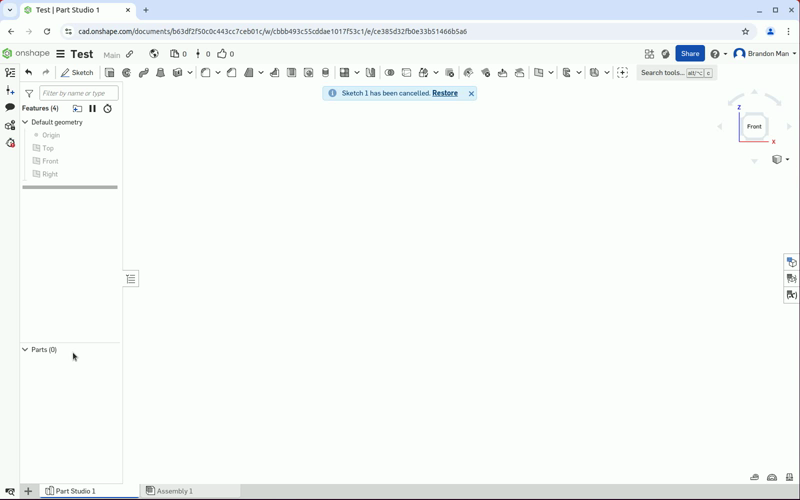
key(shift+s)
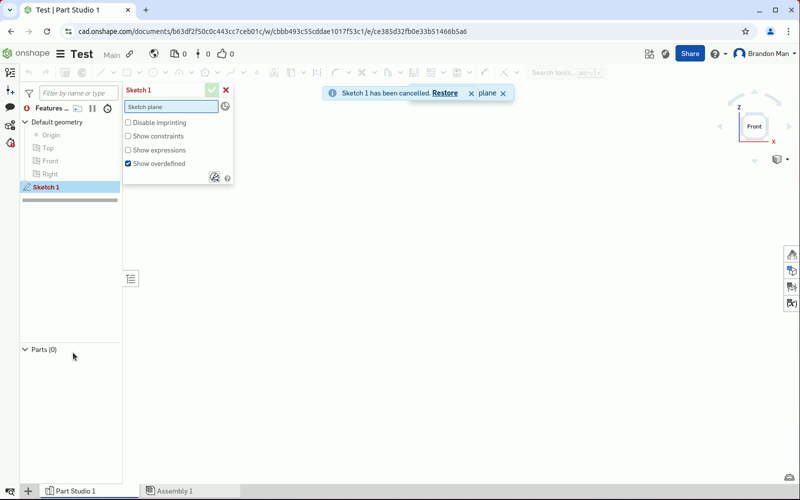
mouse_move(73, 163)
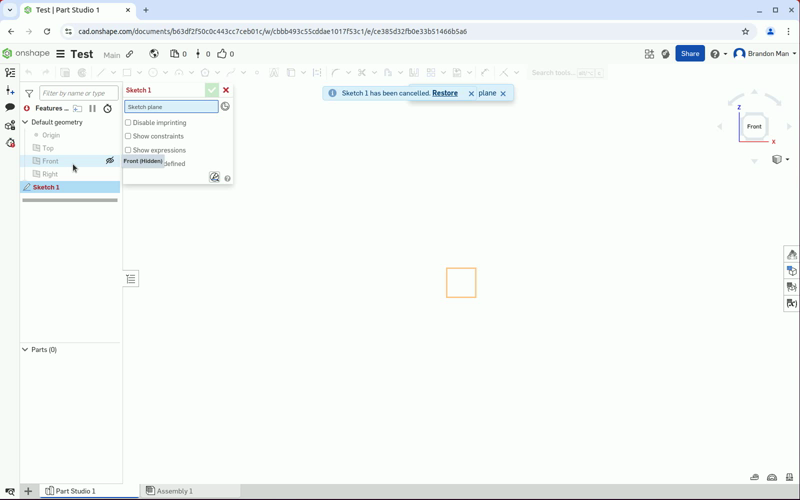
click(73, 163)
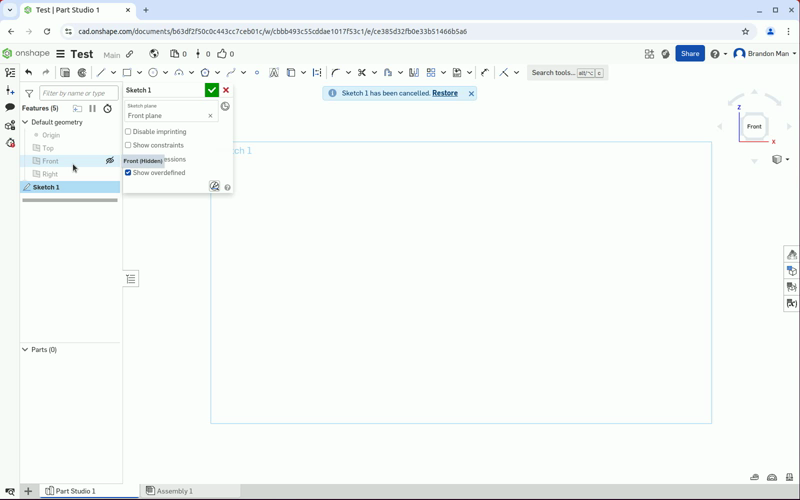
mouse_move(73, 352)
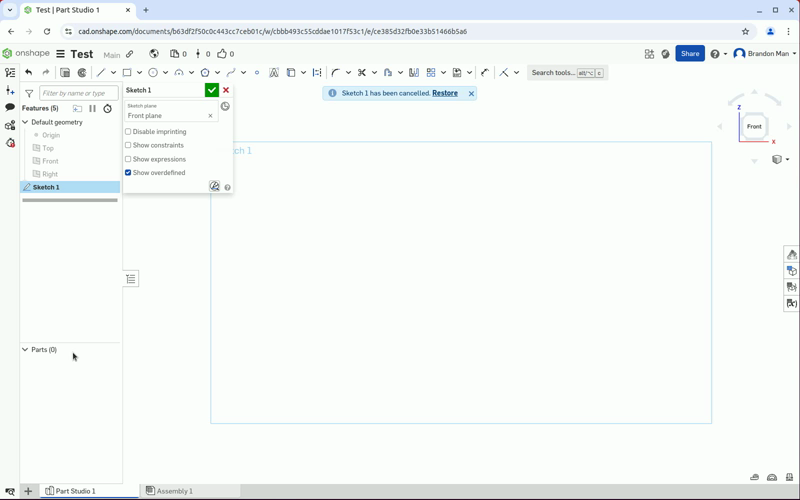
key(y)
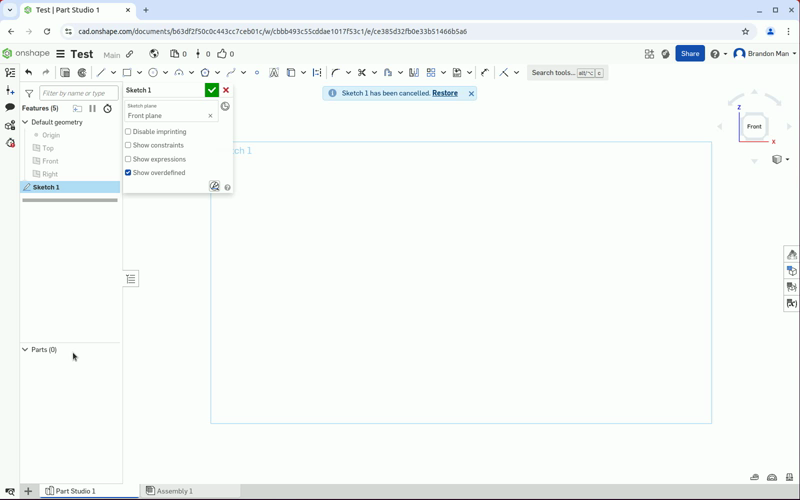
key(l)
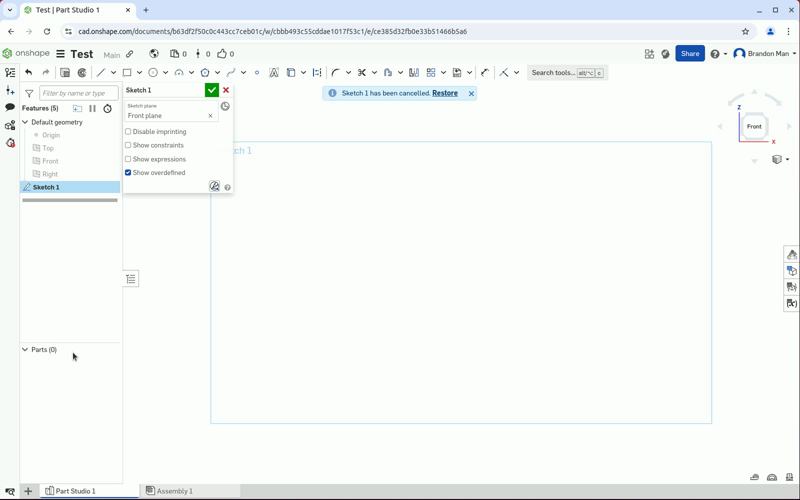
key_down(shift)
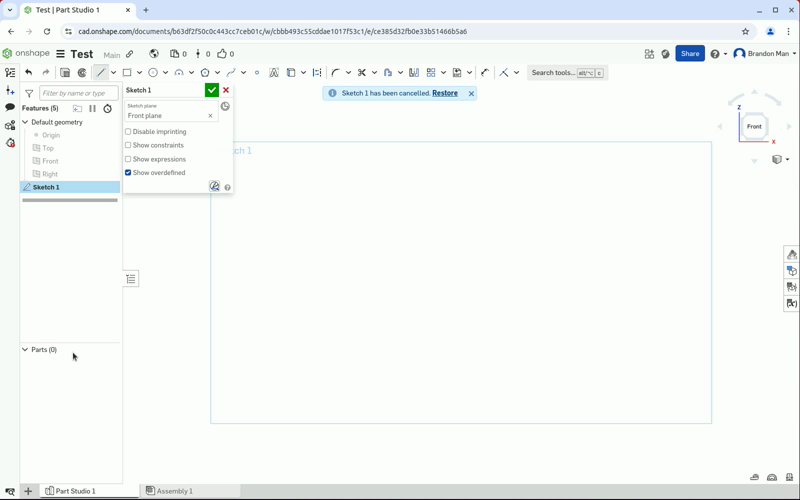
mouse_move(453, 286)
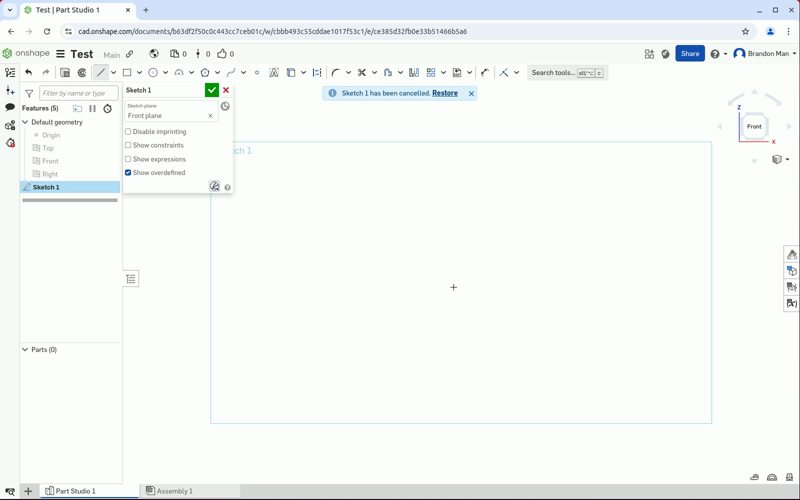
click(453, 286)
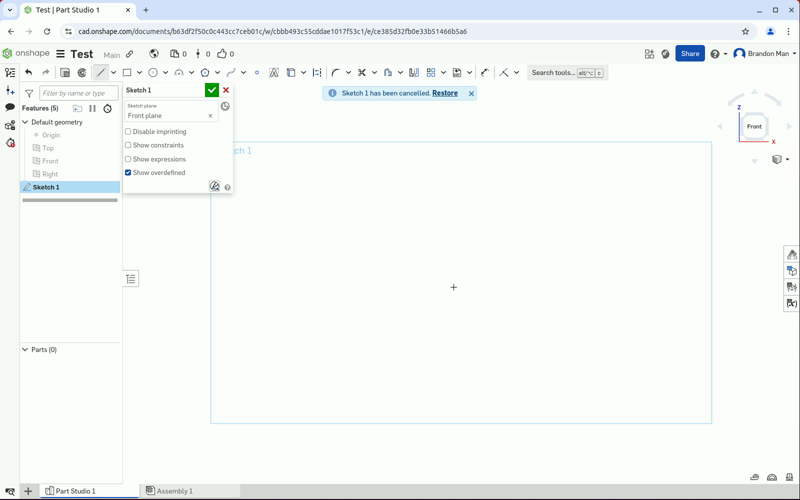
key_up(shift)
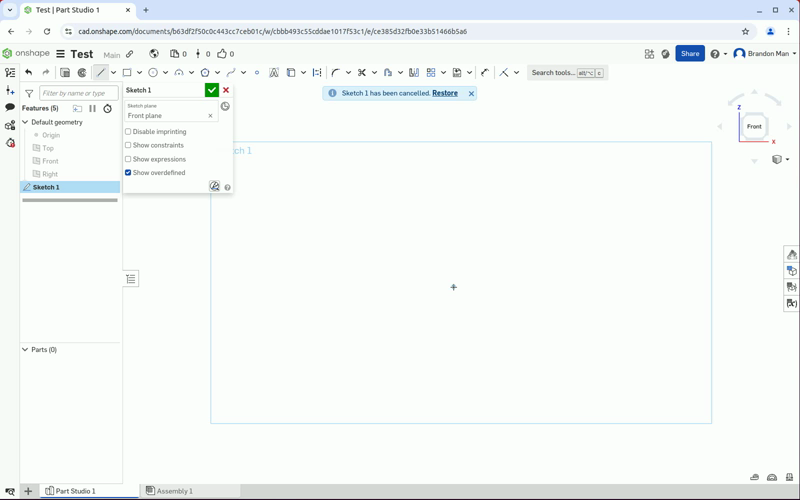
key_down(shift)
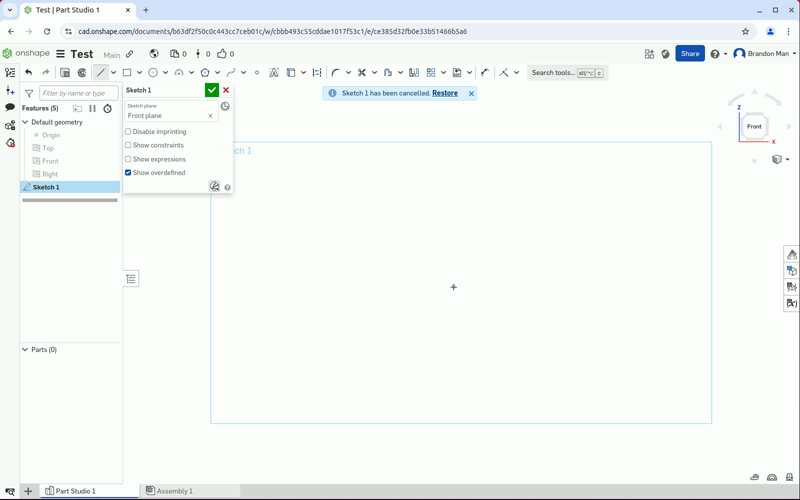
mouse_move(483, 286)
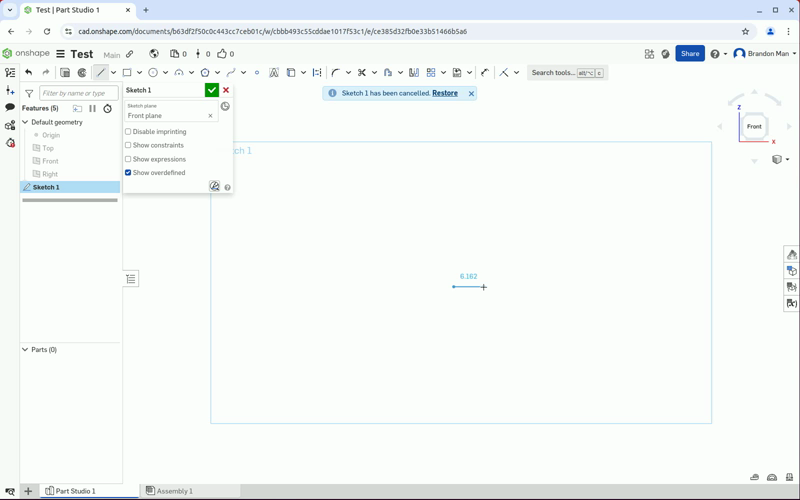
mouse_move(470, 286)
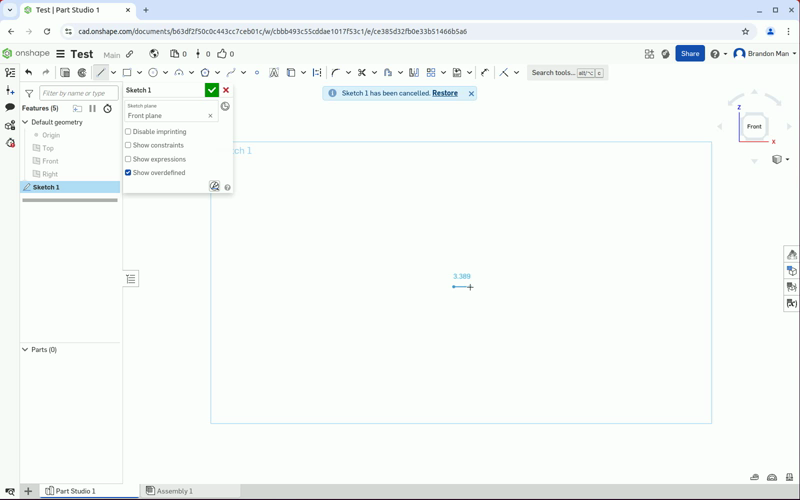
click(470, 286)
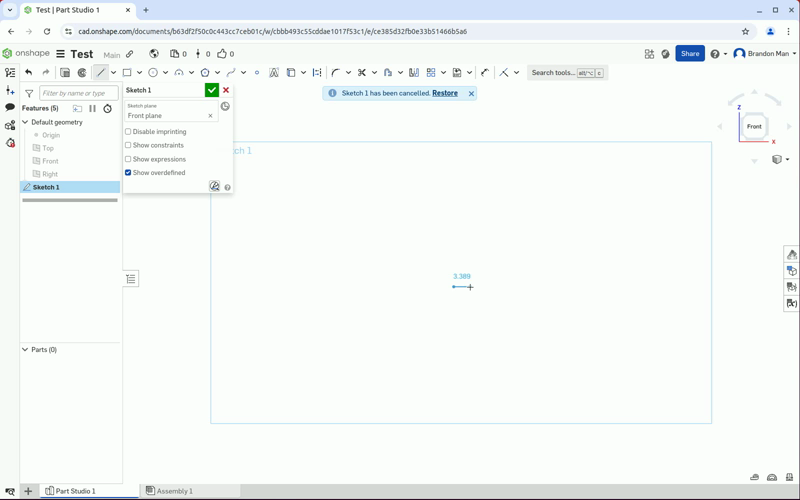
key_up(shift)
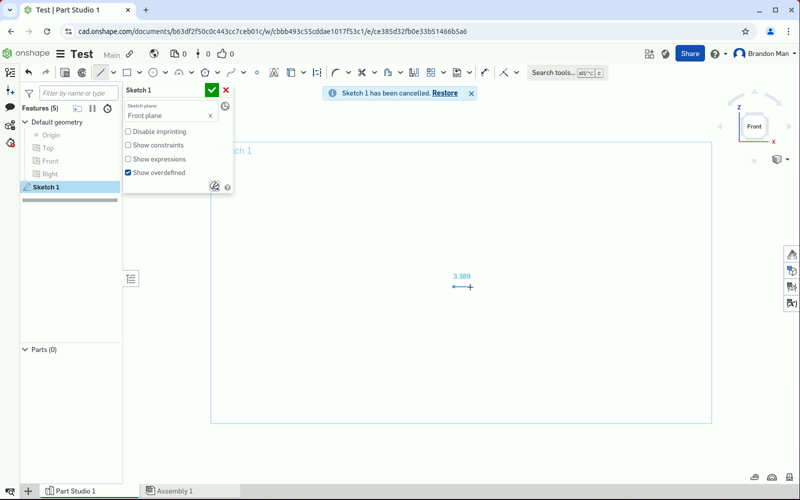
key_down(shift)
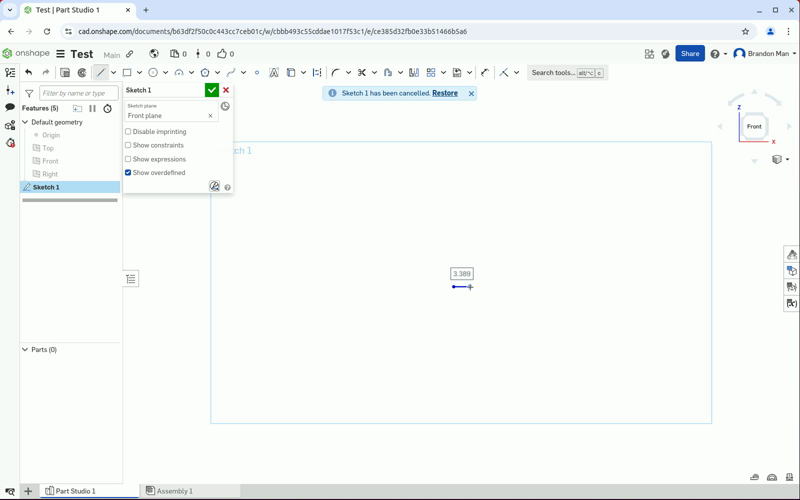
mouse_move(500, 286)
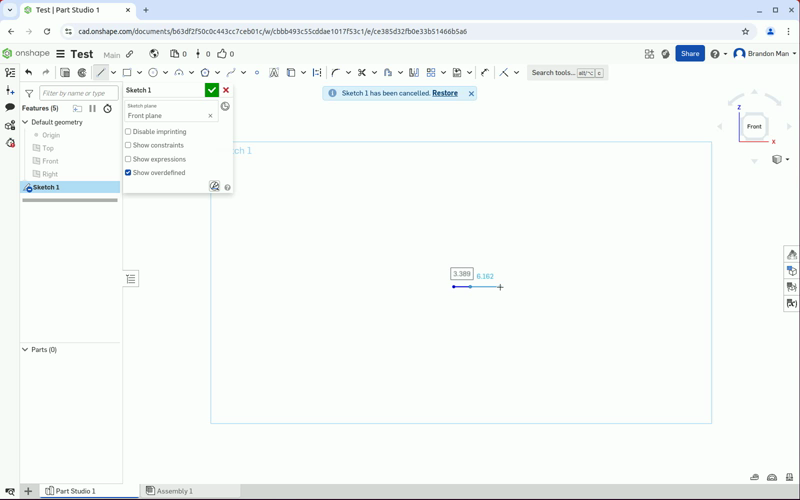
mouse_move(470, 279)
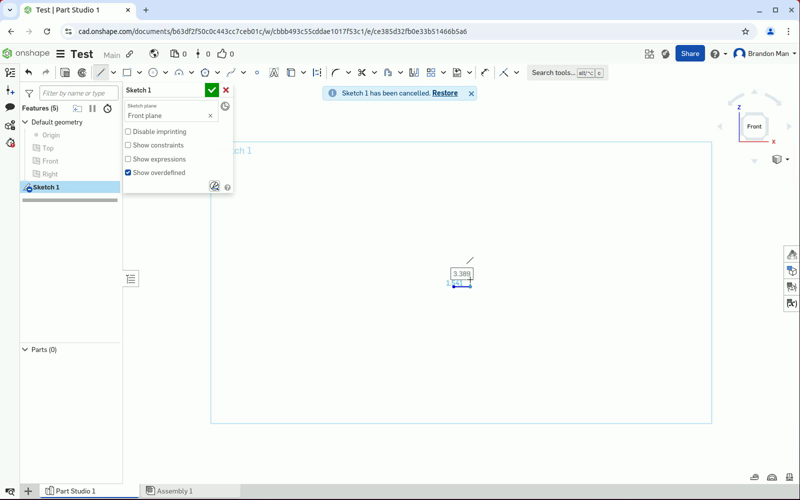
scroll(6)
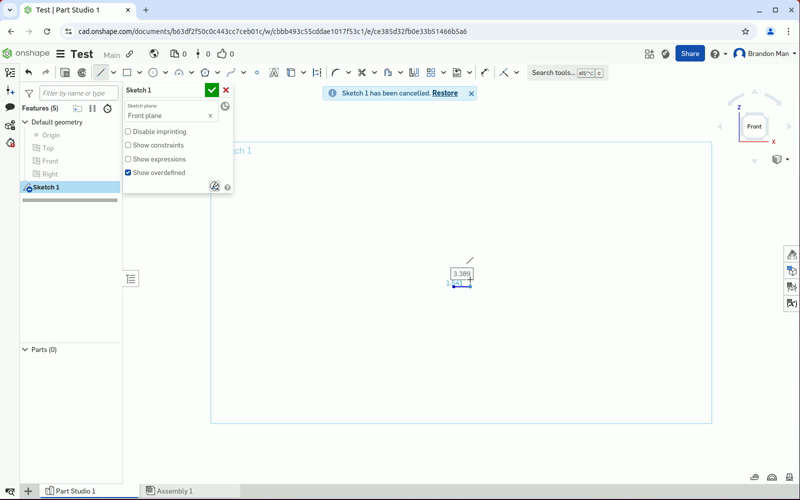
scroll(6)
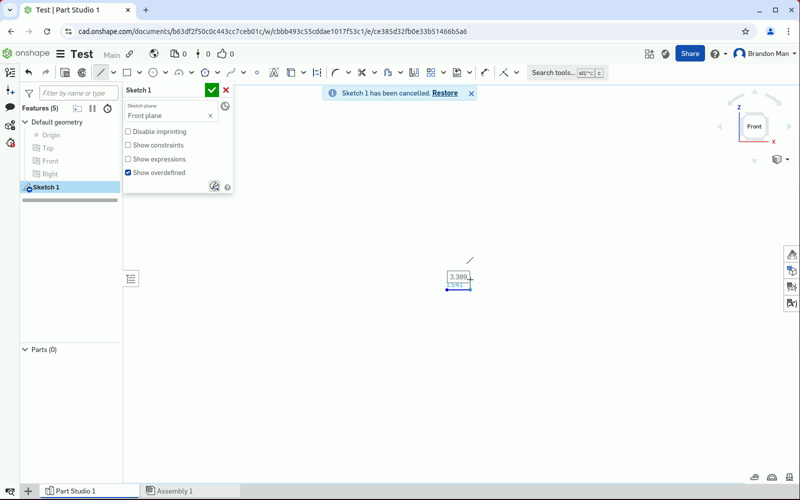
scroll(6)
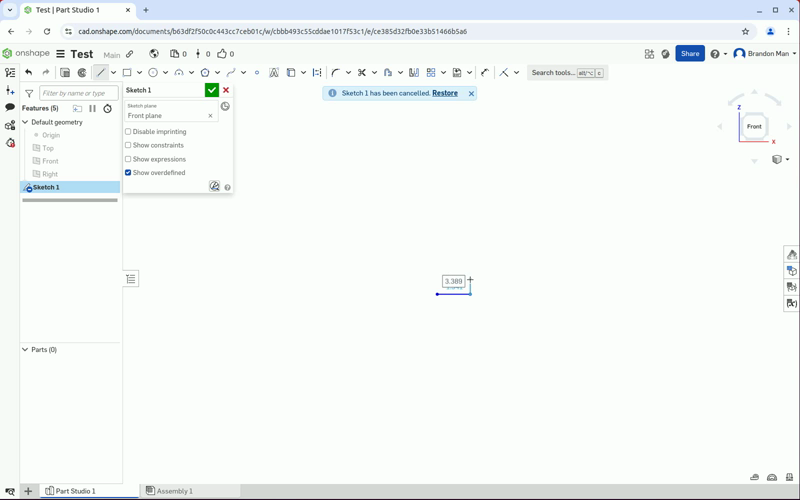
scroll(6)
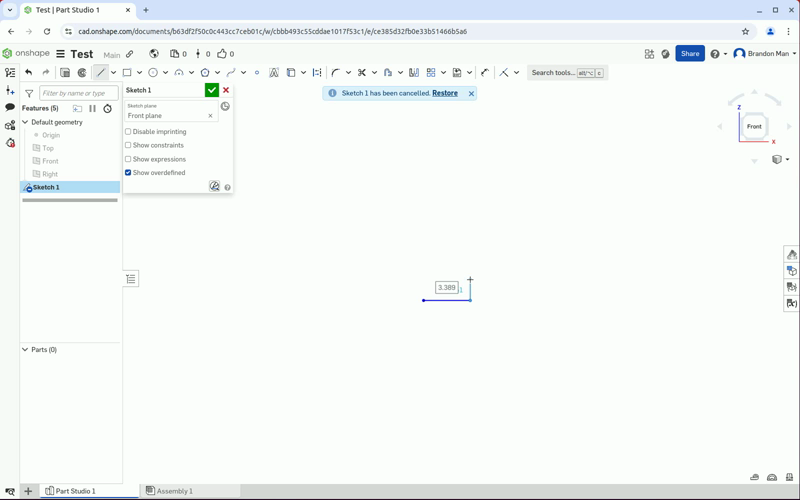
scroll(6)
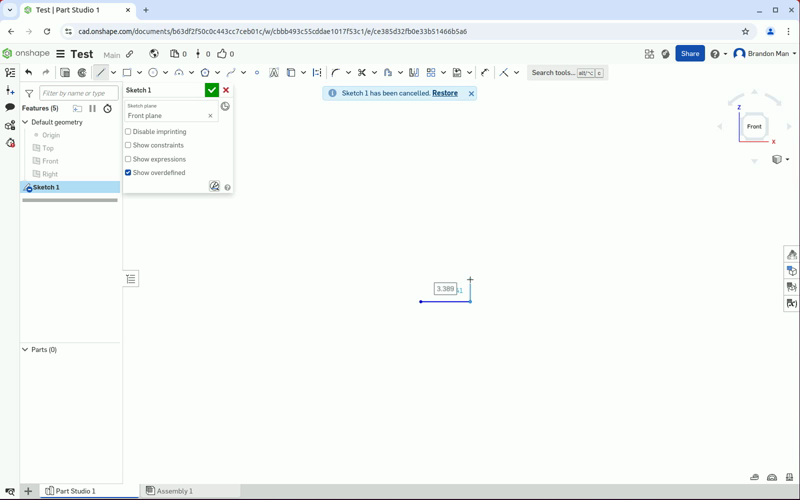
scroll(6)
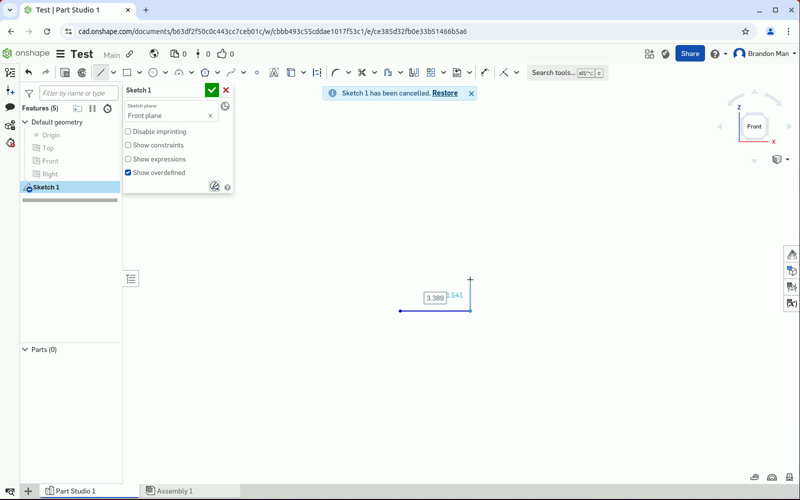
scroll(6)
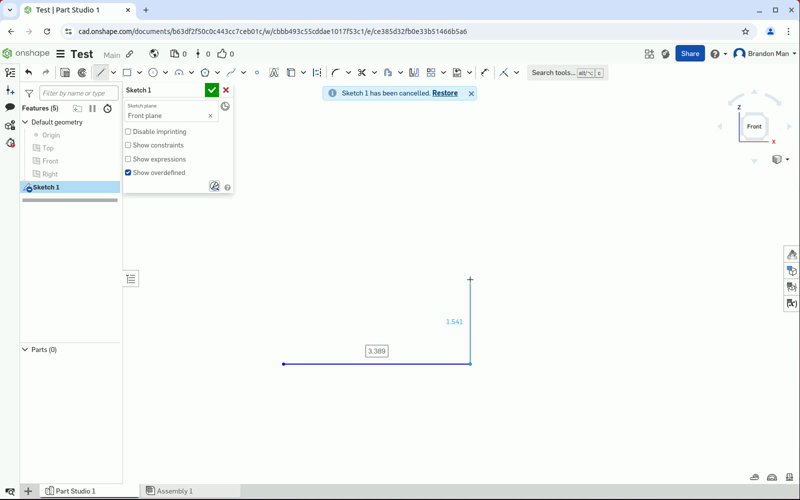
click(470, 279)
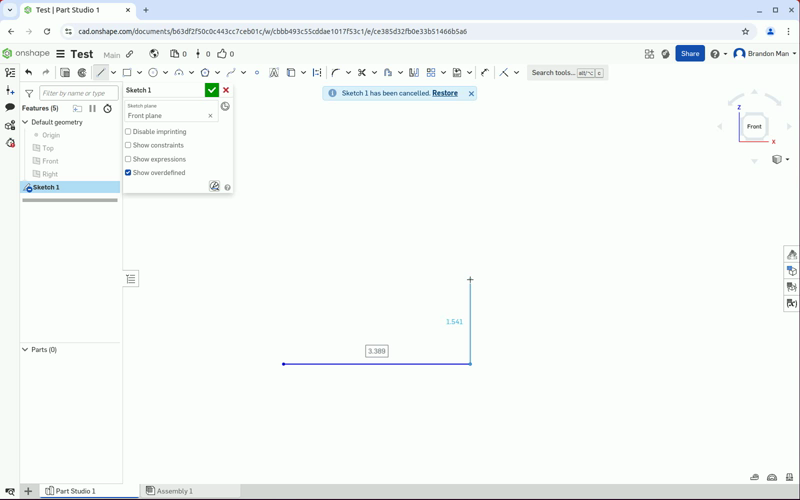
scroll(-6)
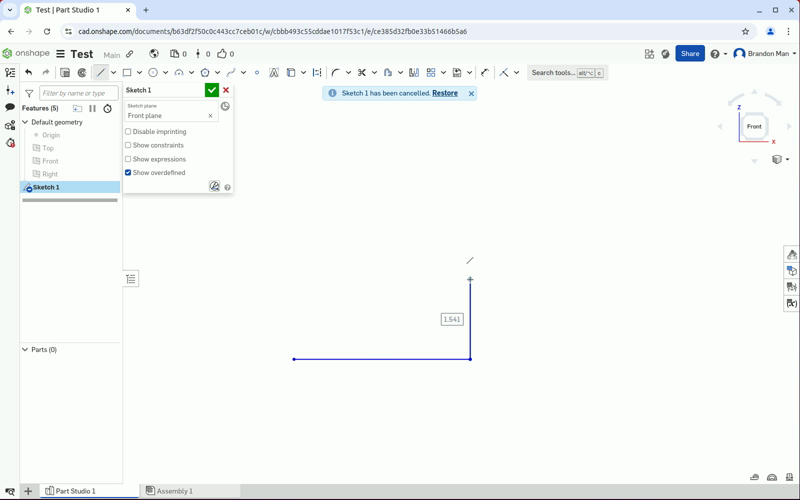
scroll(-6)
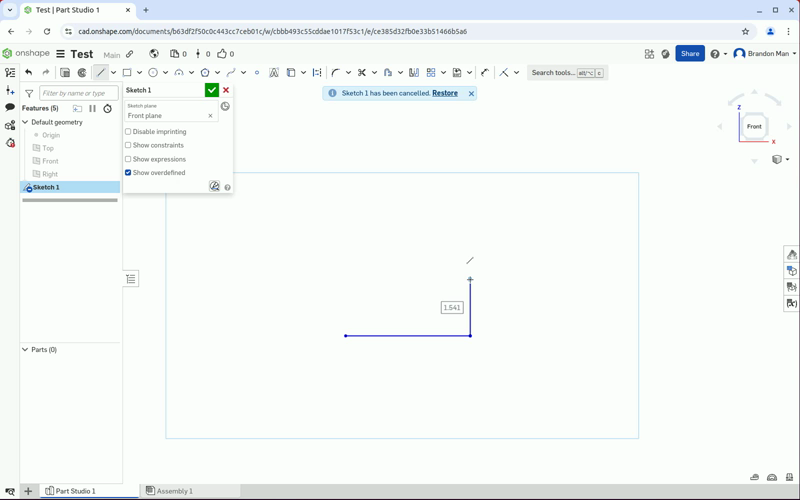
scroll(-6)
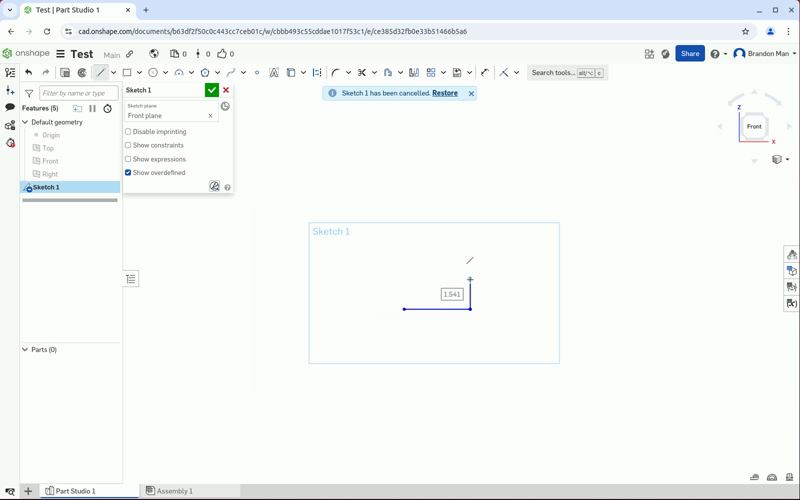
scroll(-6)
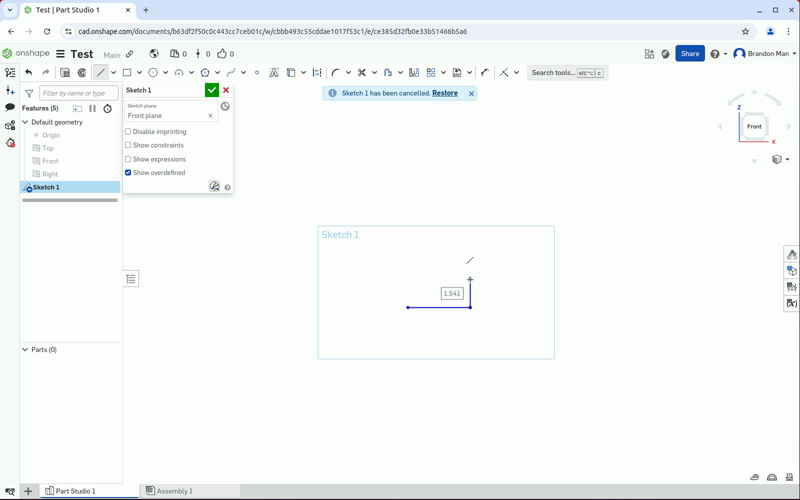
scroll(-6)
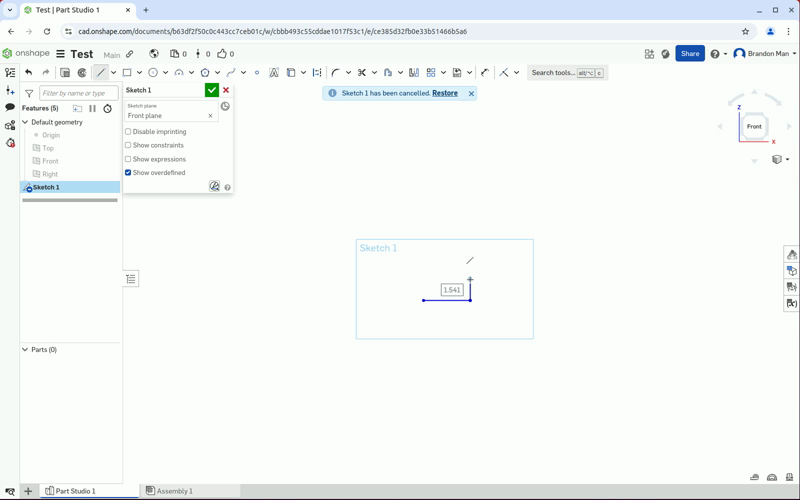
scroll(-6)
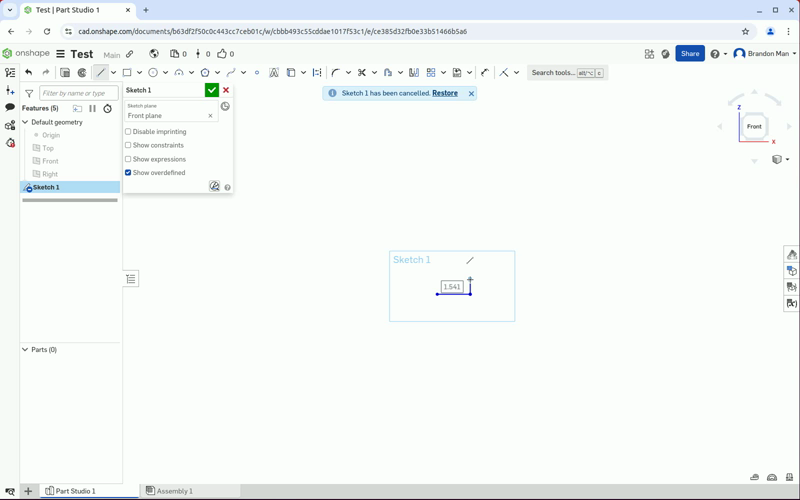
scroll(-6)
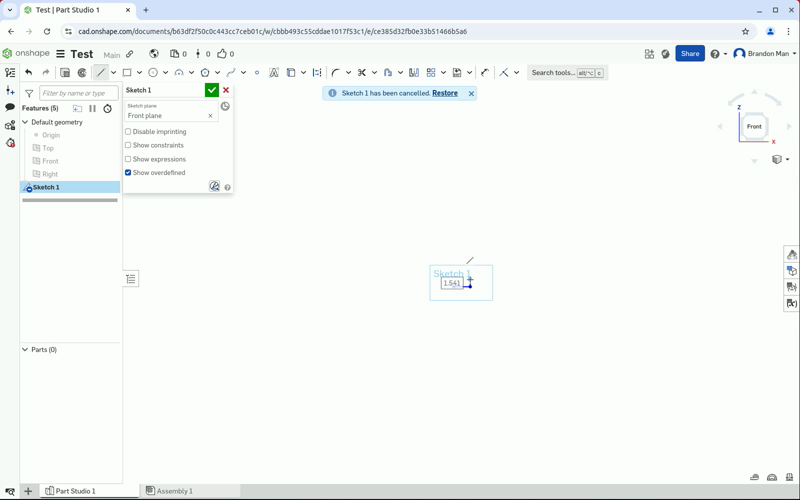
key_up(shift)
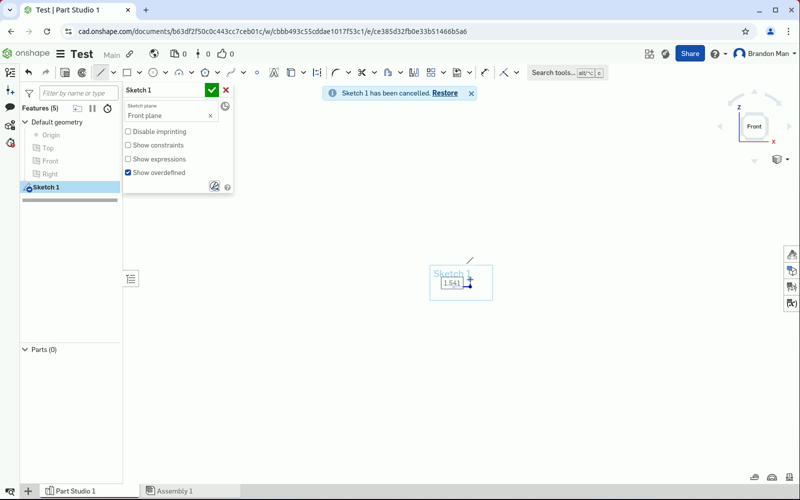
key_down(shift)
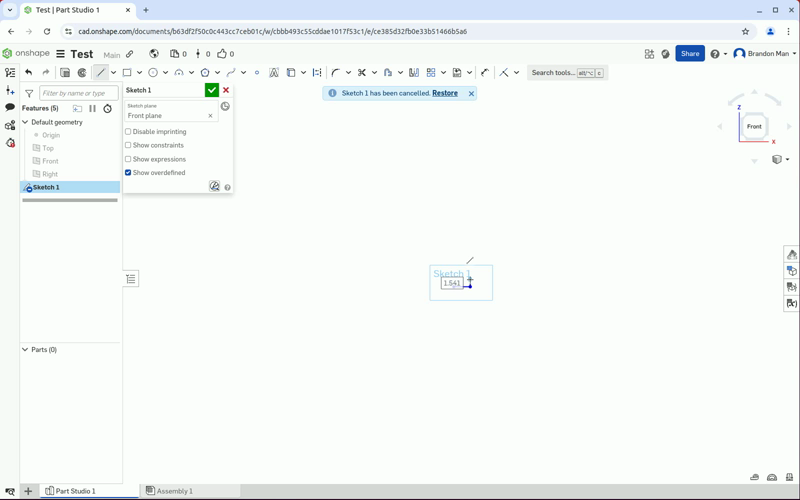
mouse_move(500, 279)
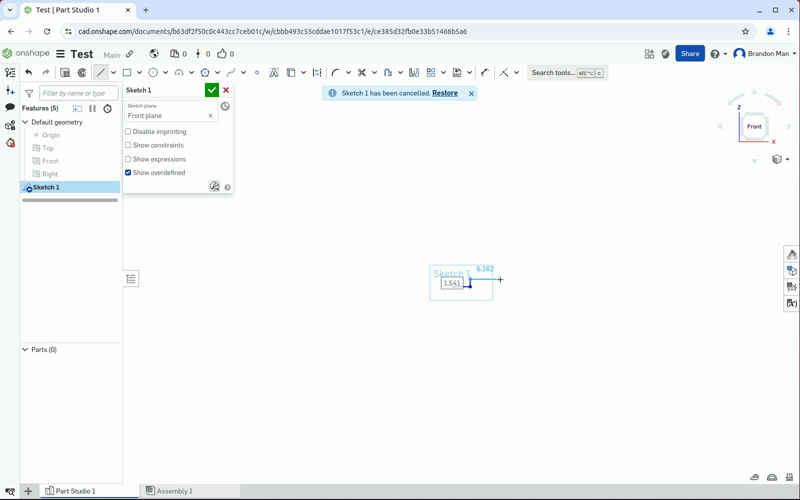
mouse_move(453, 279)
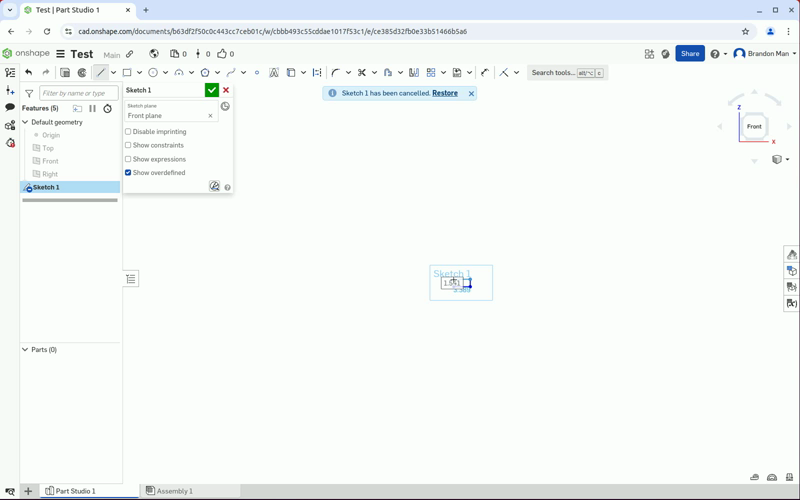
click(453, 279)
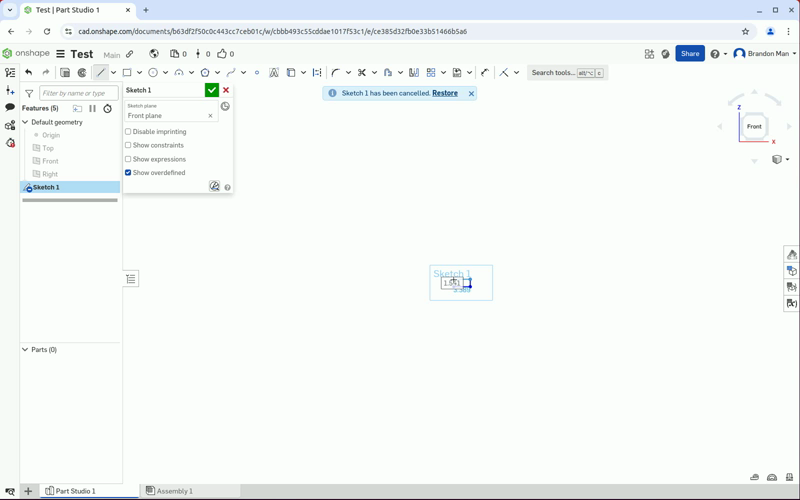
key_up(shift)
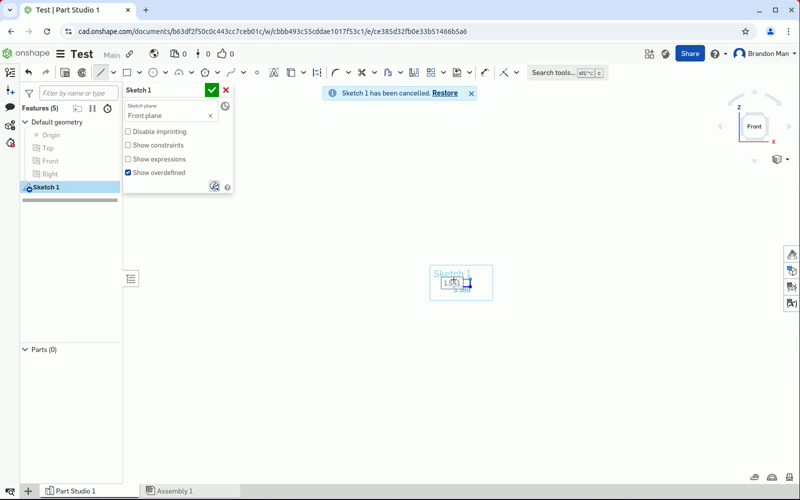
mouse_move(483, 279)
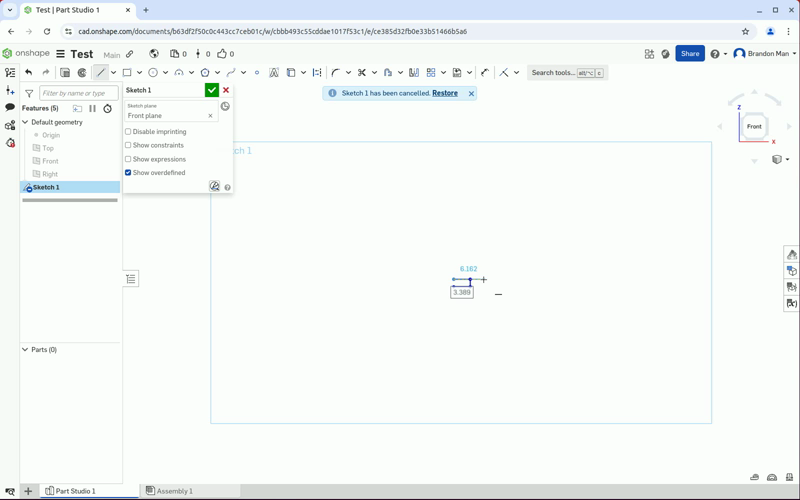
key_down(shift)
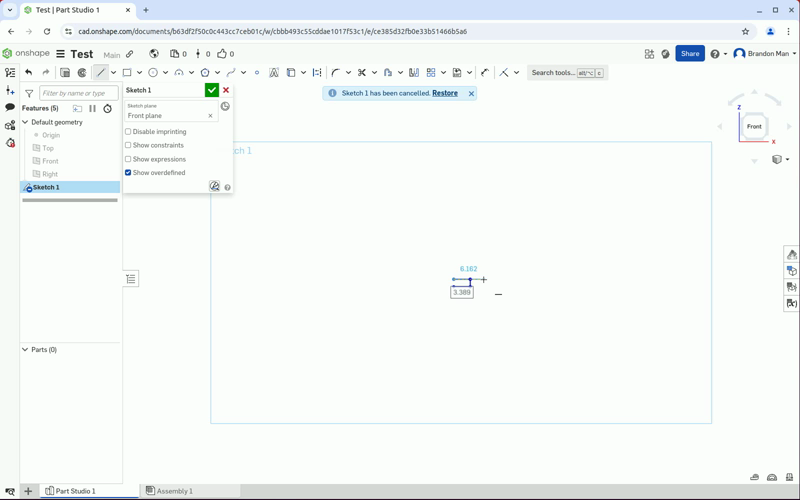
mouse_move(453, 286)
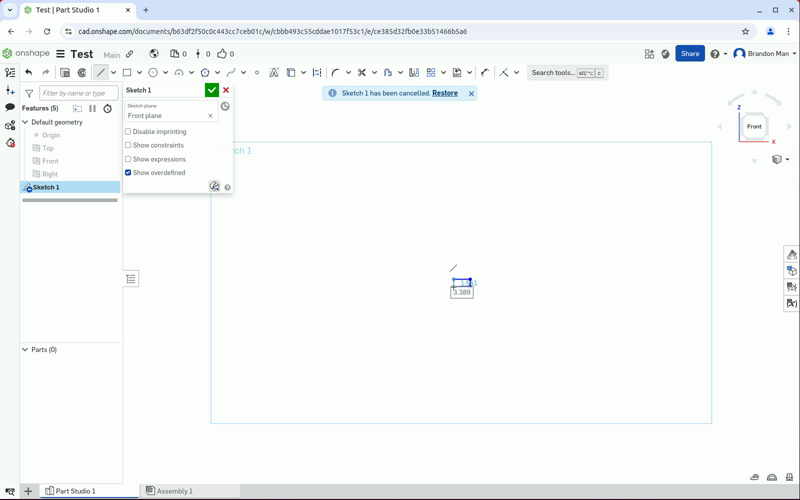
scroll(6)
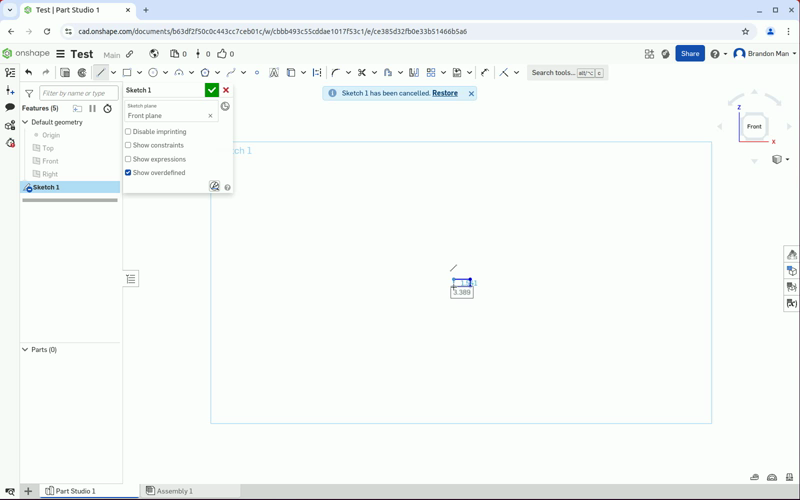
scroll(6)
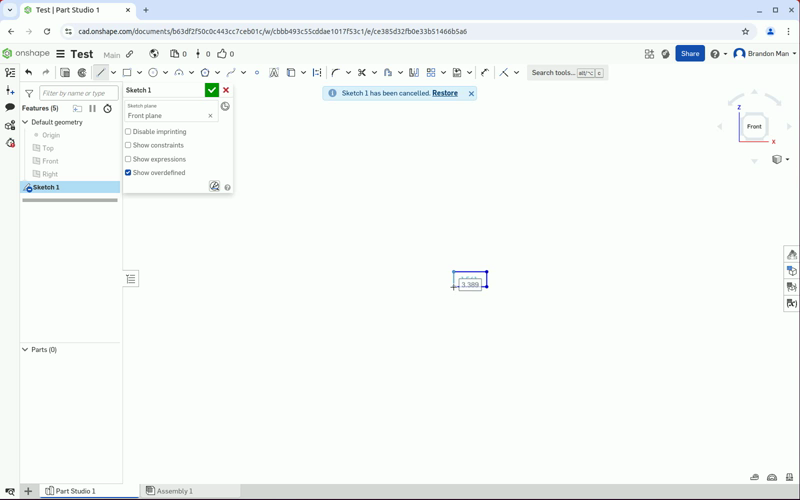
scroll(6)
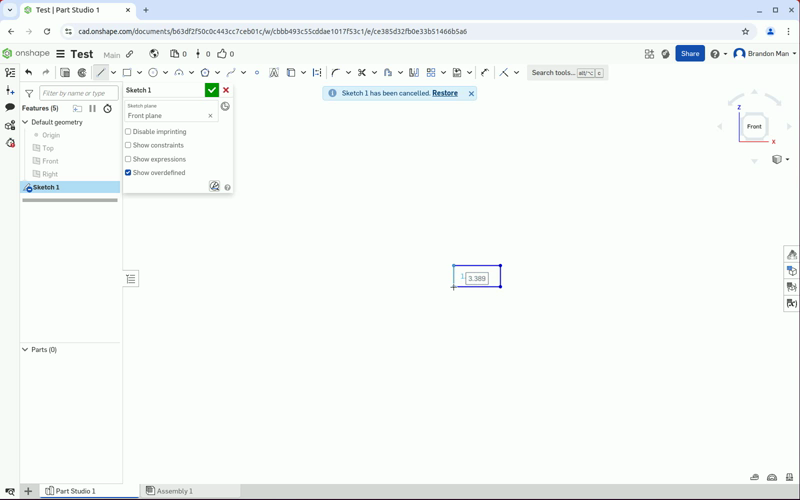
scroll(6)
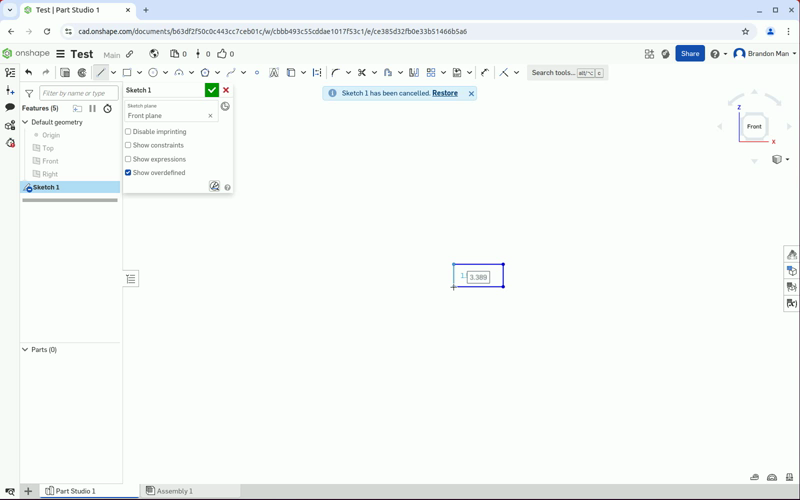
scroll(6)
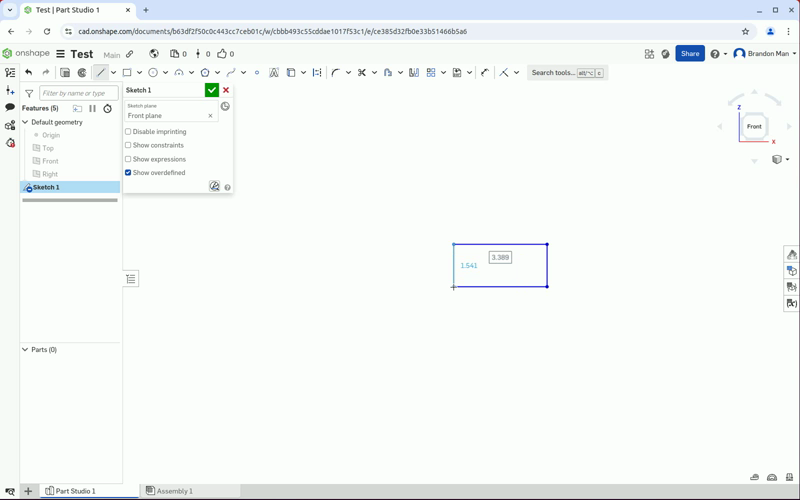
scroll(6)
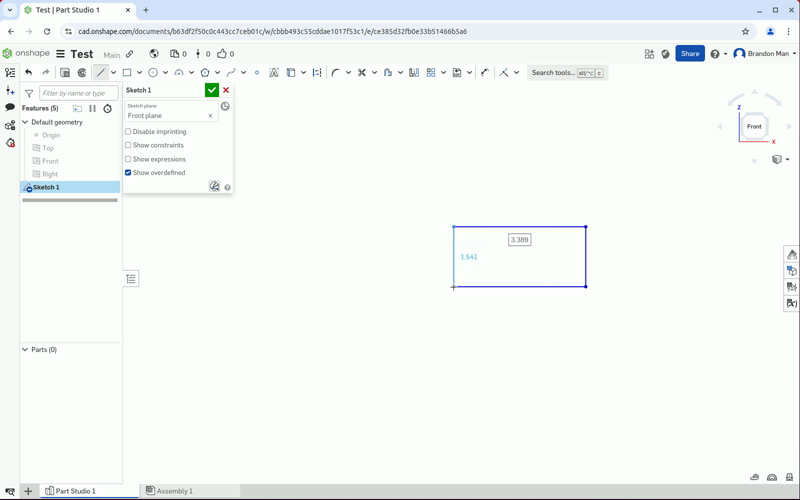
scroll(6)
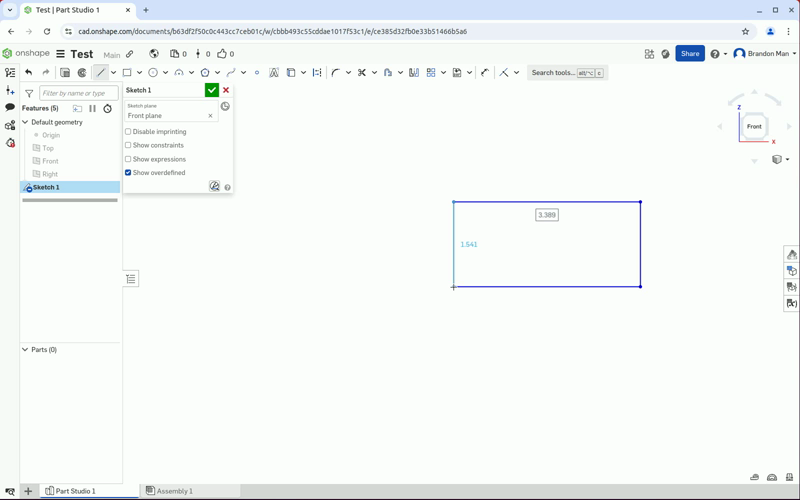
key_up(shift)
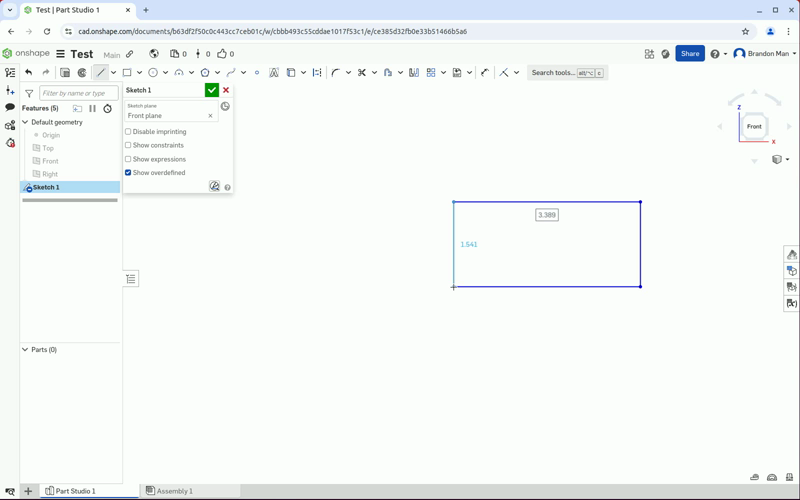
click(453, 286)
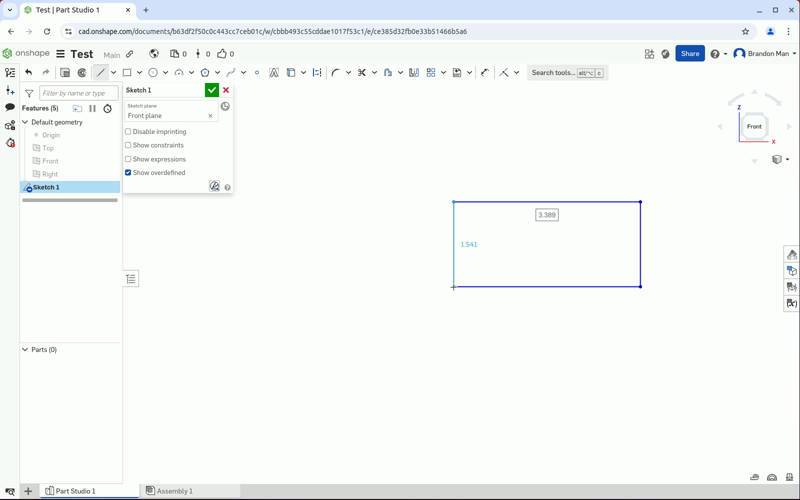
scroll(-6)
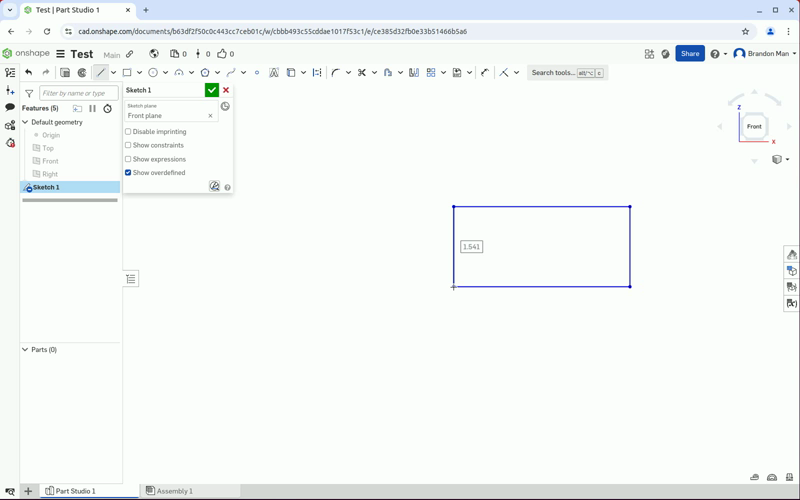
scroll(-6)
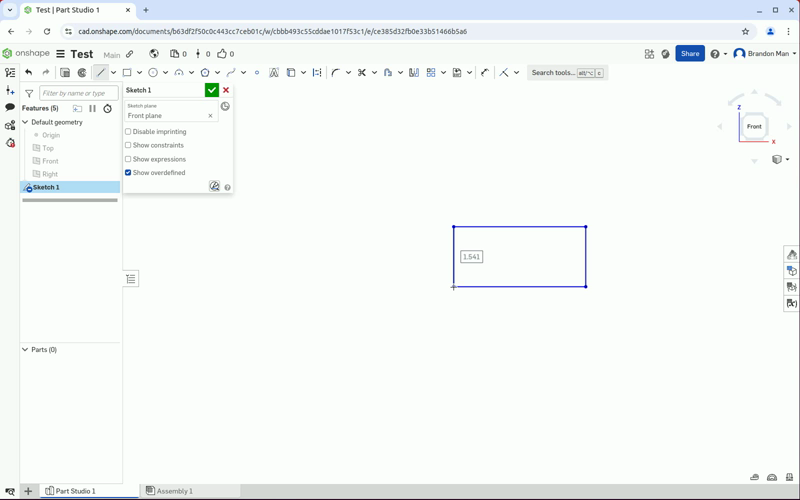
scroll(-6)
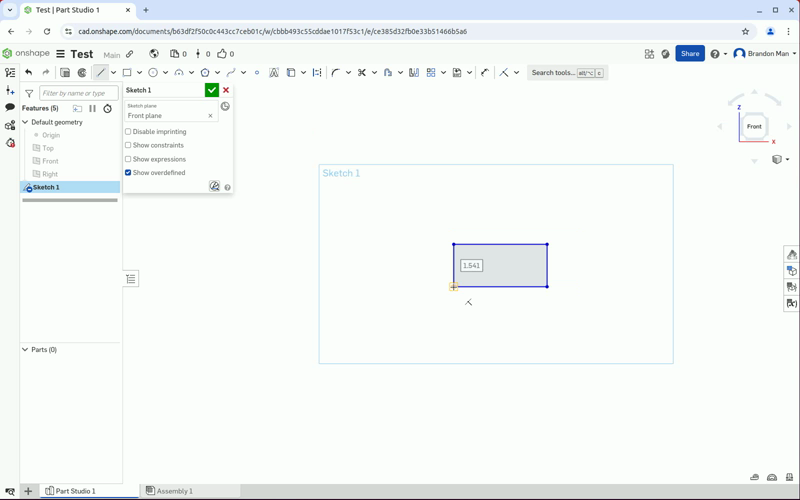
scroll(-6)
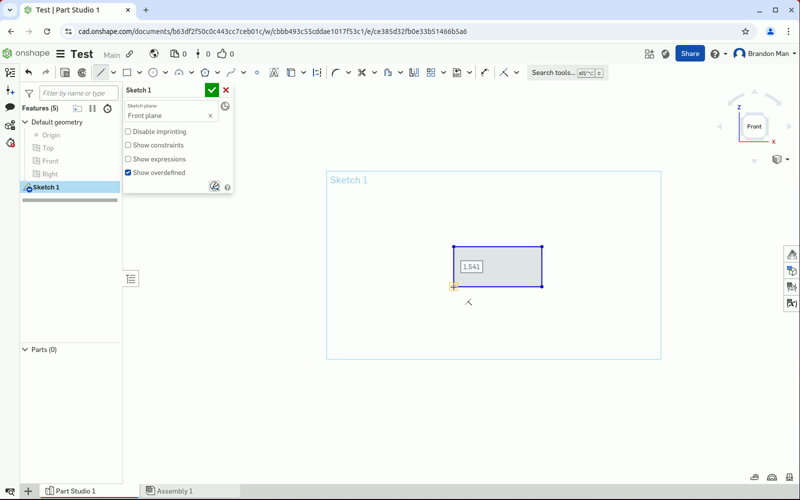
scroll(-6)
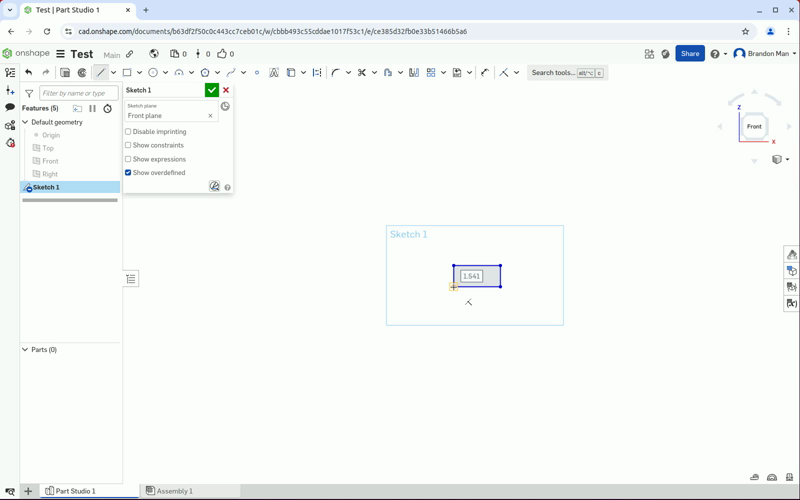
scroll(-6)
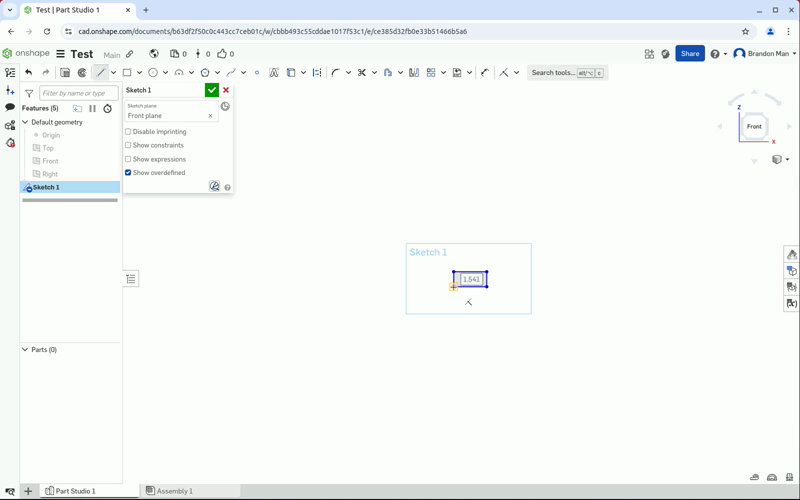
scroll(-6)
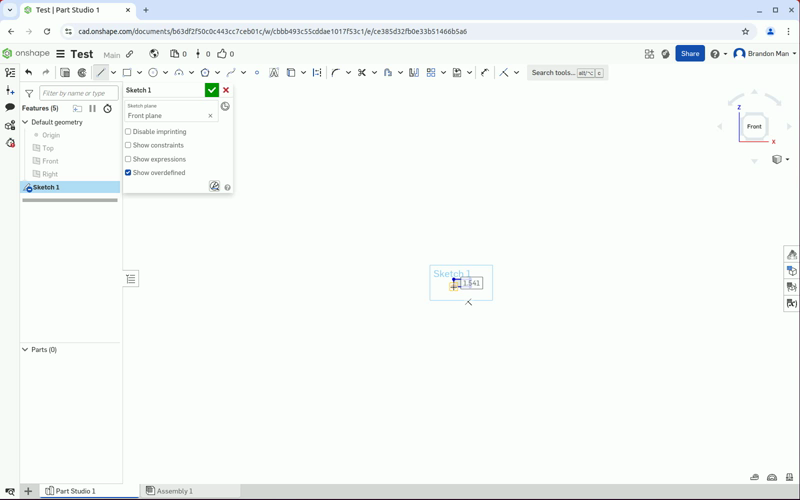
key(esc)
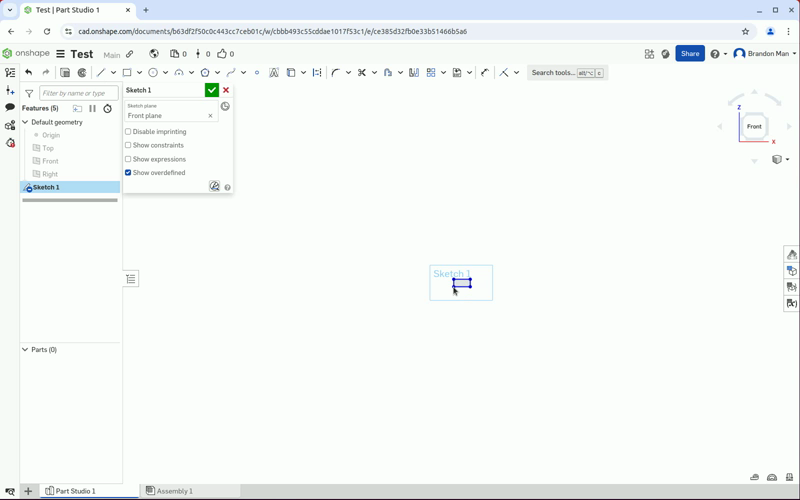
mouse_move(456, 281)
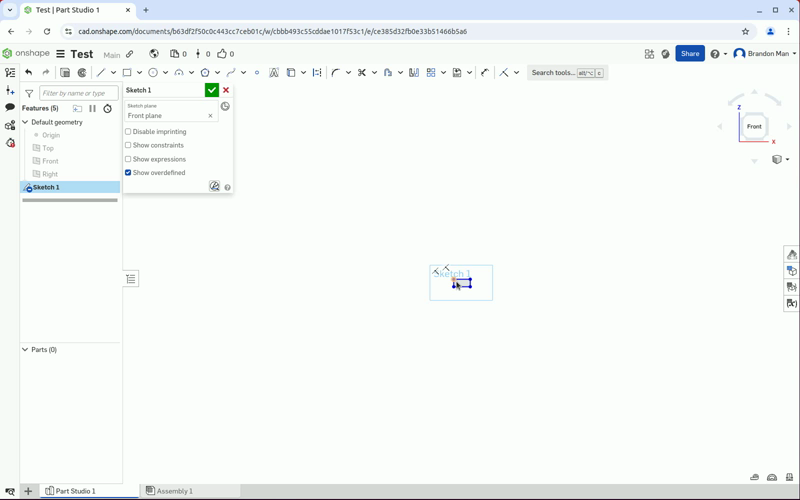
scroll(6)
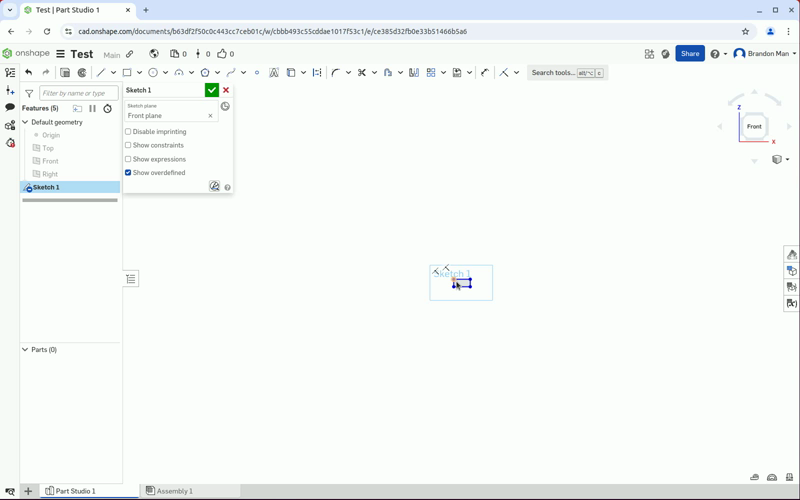
scroll(6)
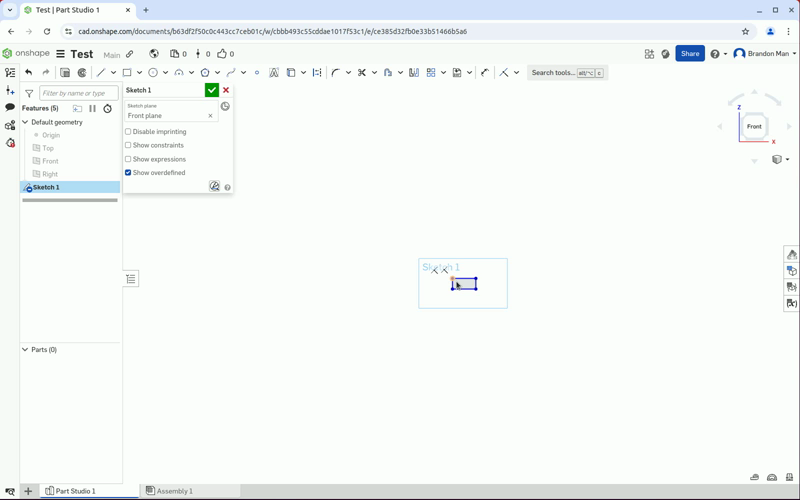
scroll(6)
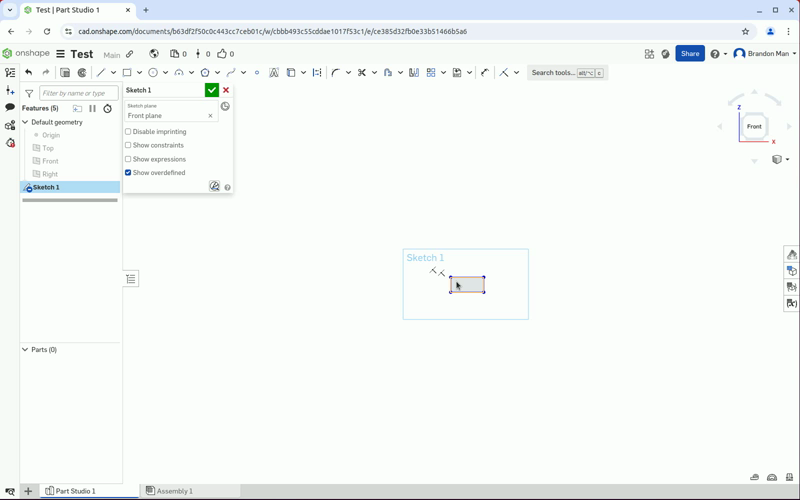
scroll(6)
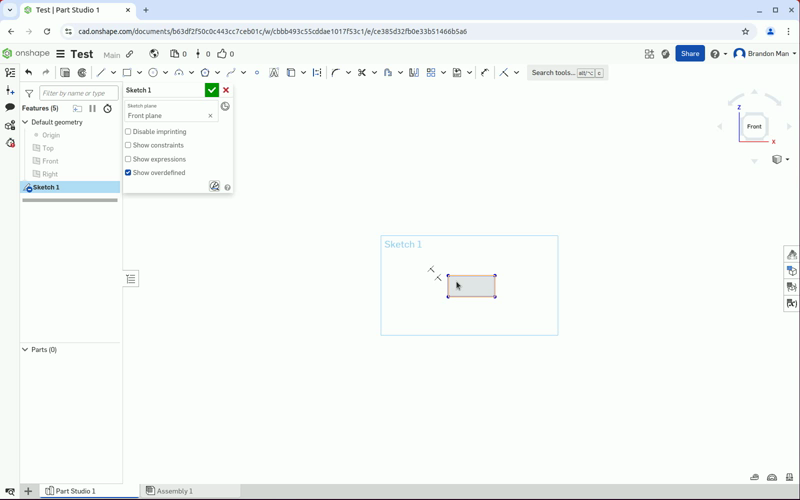
scroll(6)
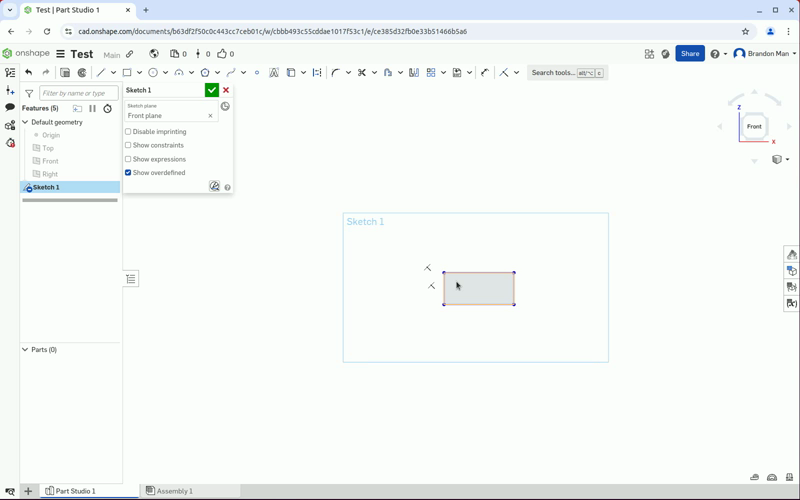
scroll(6)
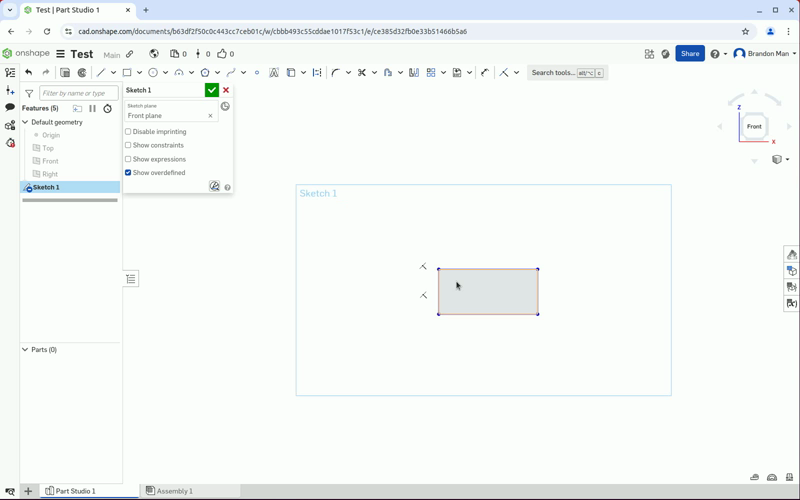
scroll(6)
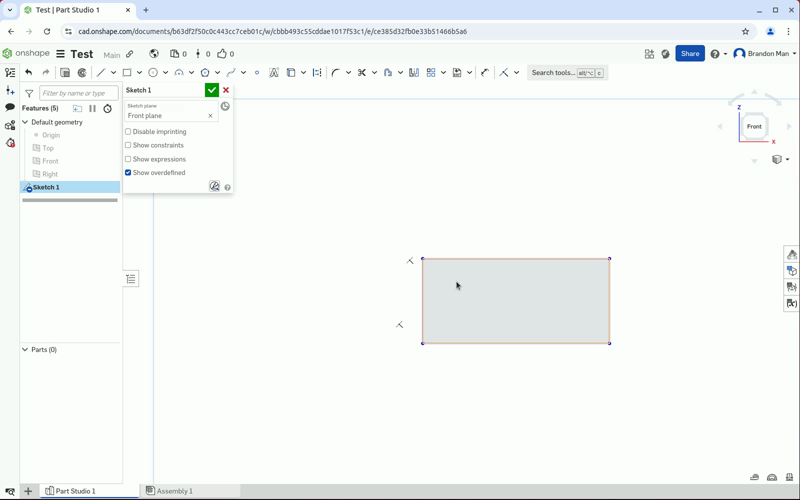
click(456, 281)
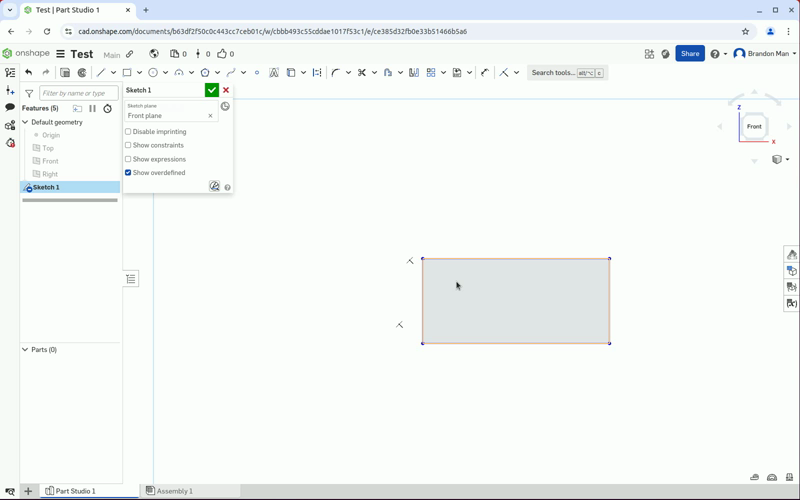
scroll(-6)
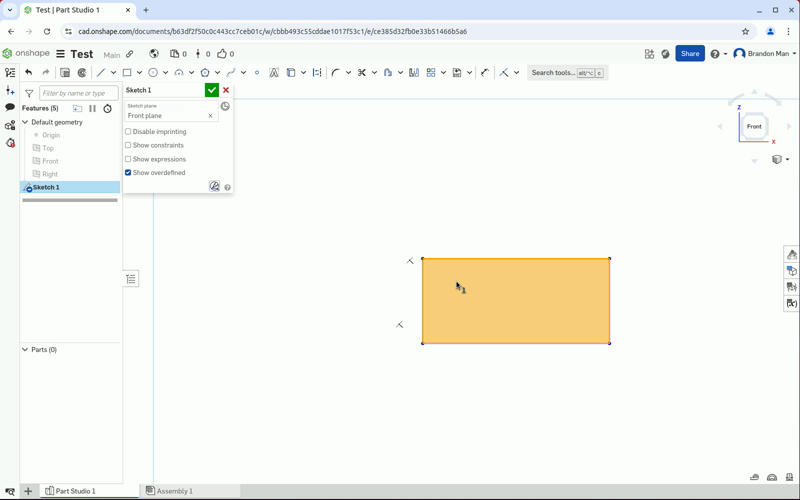
scroll(-6)
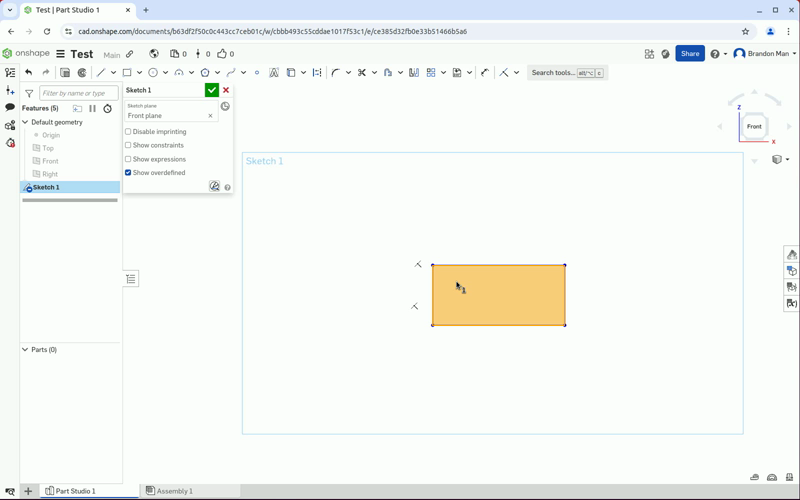
scroll(-6)
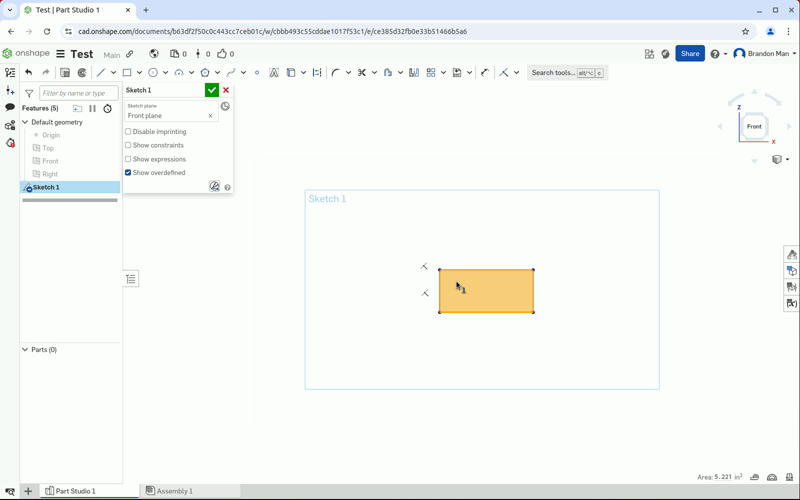
scroll(-6)
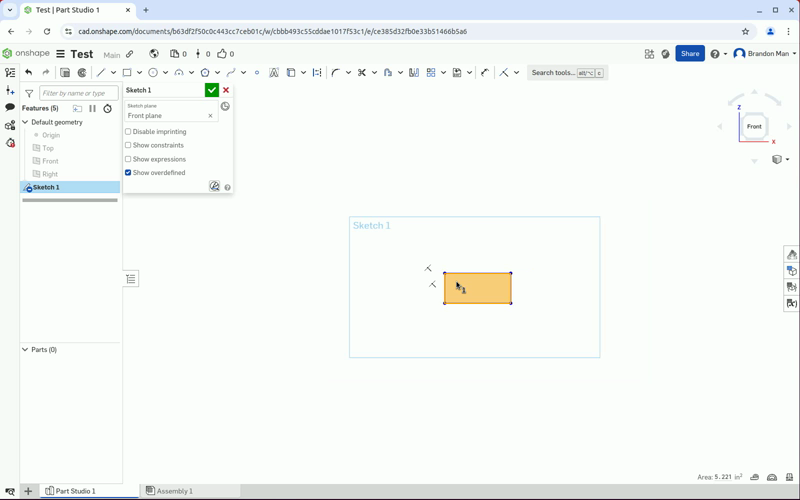
scroll(-6)
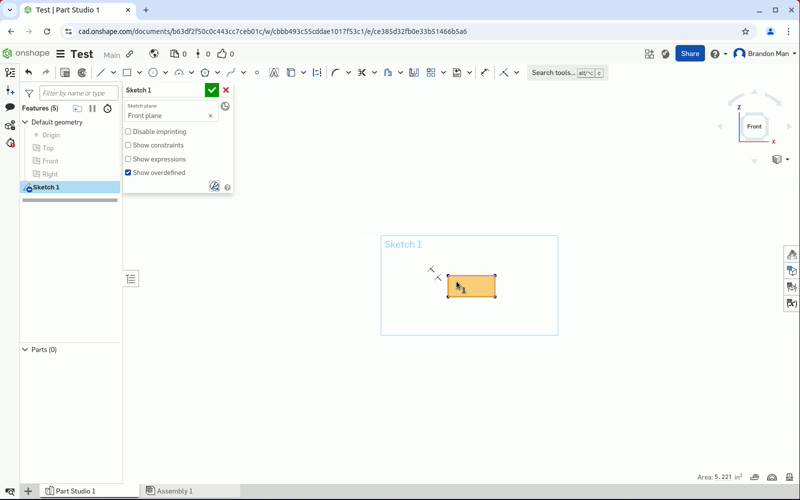
scroll(-6)
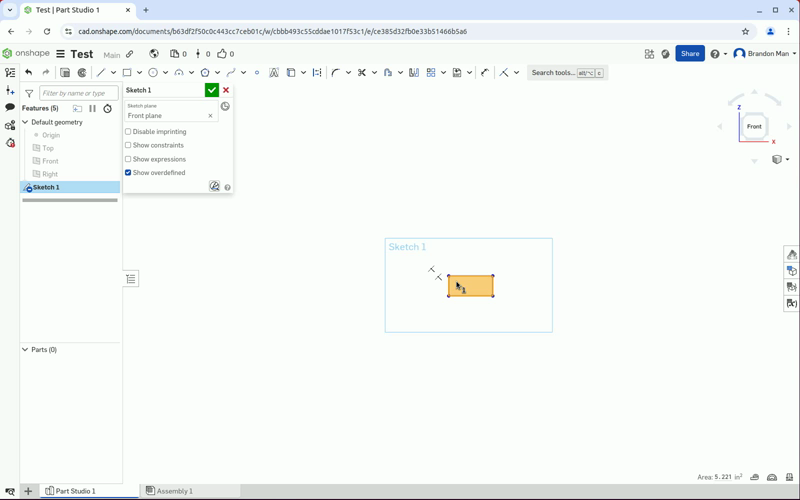
scroll(-6)
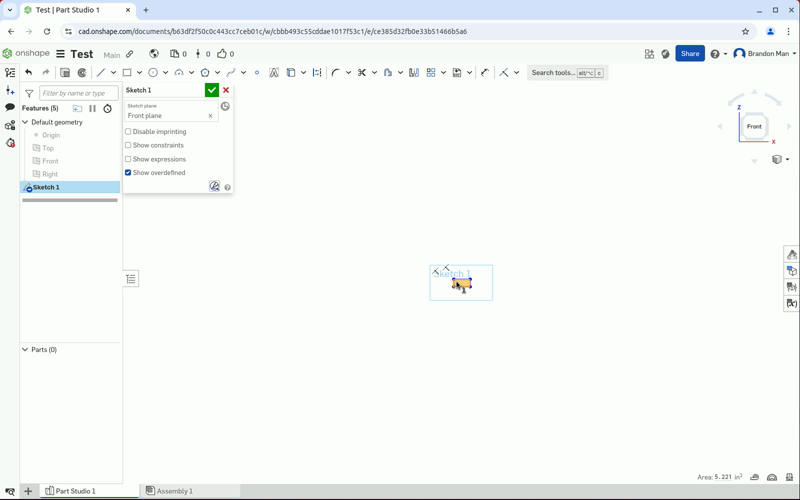
mouse_move(73, 352)
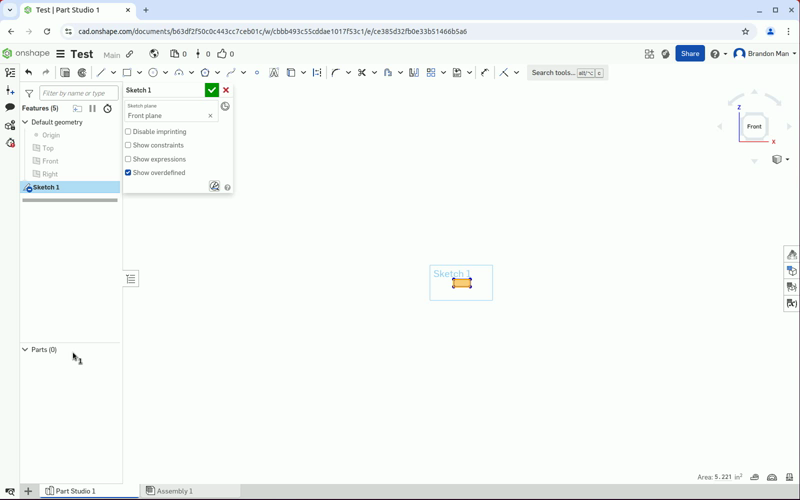
key(shift+y)
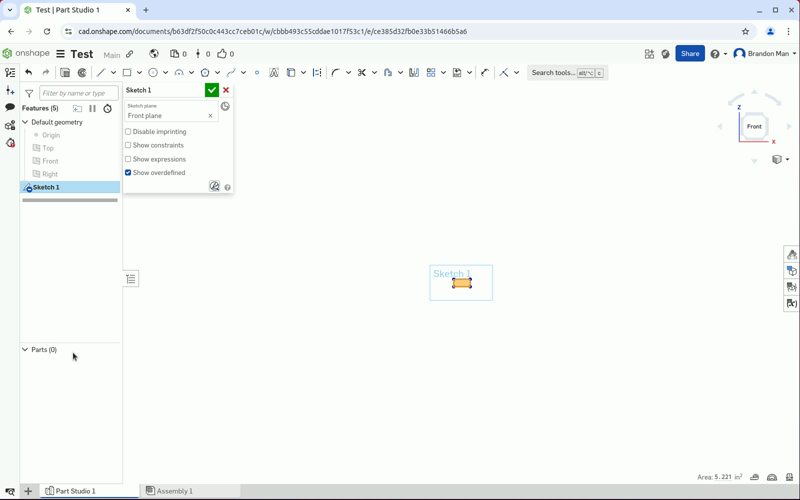
key(shift+e)
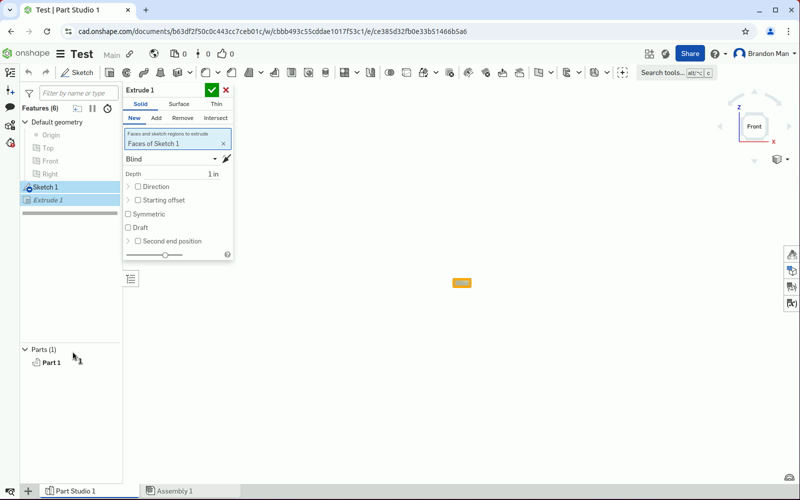
mouse_move(143, 106)
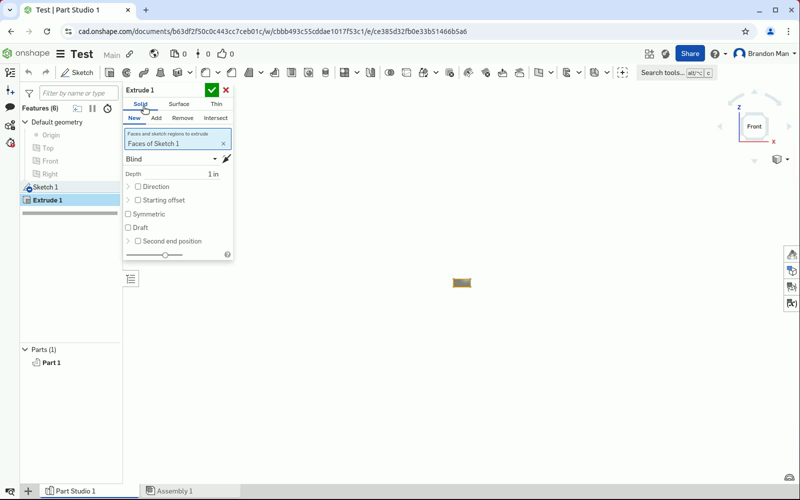
click(143, 106)
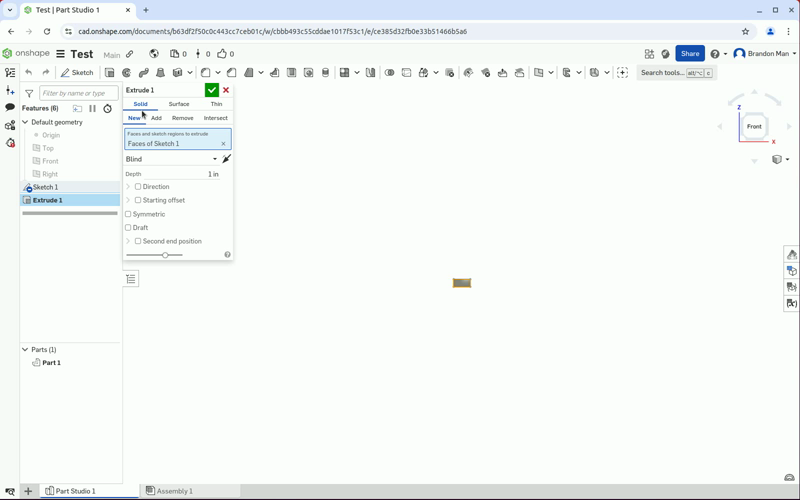
mouse_move(137, 120)
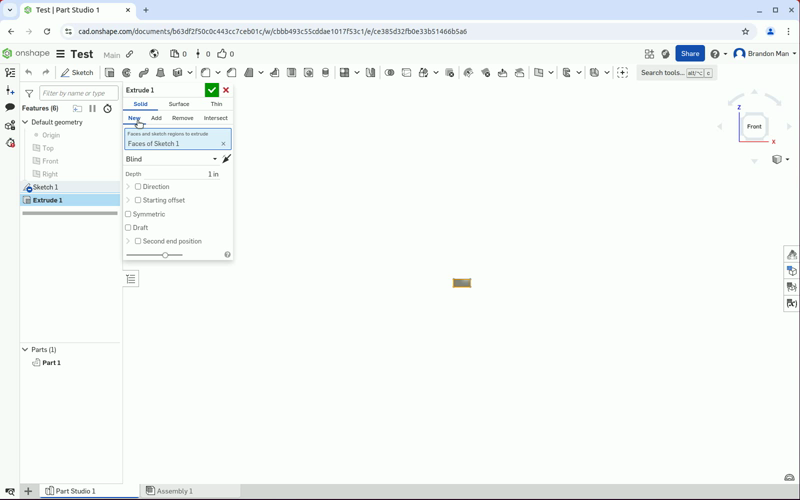
click(137, 120)
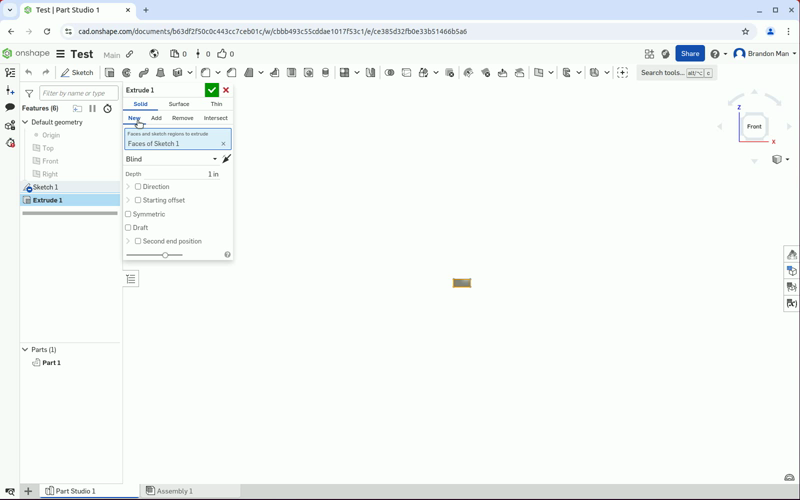
key(tab, 4)
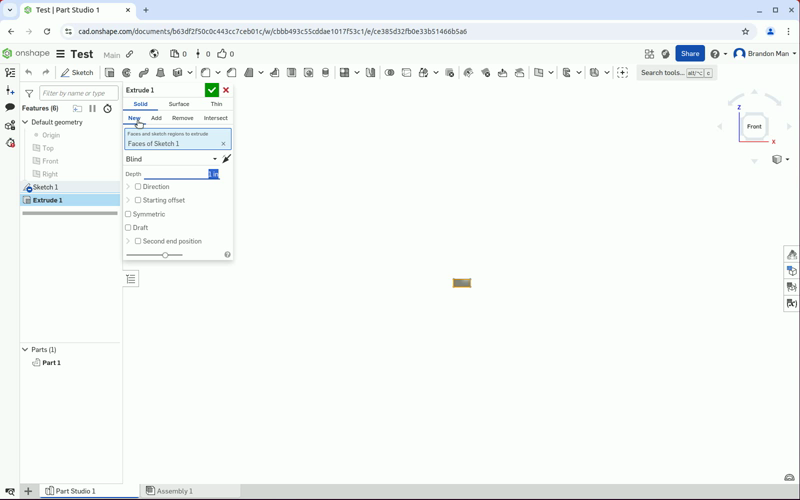
text(-22.868)
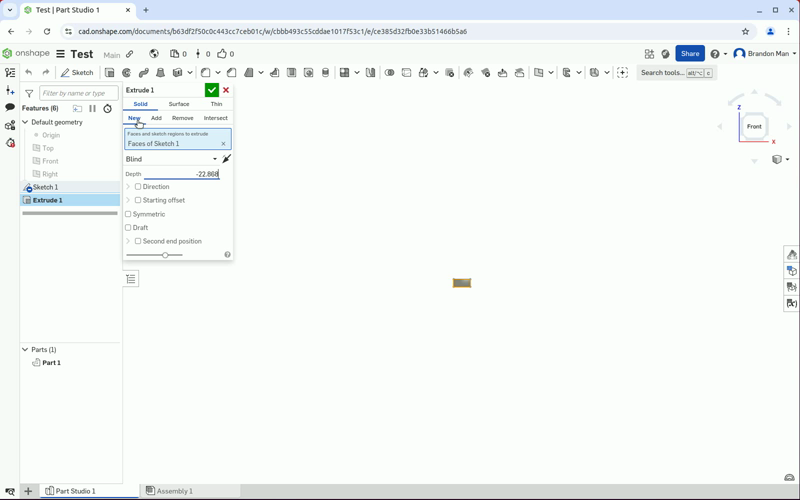
key(enter)
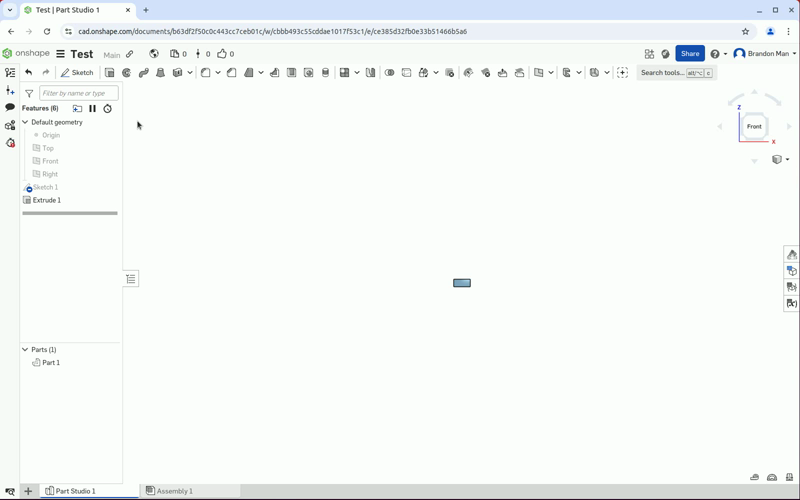
key(shift+h)
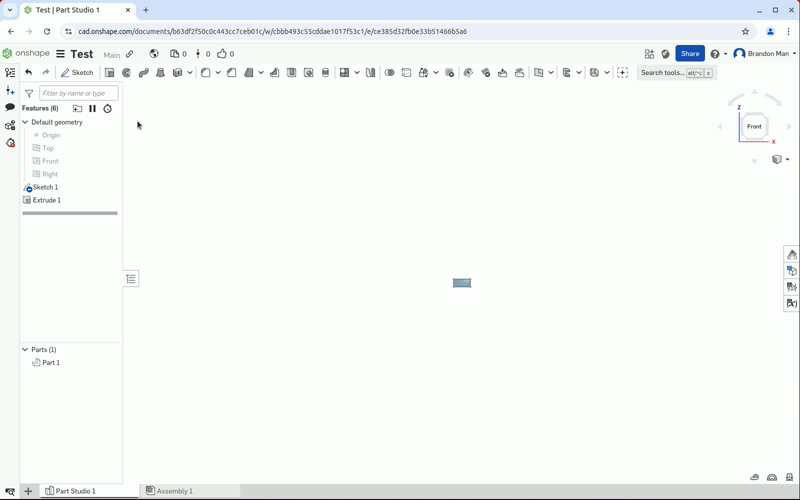
key(shift+h)
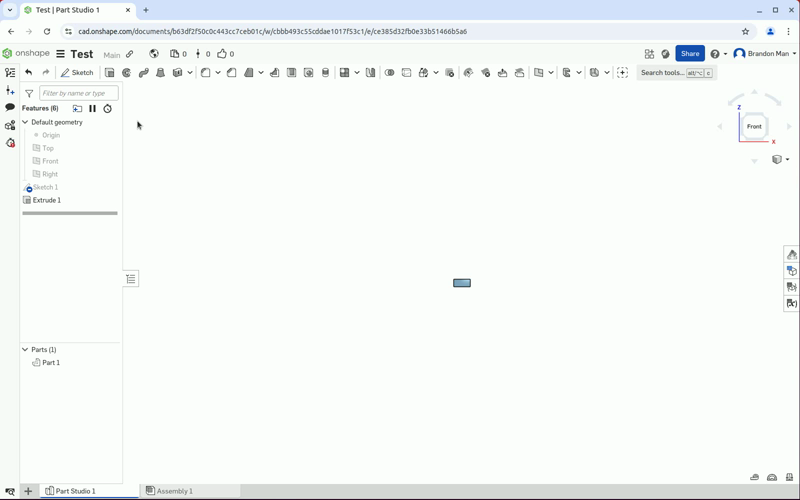
mouse_move(73, 189)
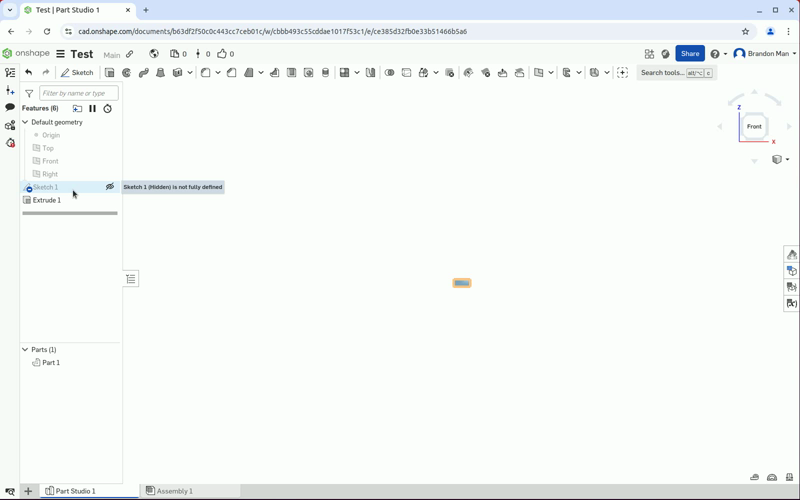
click(73, 189)
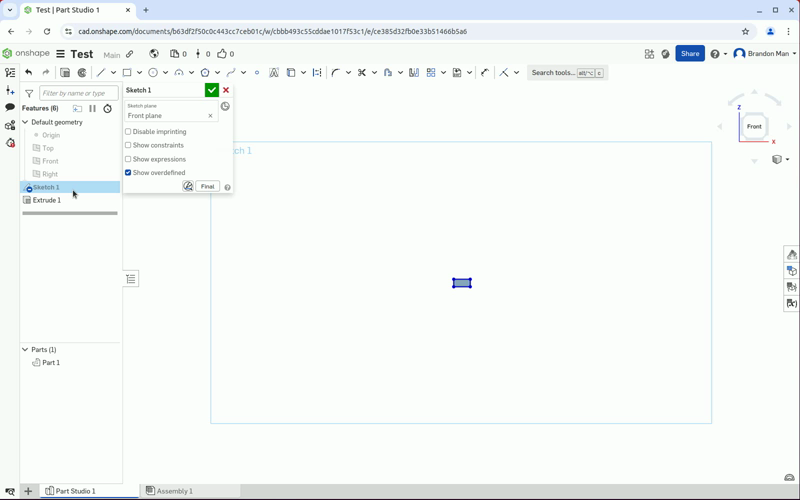
mouse_move(229, 92)
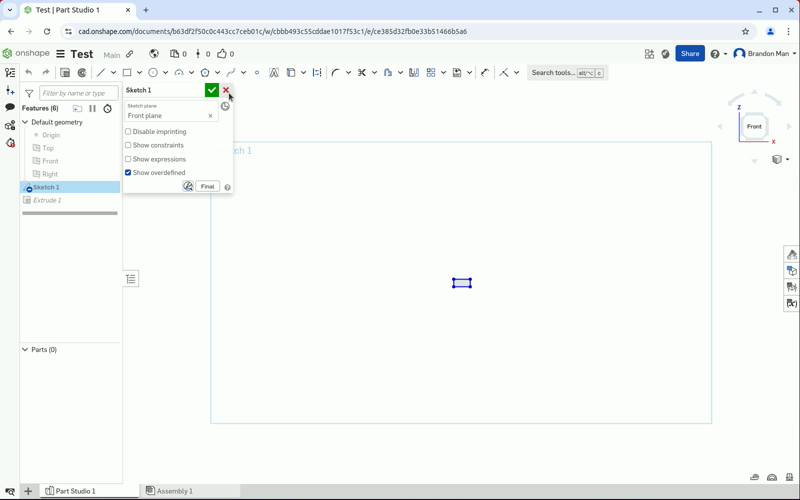
click(229, 92)
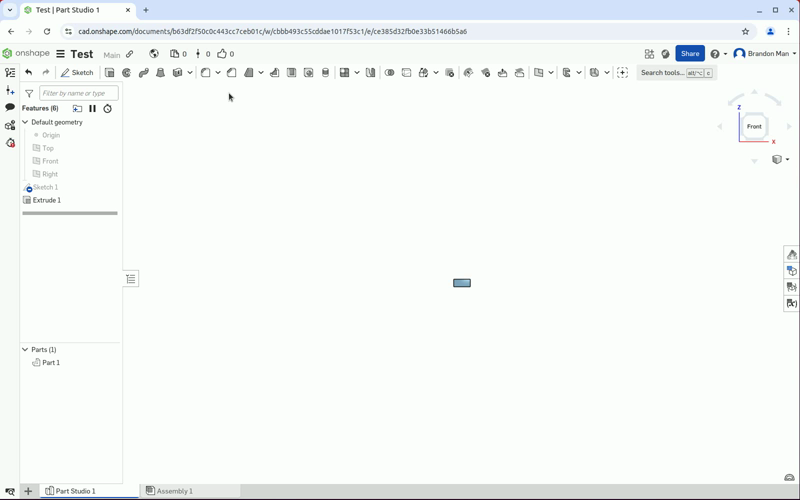
mouse_move(73, 352)
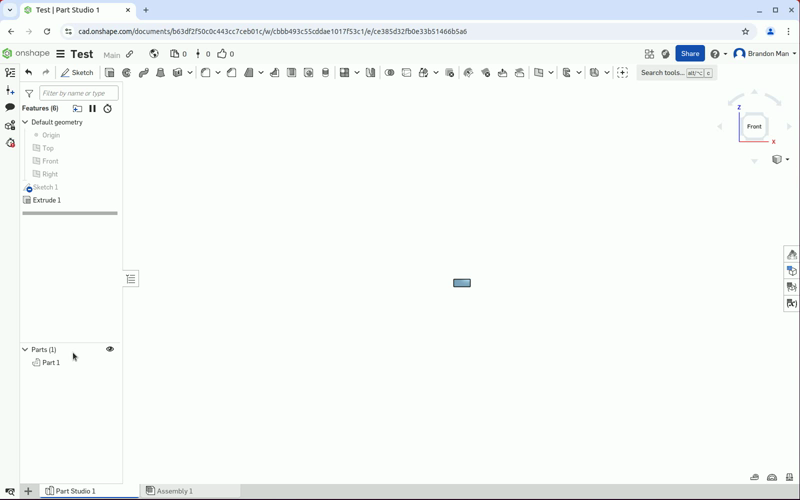
key(y)
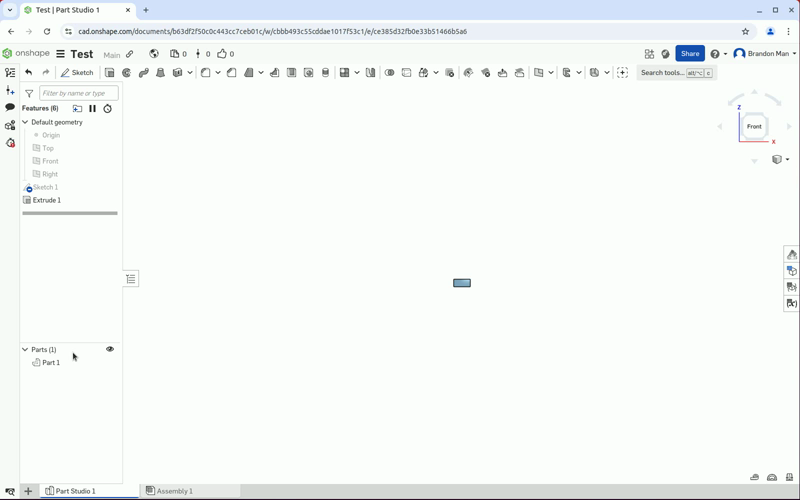
key(shift+p)
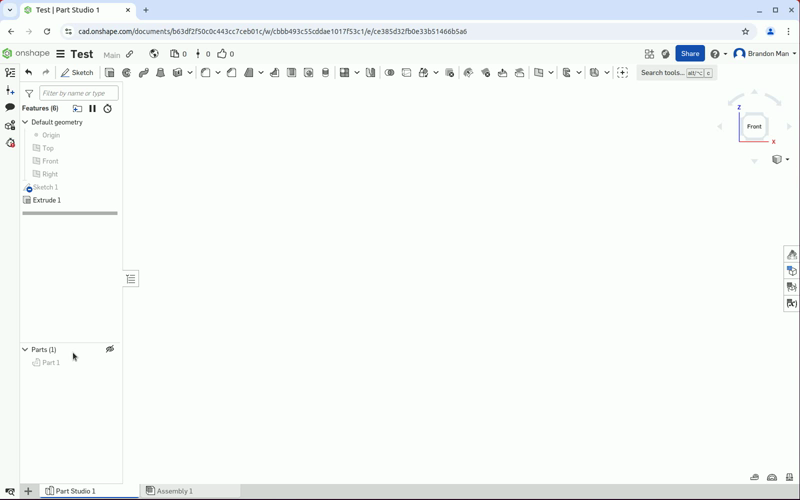
key(space)
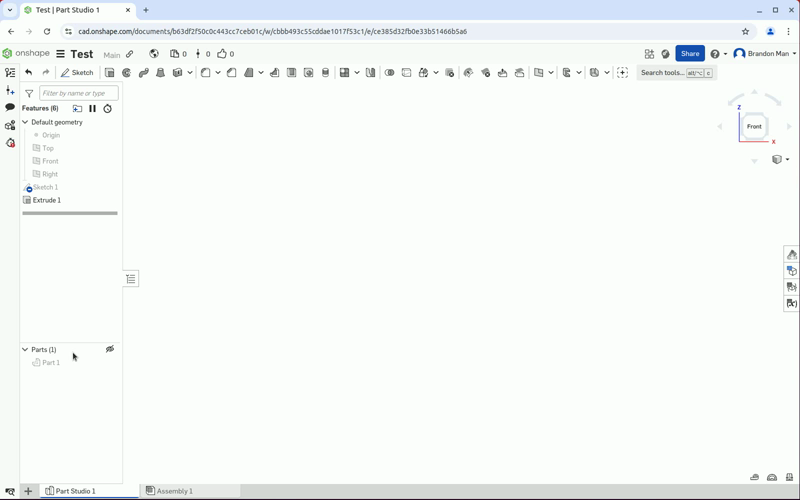
key_down(shift)
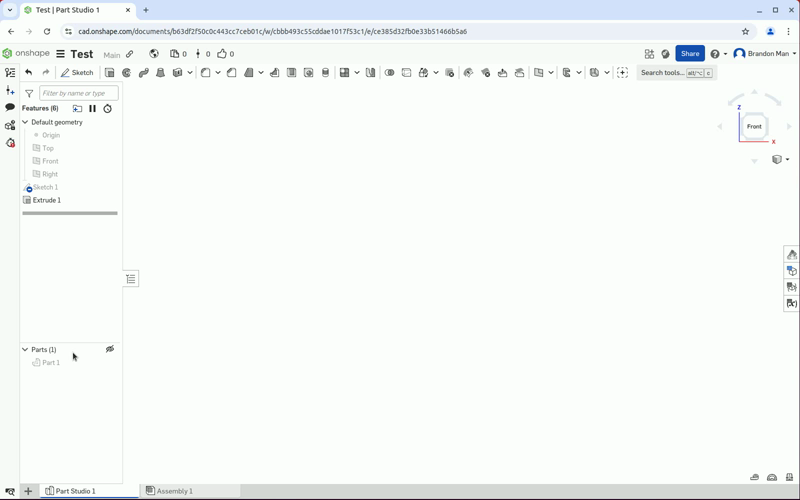
key(left)
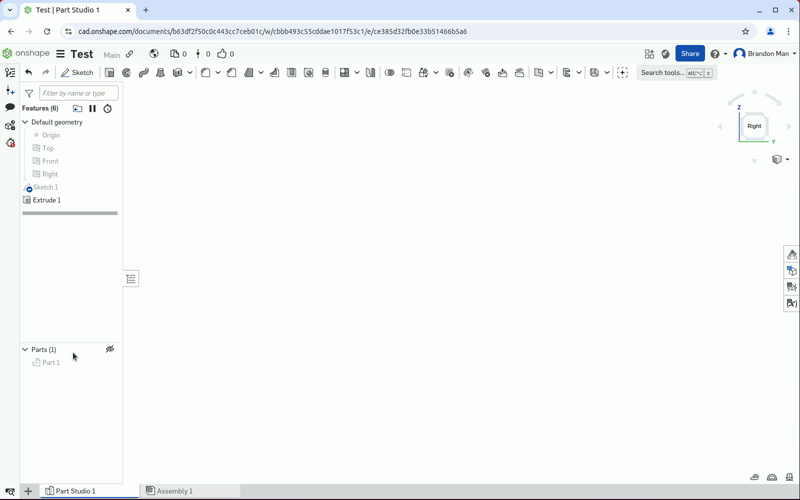
key_up(shift)
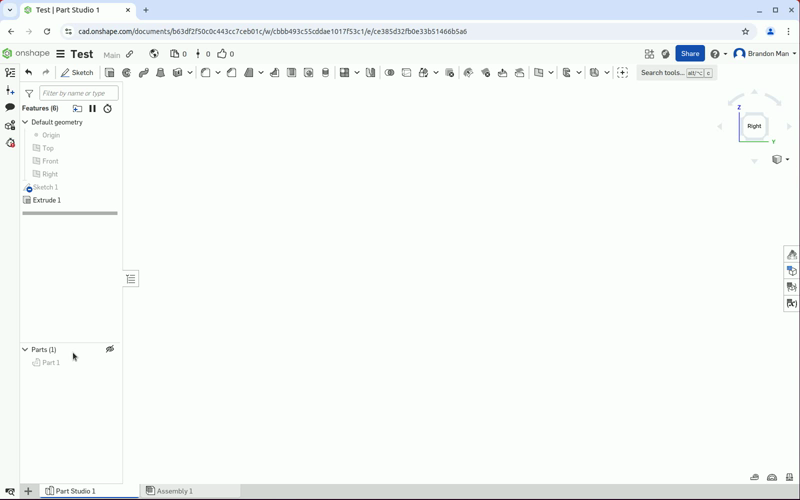
mouse_move(73, 352)
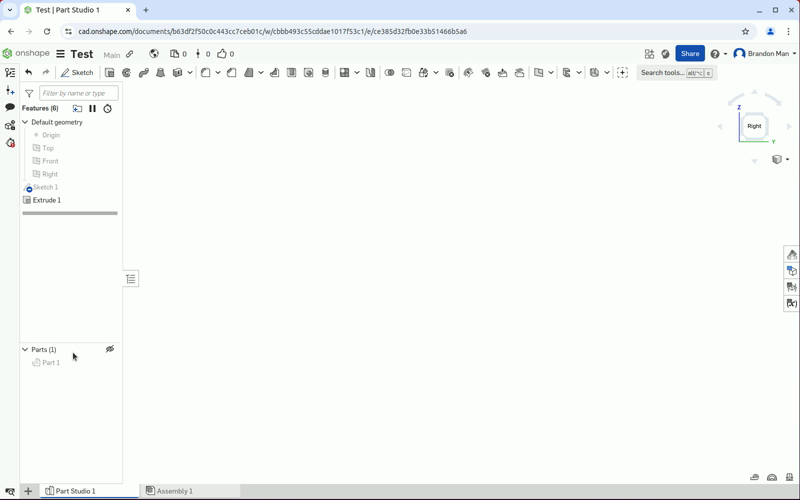
key(shift+y)
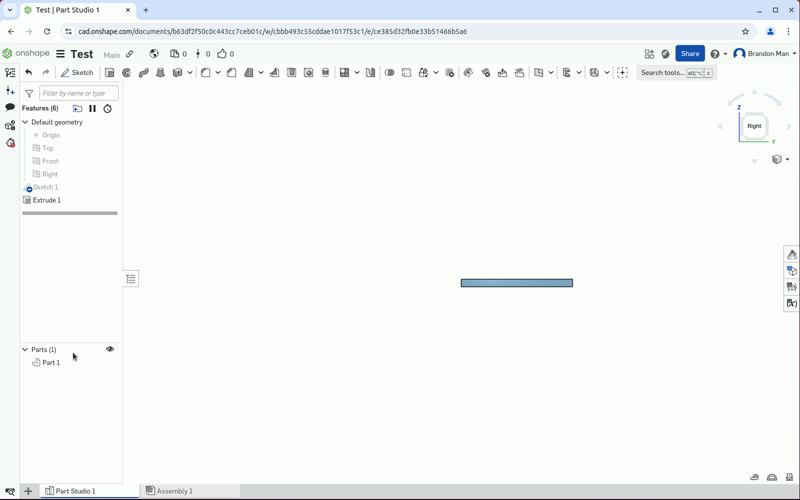
mouse_move(541, 75)
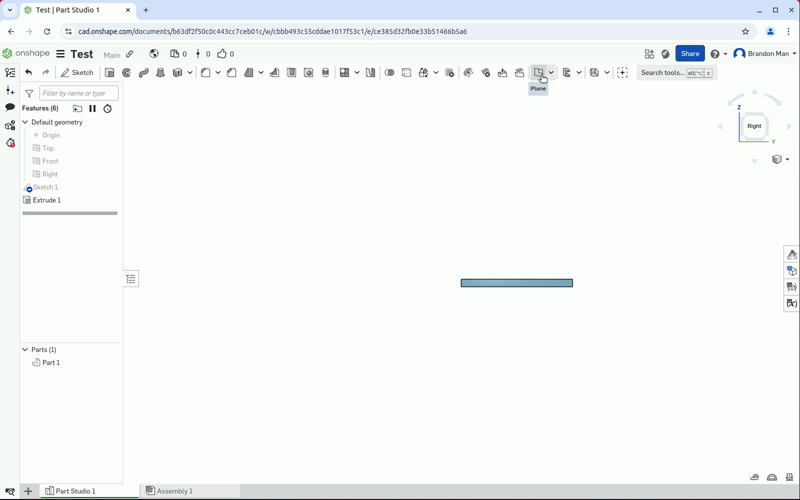
click(541, 75)
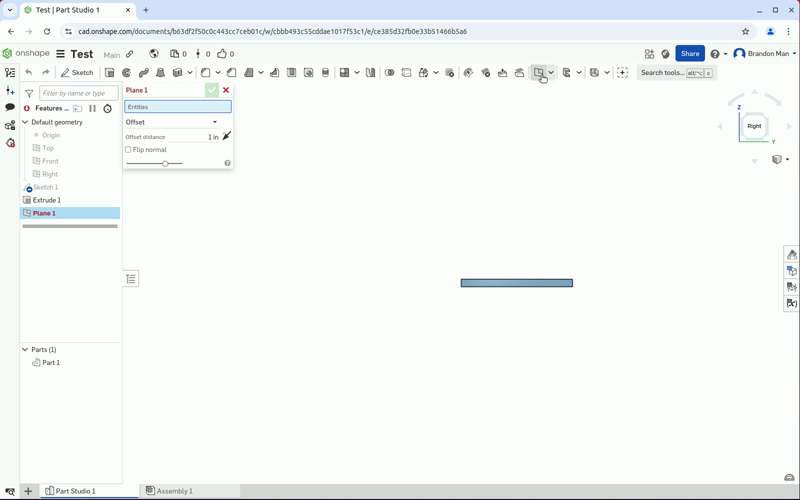
mouse_move(73, 176)
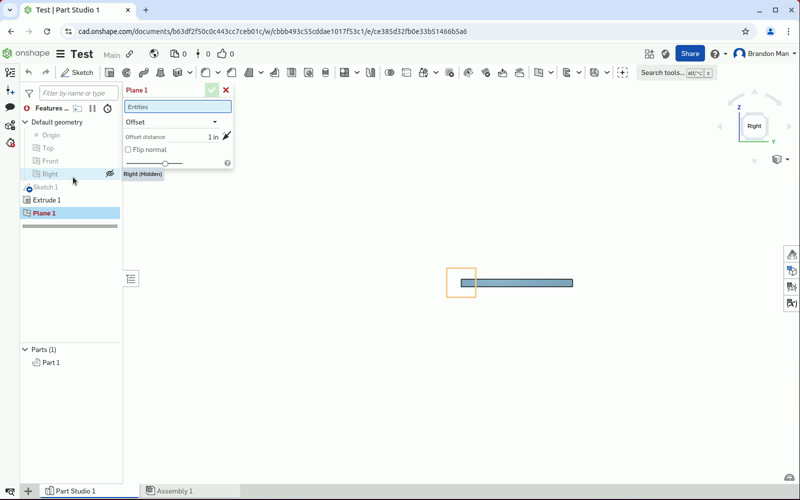
click(73, 176)
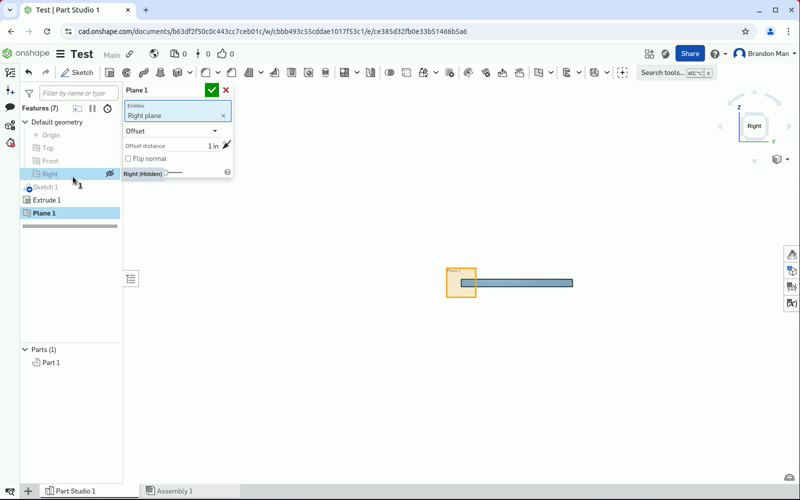
key(tab, 2)
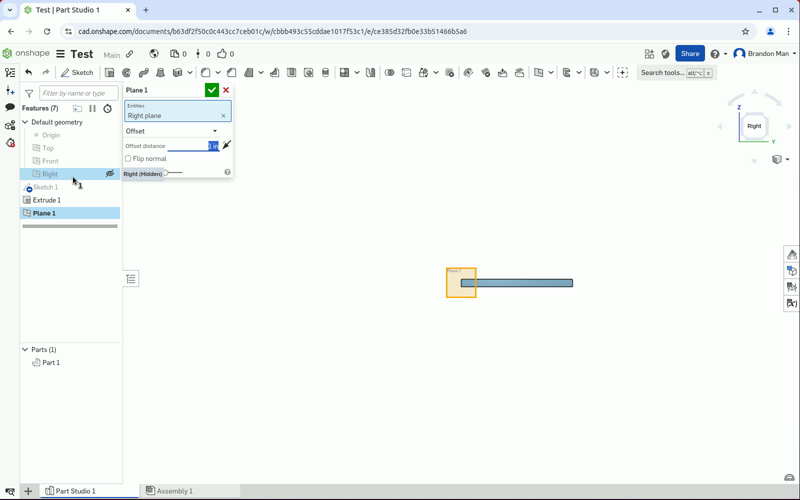
text(1.448)
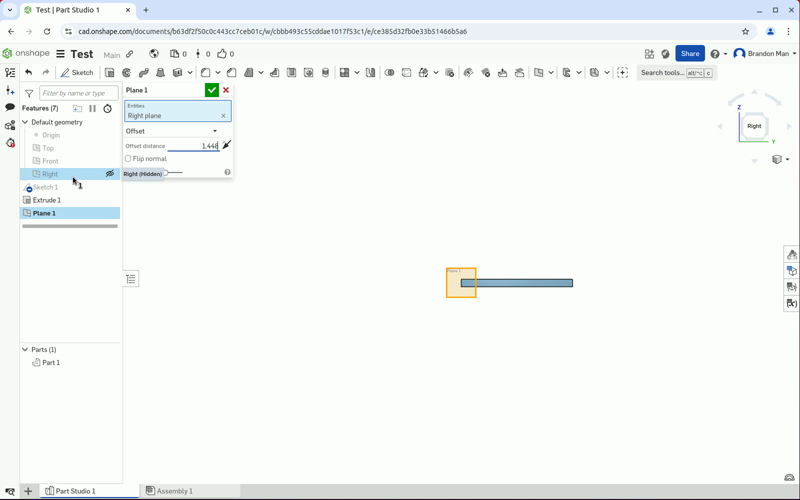
key(enter, 2)
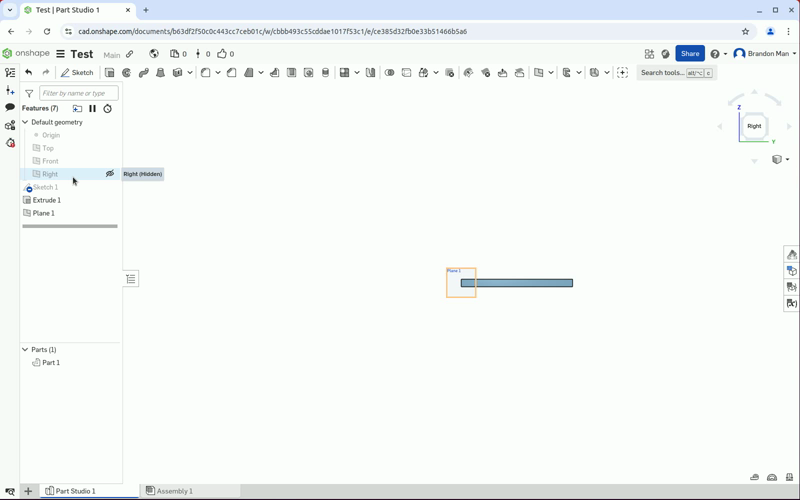
key(shift+s)
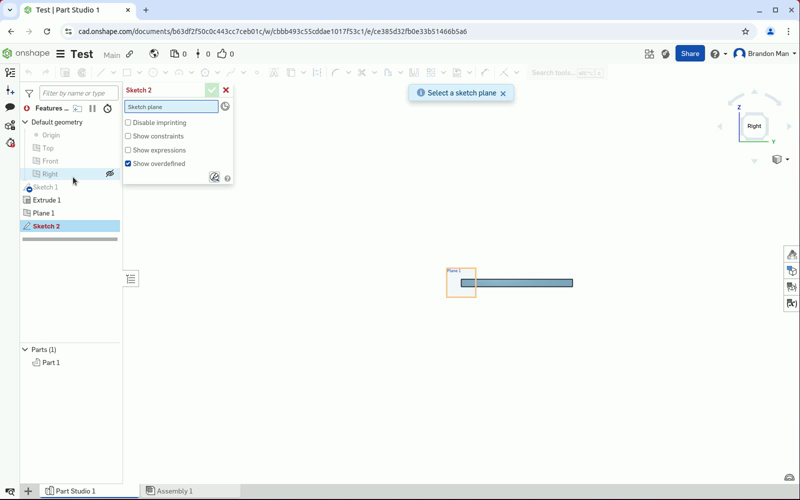
mouse_move(73, 215)
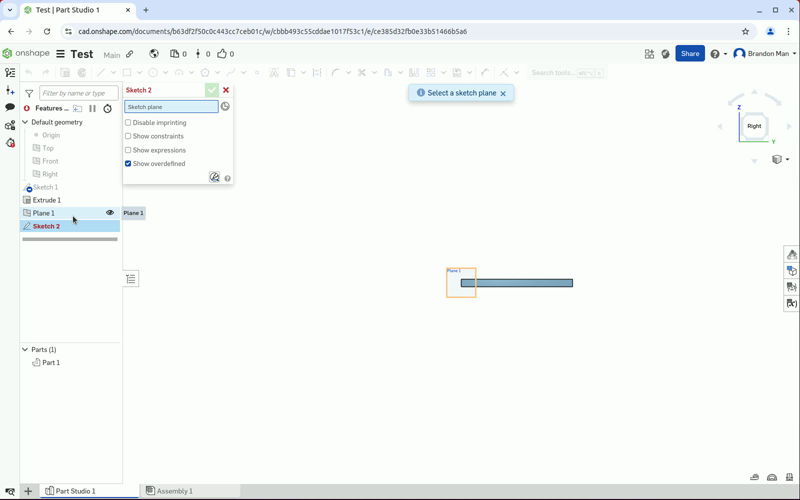
click(73, 215)
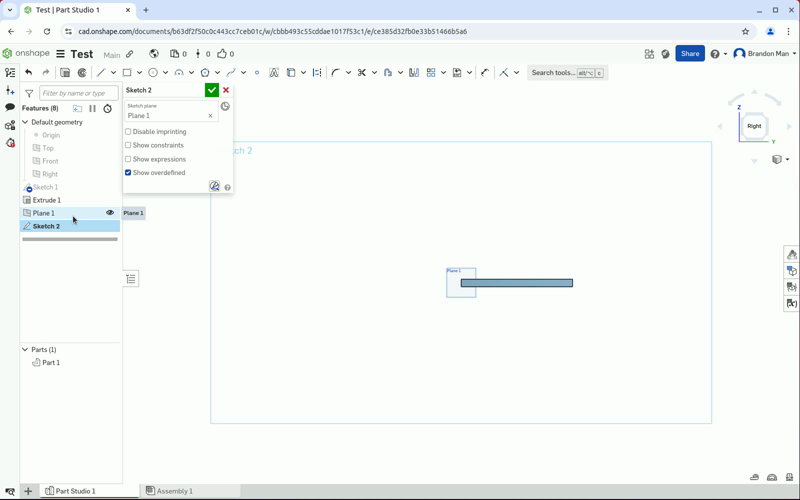
mouse_move(73, 352)
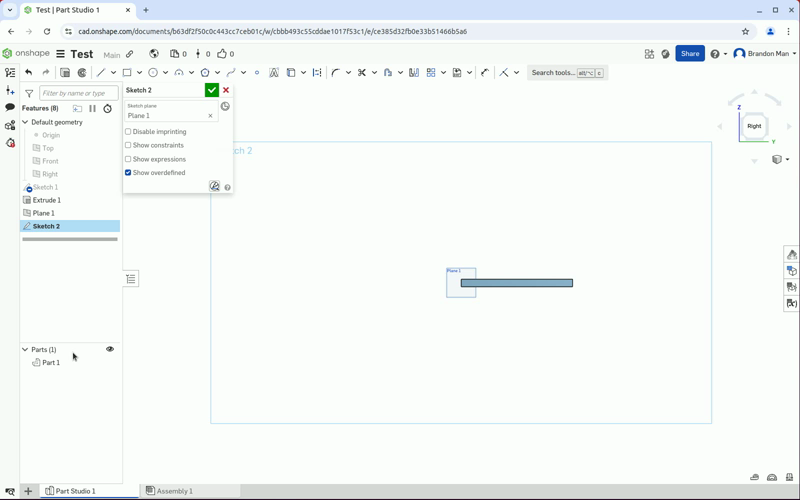
key(y)
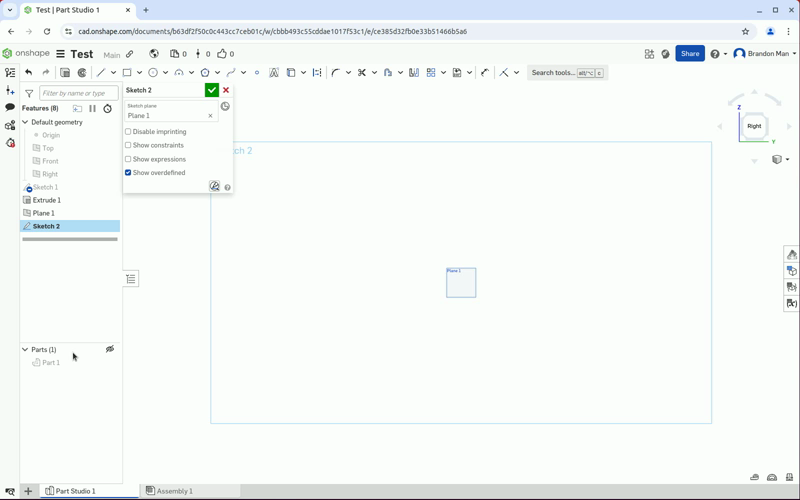
key(l)
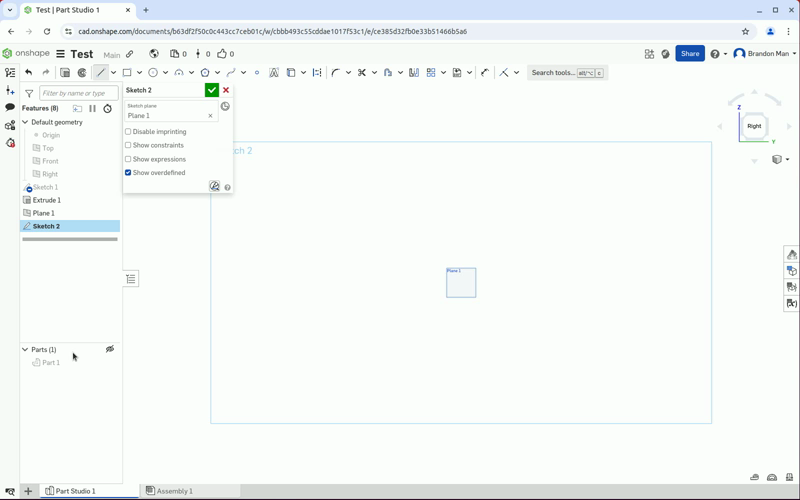
key_down(shift)
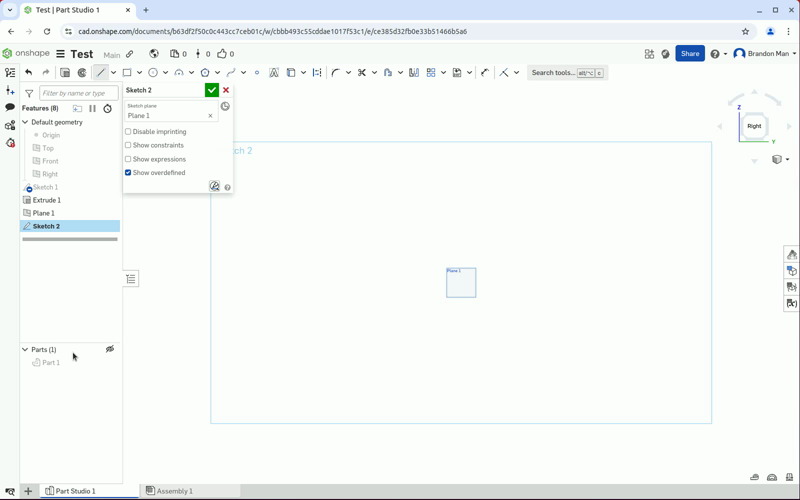
mouse_move(572, 286)
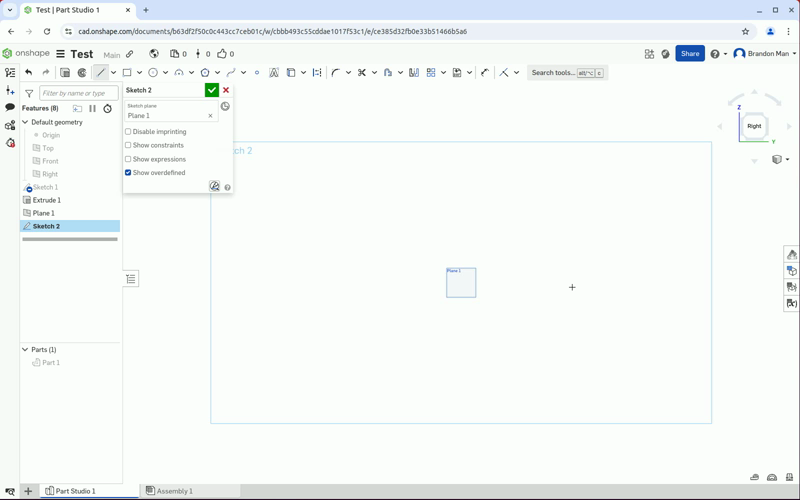
click(572, 286)
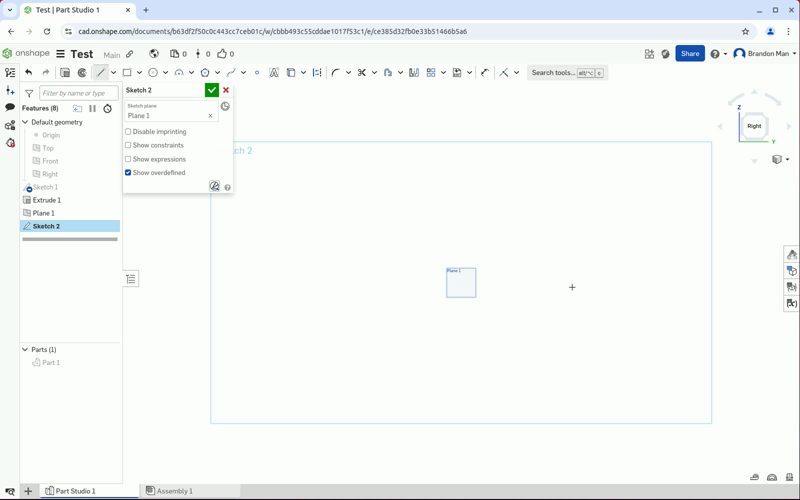
key_up(shift)
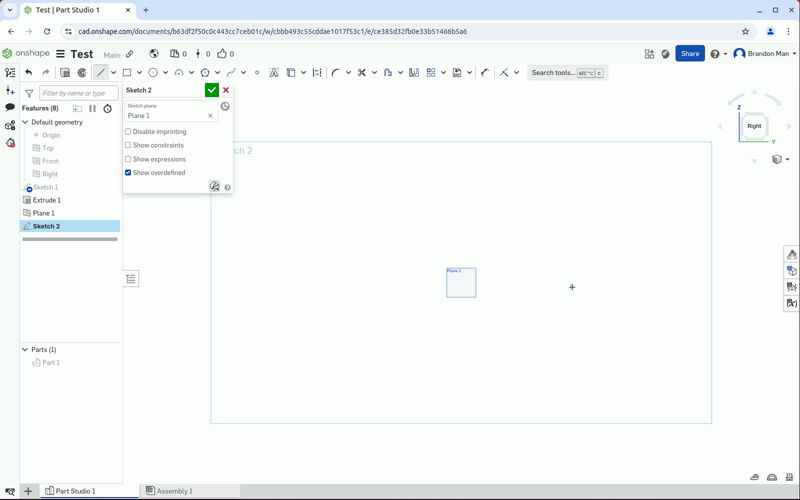
key_down(shift)
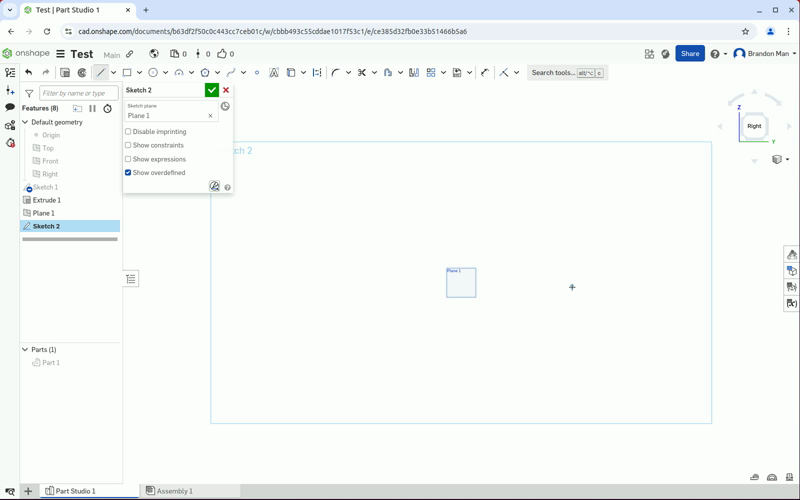
mouse_move(589, 286)
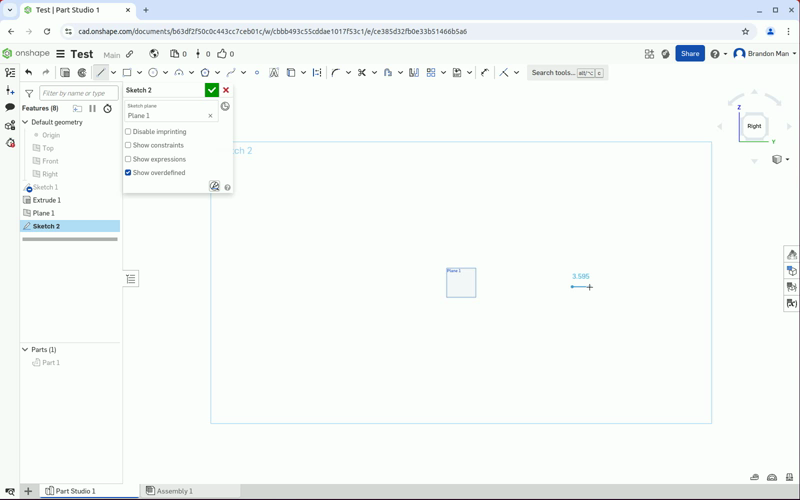
mouse_move(573, 278)
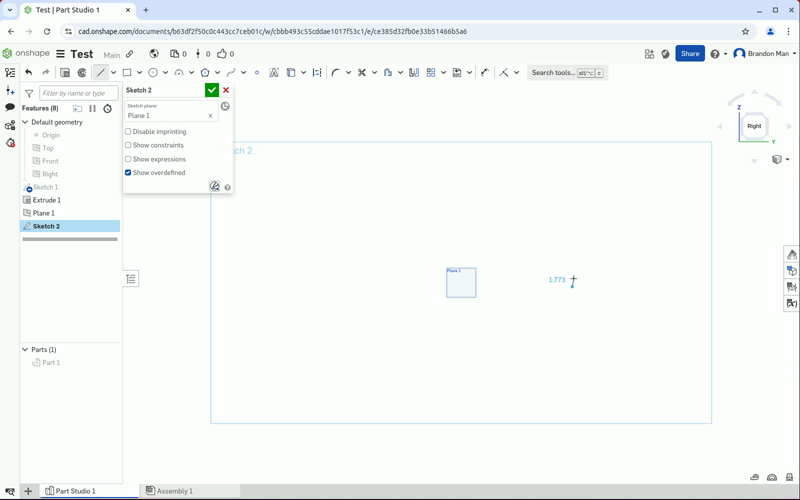
click(573, 278)
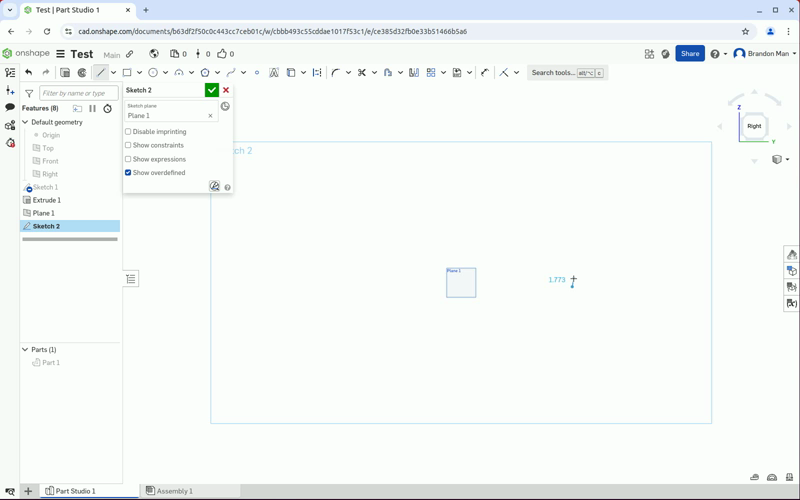
key_up(shift)
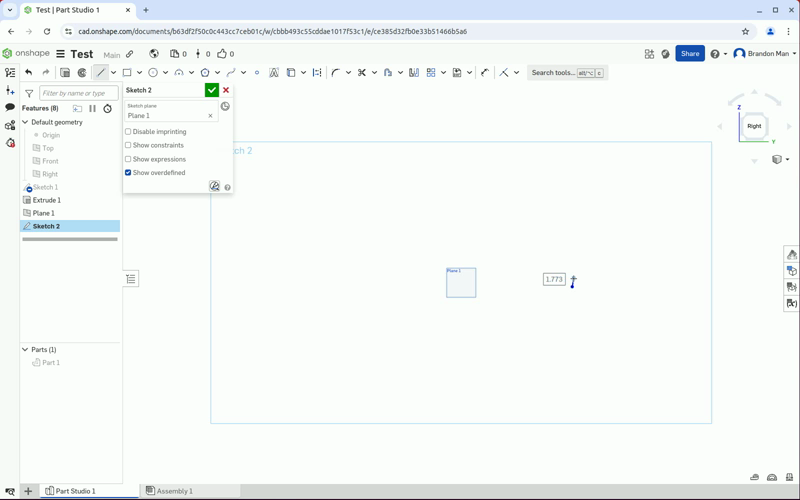
key_down(shift)
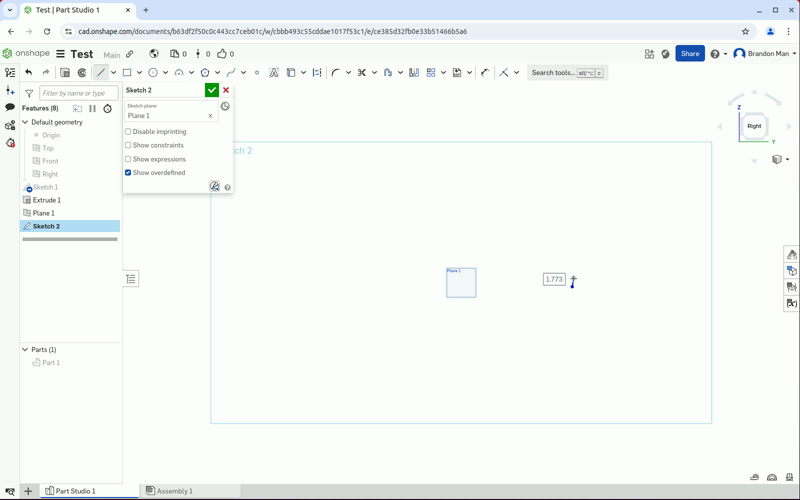
mouse_move(589, 278)
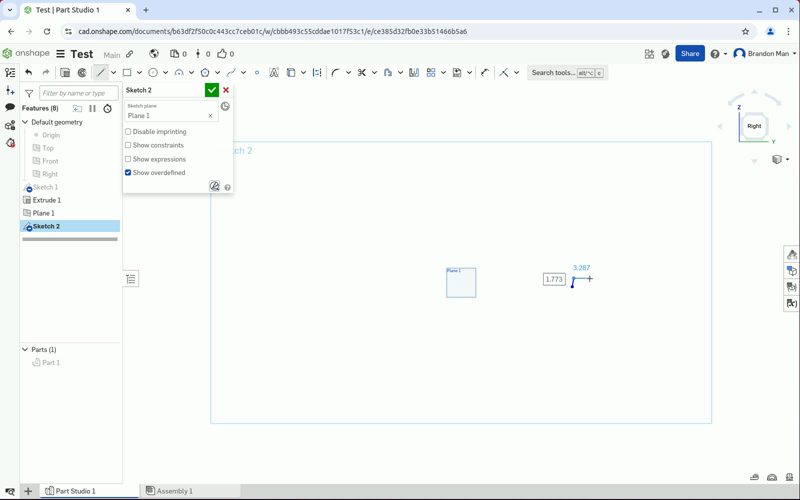
mouse_move(572, 278)
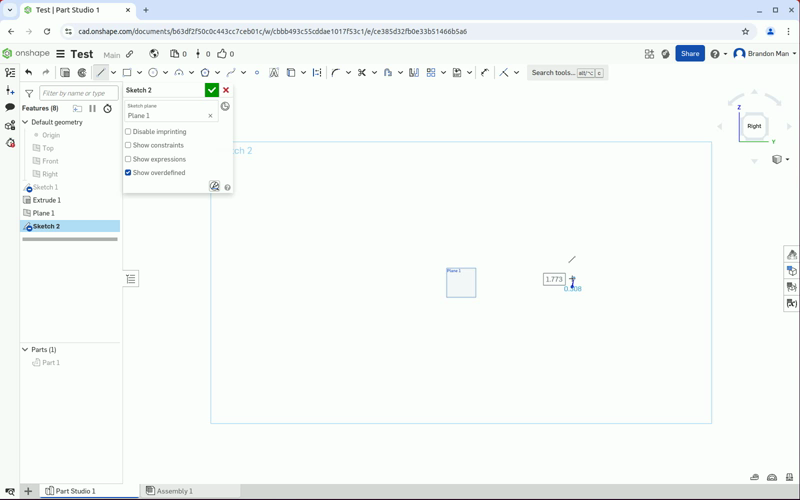
scroll(6)
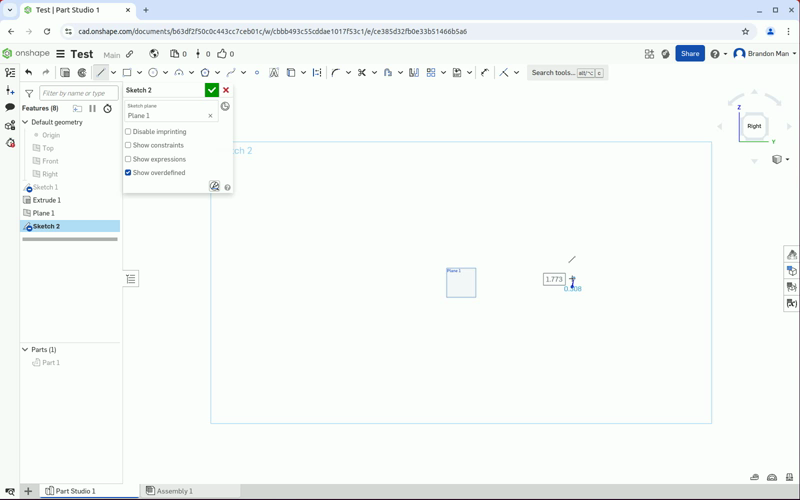
scroll(6)
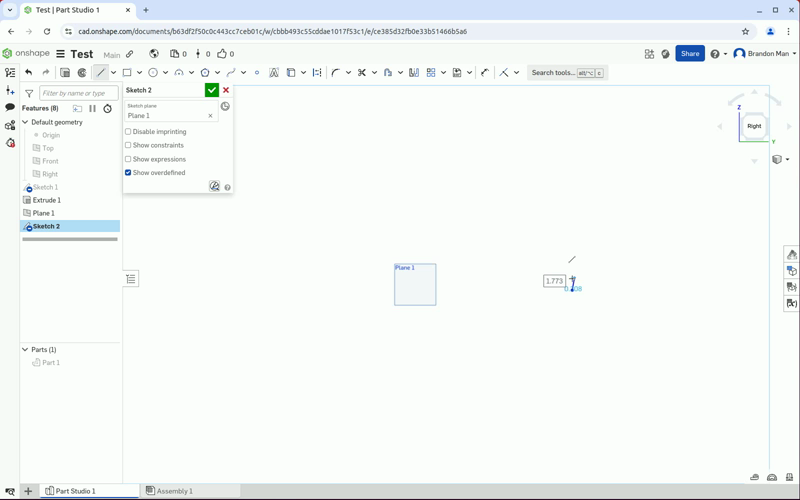
scroll(6)
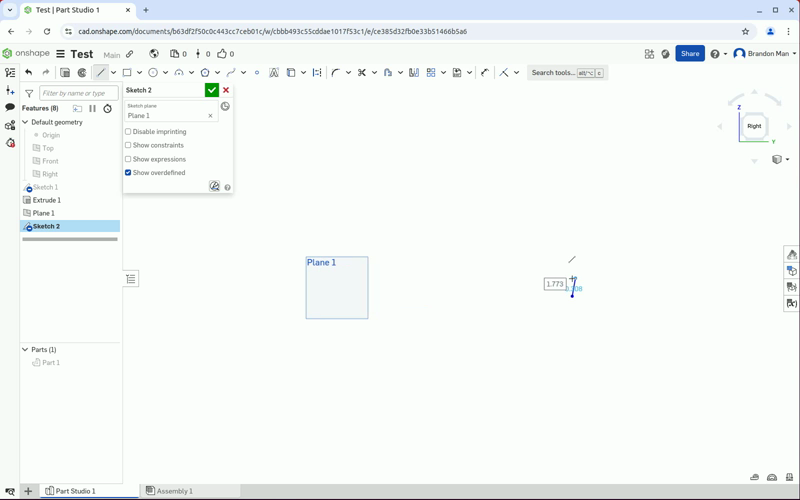
scroll(6)
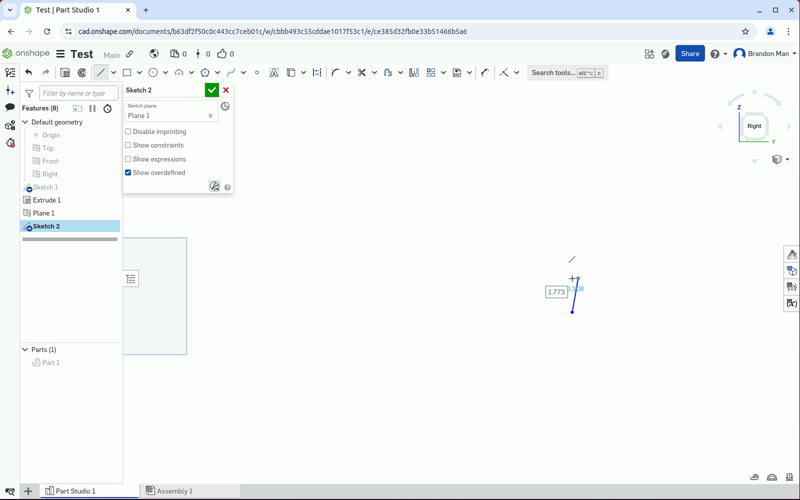
scroll(6)
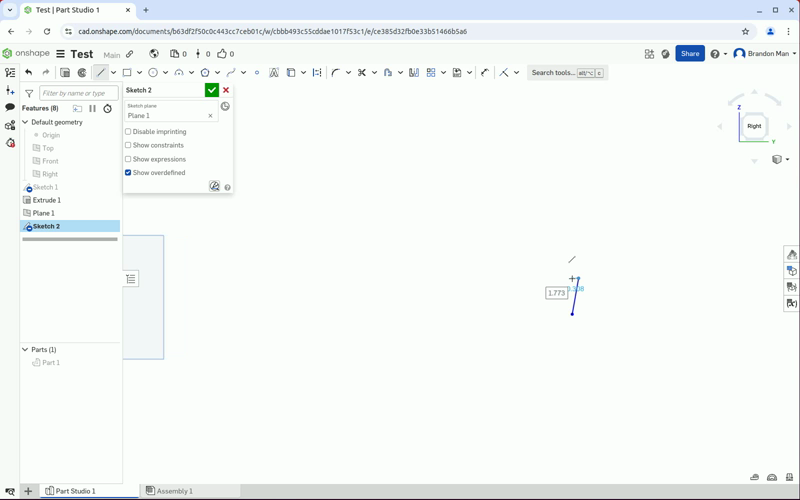
scroll(6)
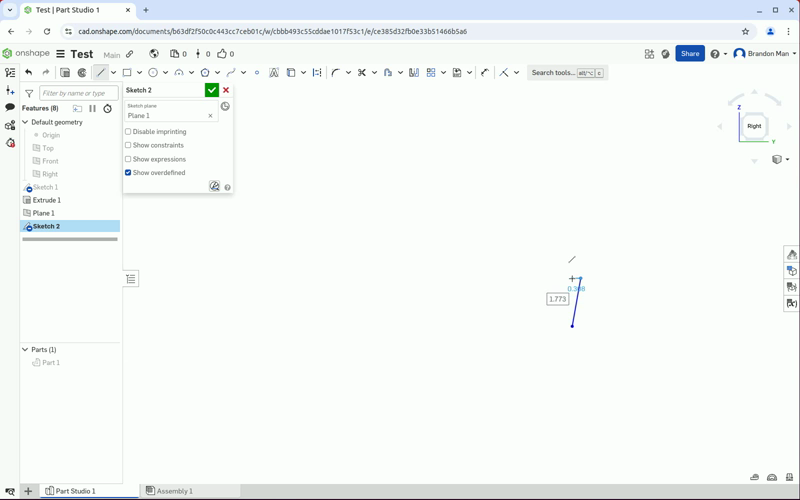
scroll(6)
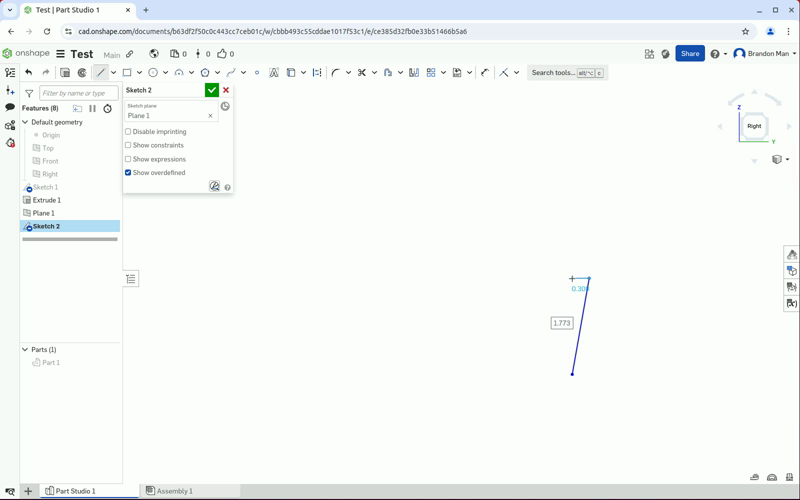
click(572, 278)
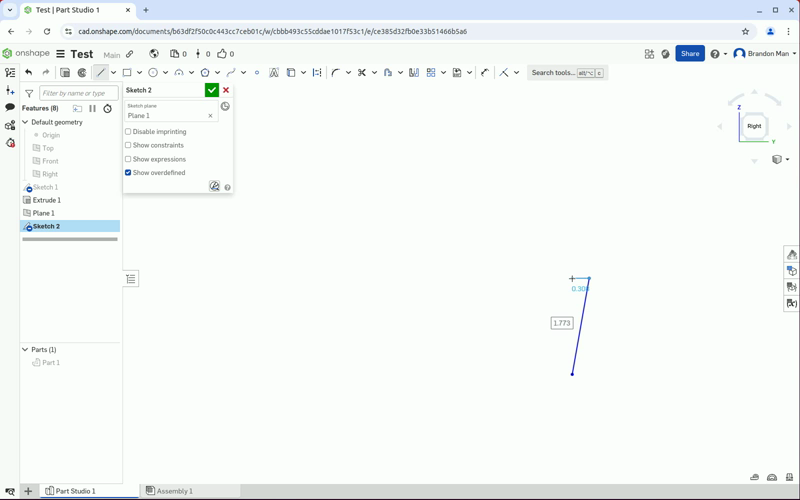
scroll(-6)
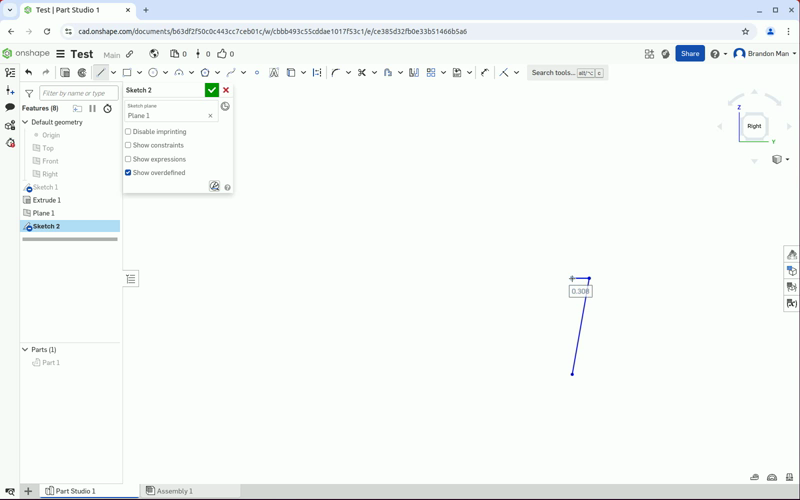
scroll(-6)
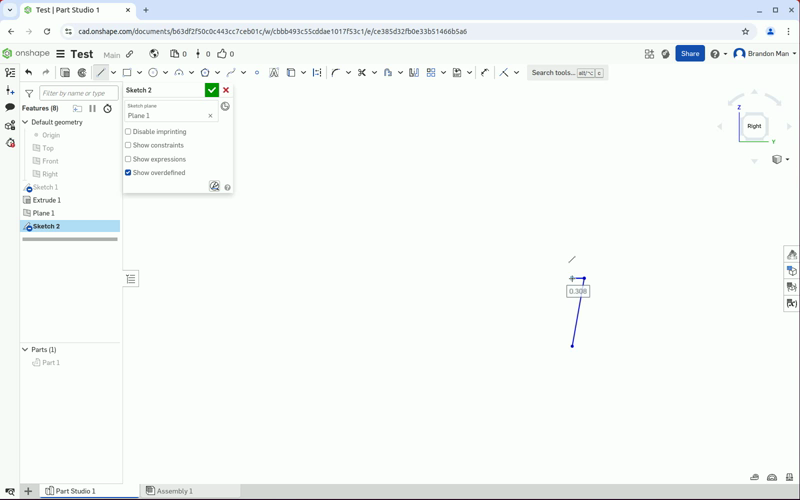
scroll(-6)
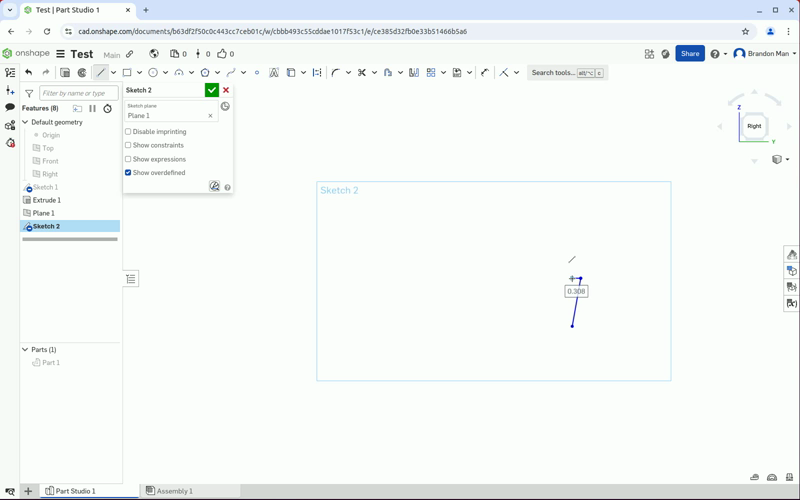
scroll(-6)
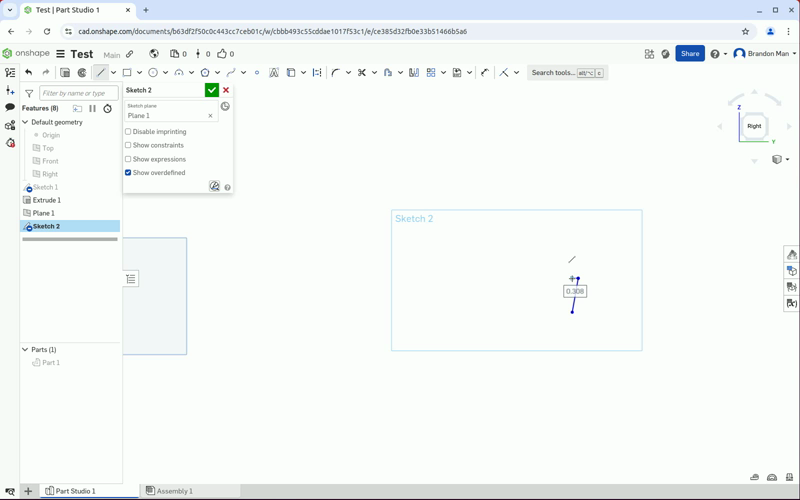
scroll(-6)
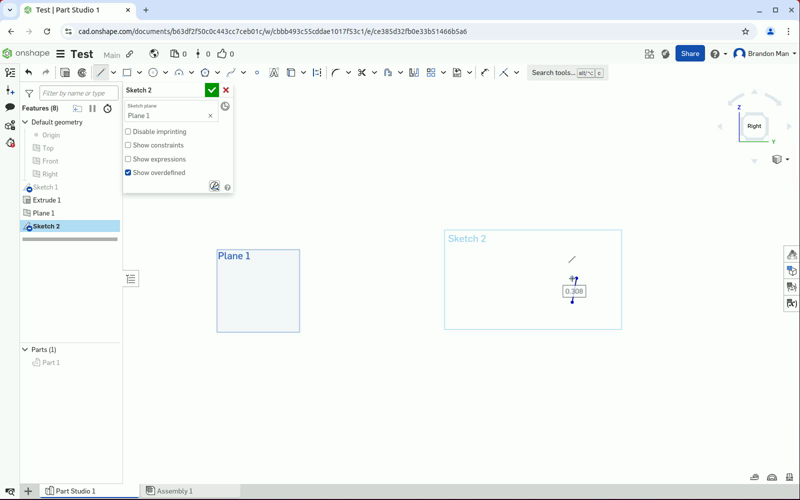
scroll(-6)
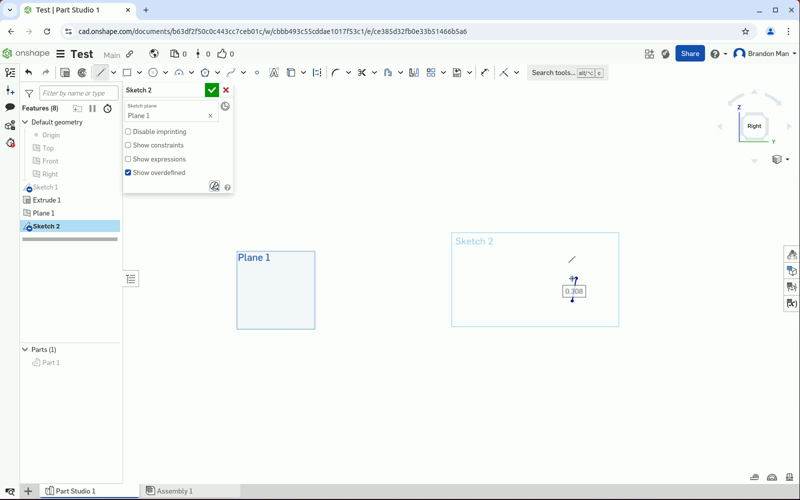
scroll(-6)
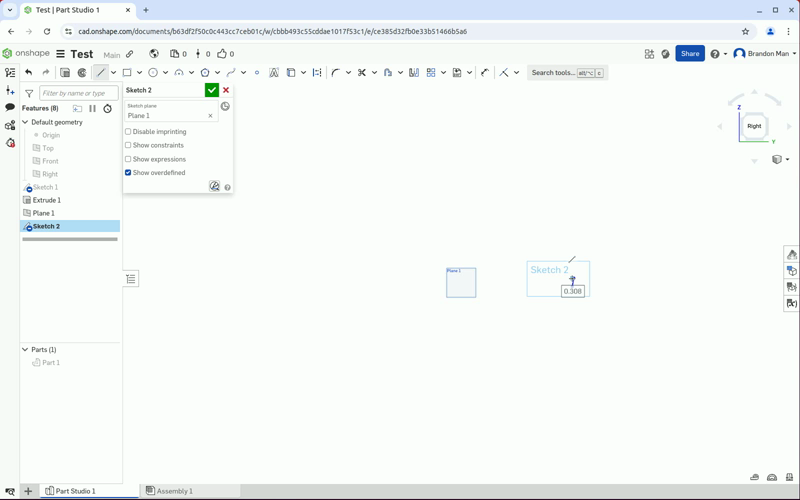
key_up(shift)
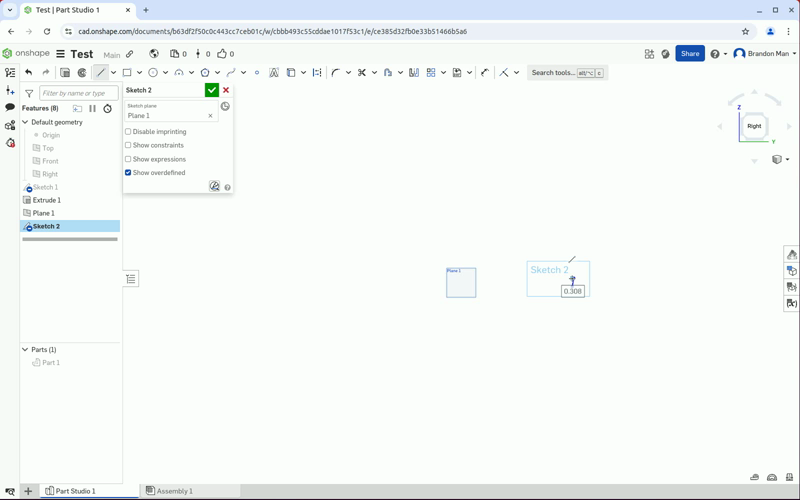
mouse_move(589, 278)
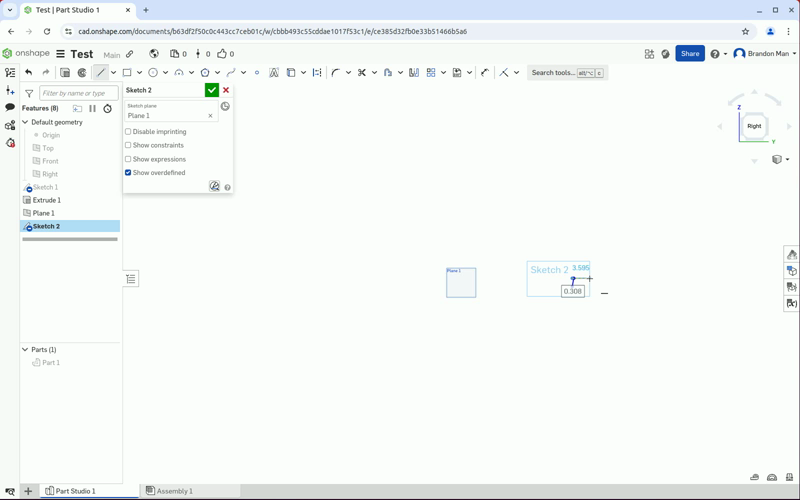
key_down(shift)
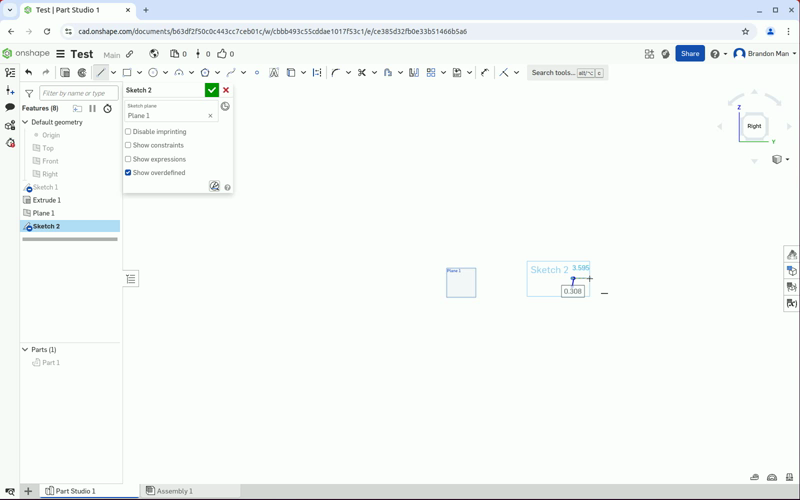
mouse_move(572, 286)
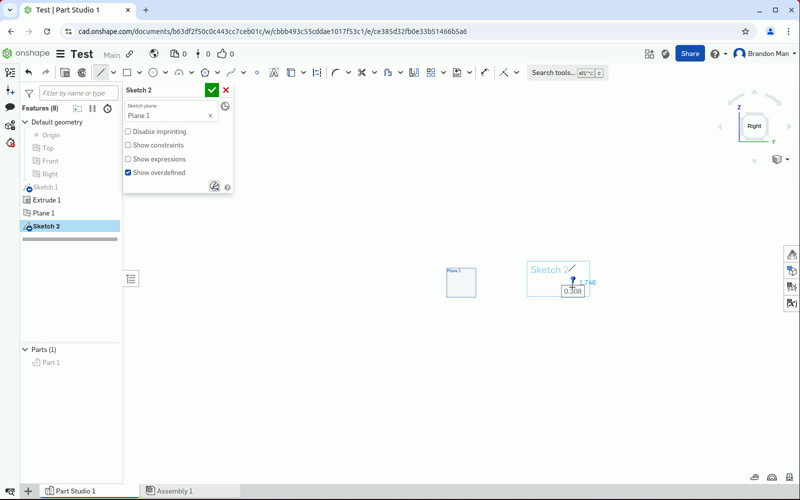
key_up(shift)
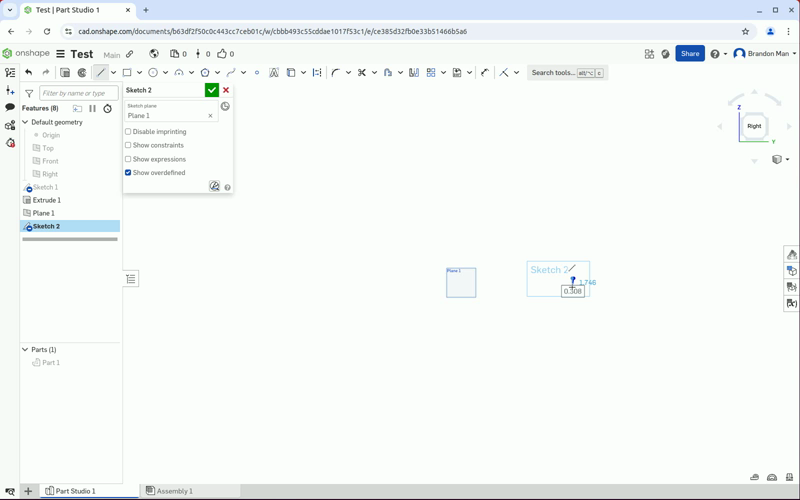
click(572, 286)
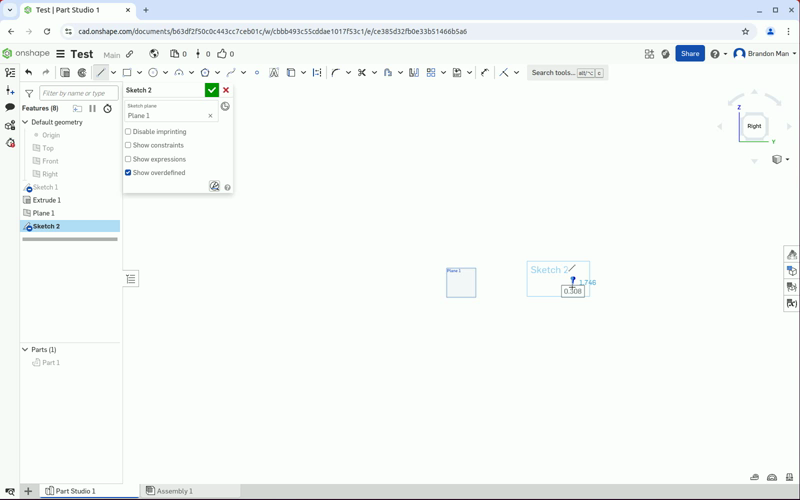
key(esc)
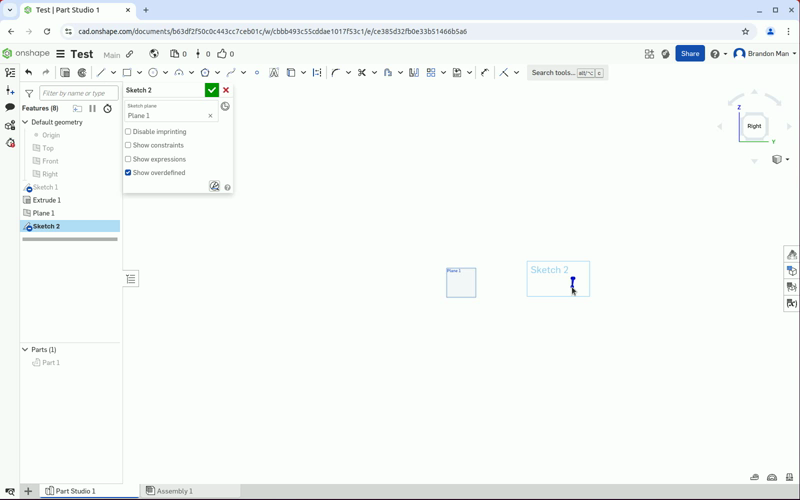
mouse_move(572, 282)
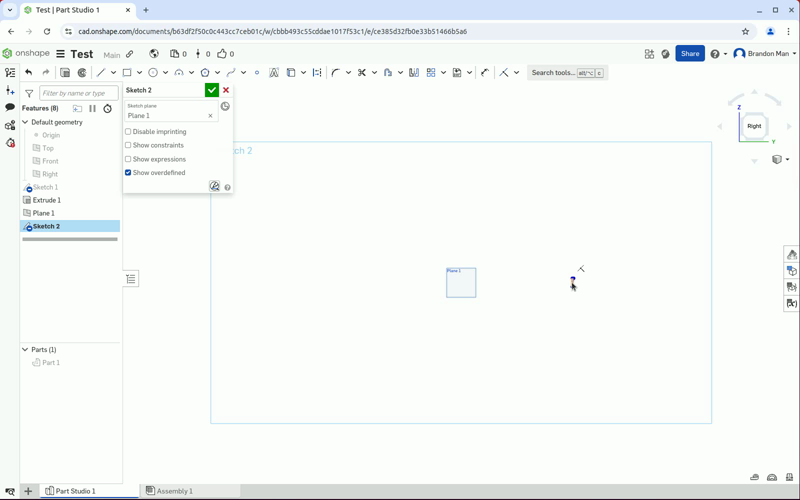
scroll(6)
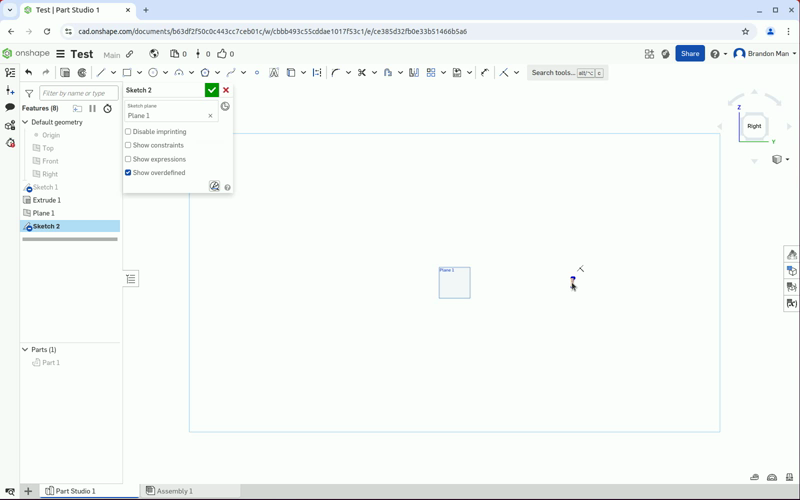
scroll(6)
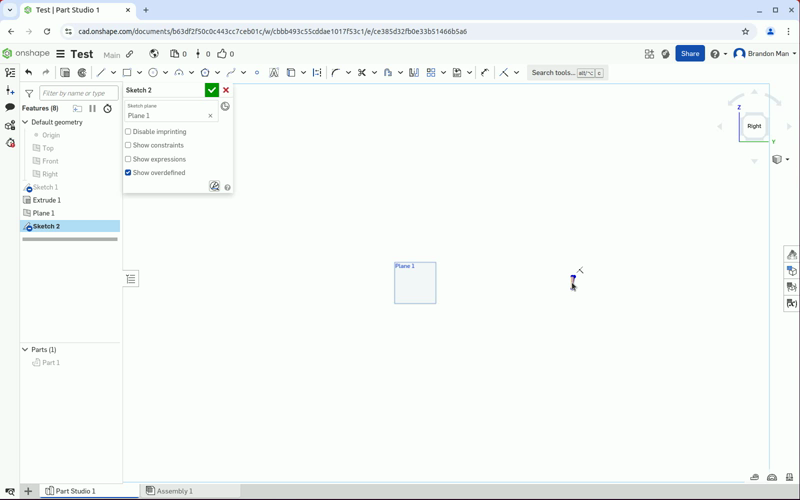
scroll(6)
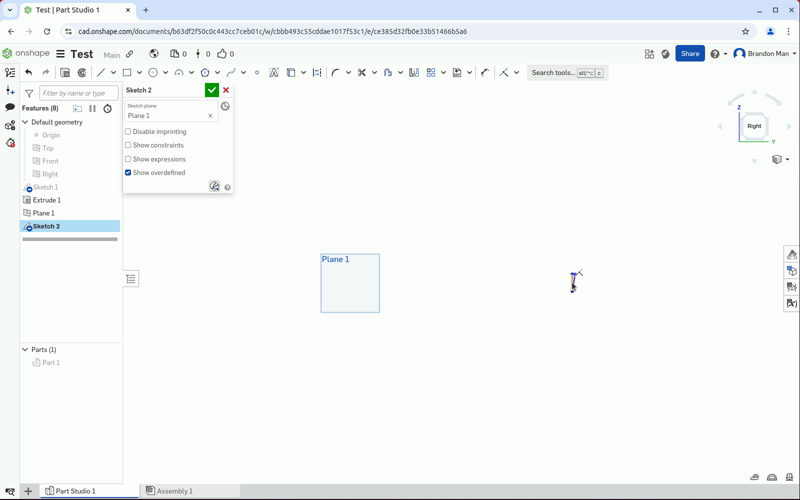
scroll(6)
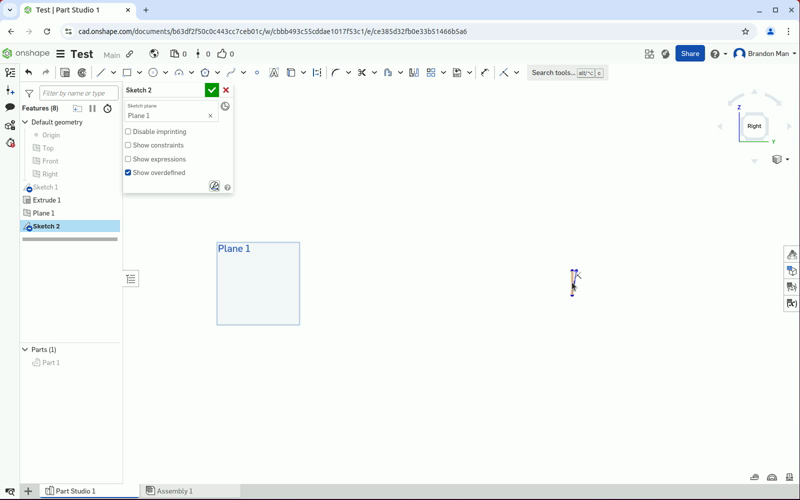
scroll(6)
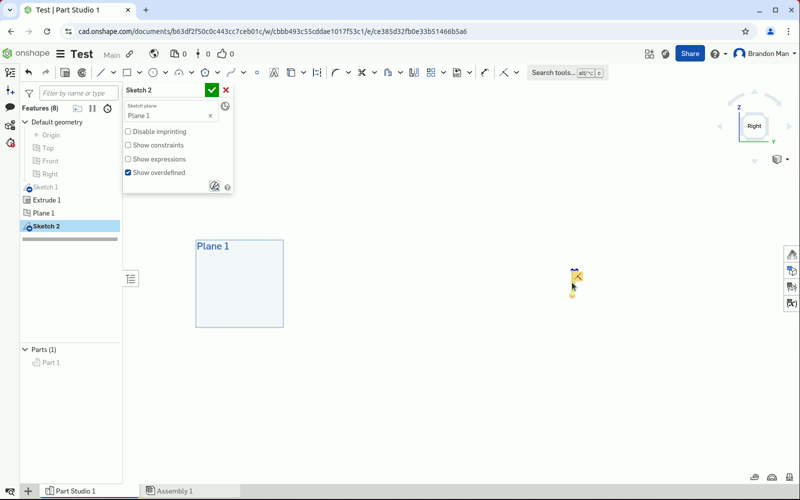
scroll(6)
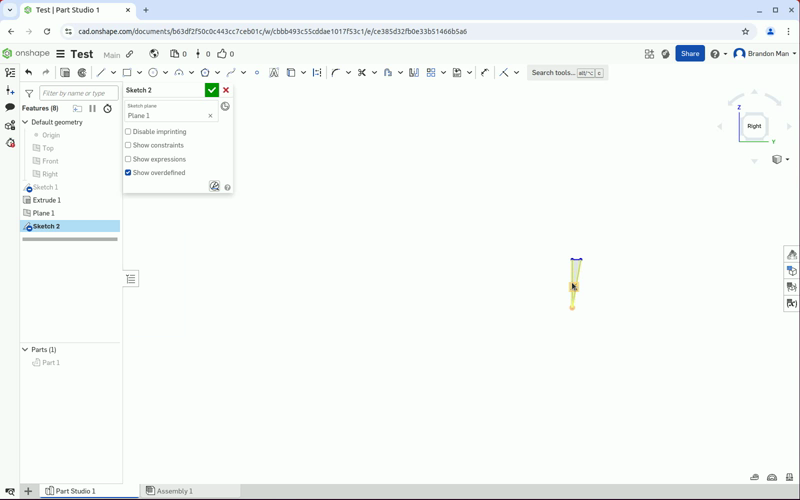
scroll(6)
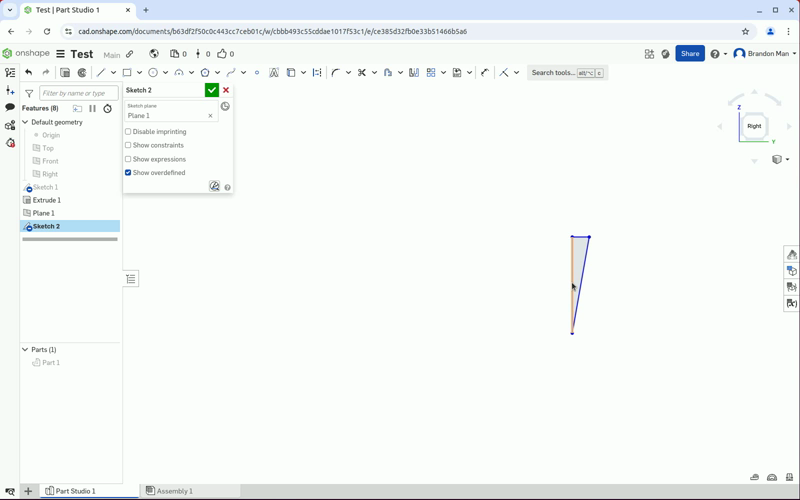
click(572, 282)
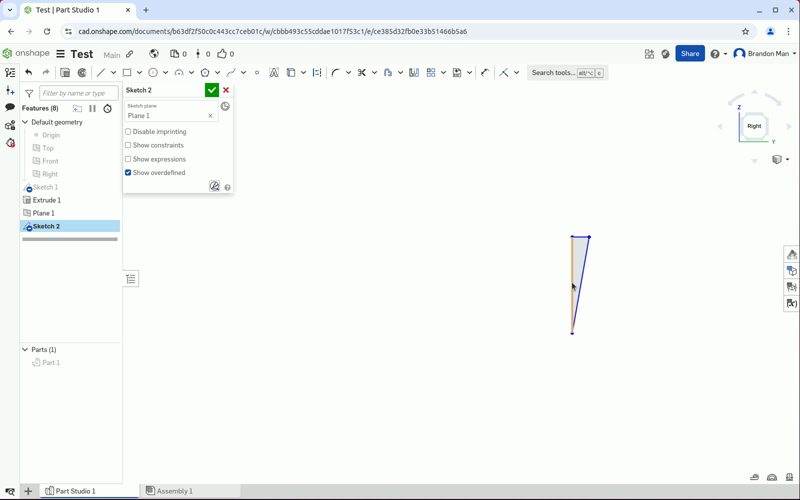
scroll(-6)
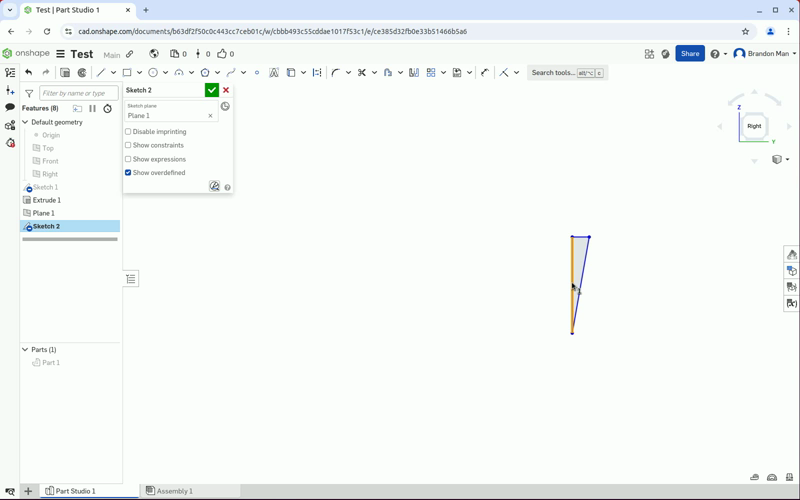
scroll(-6)
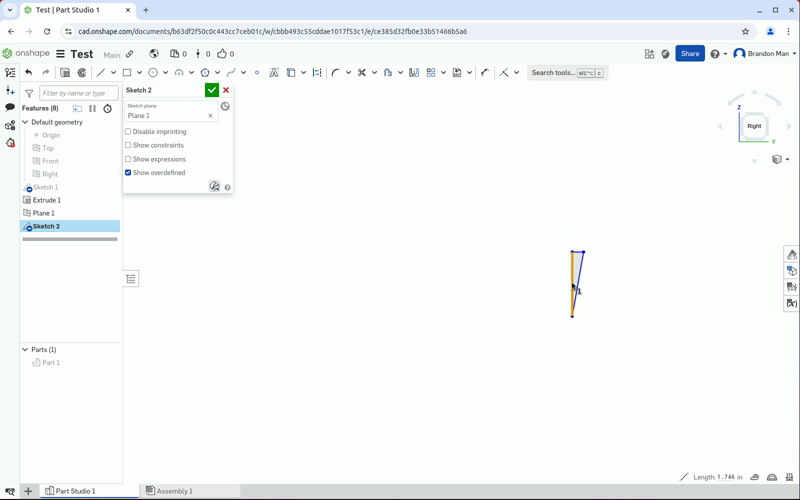
scroll(-6)
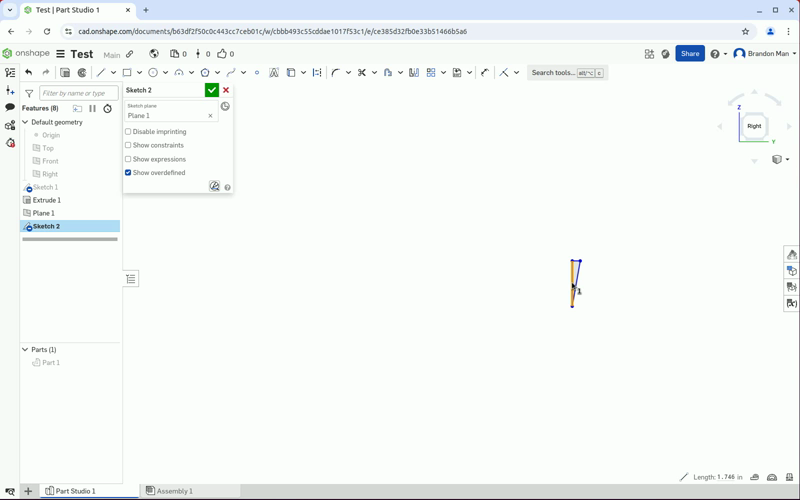
scroll(-6)
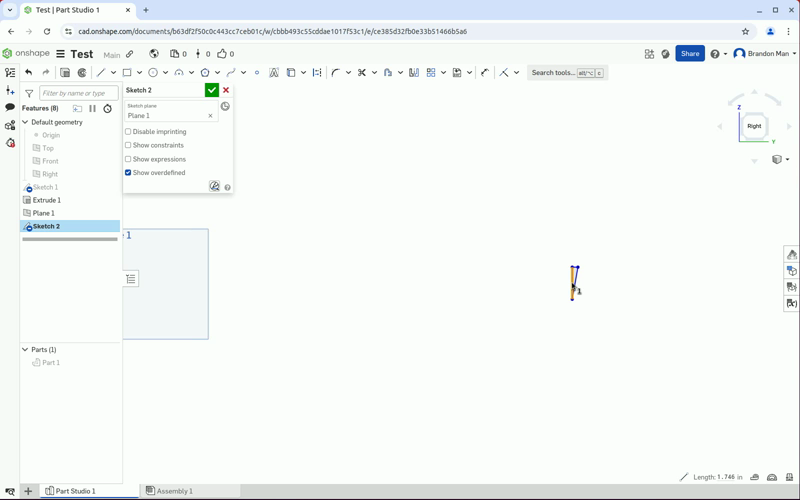
scroll(-6)
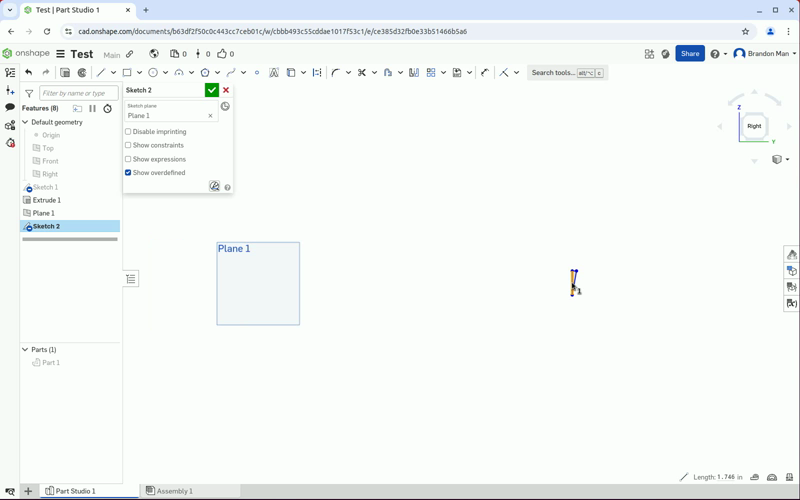
scroll(-6)
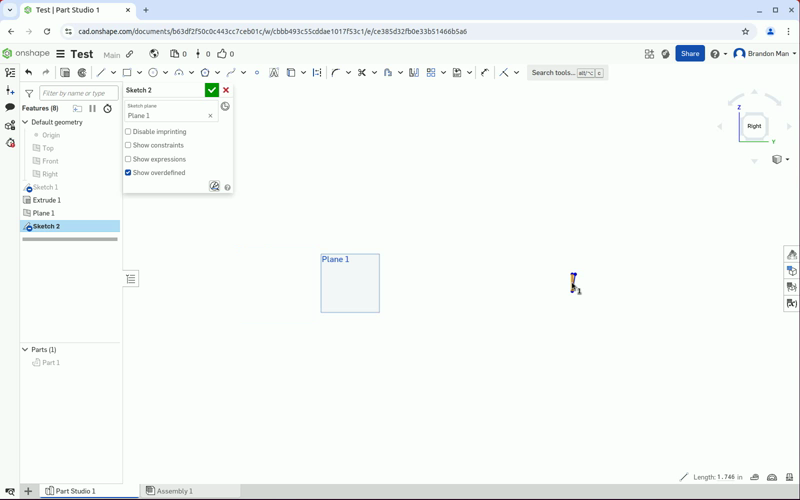
scroll(-6)
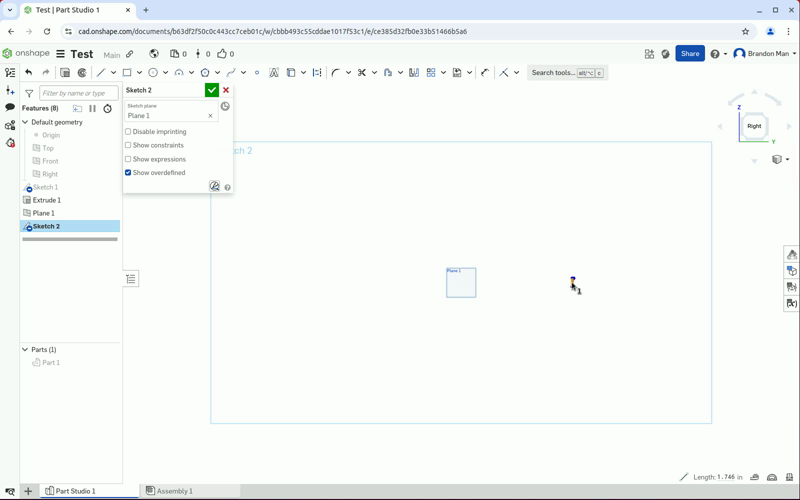
mouse_move(73, 352)
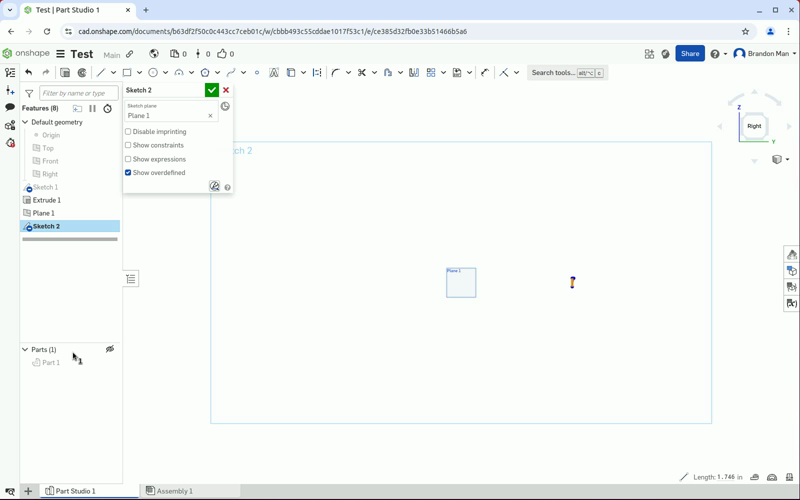
key(shift+y)
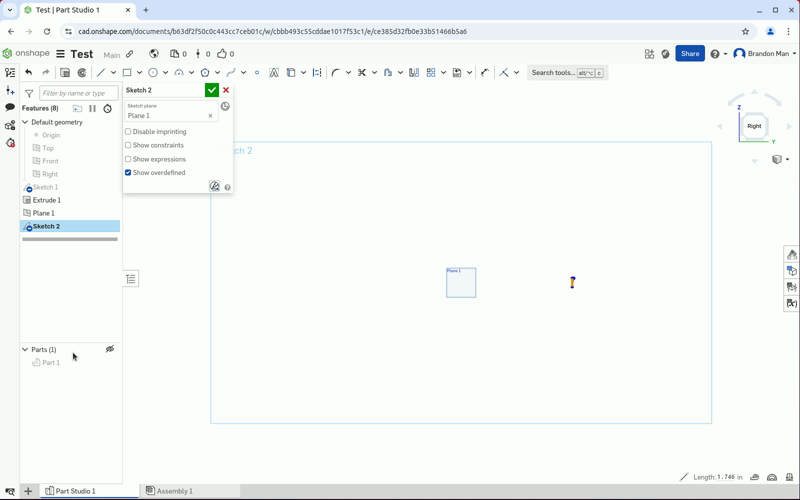
key(shift+e)
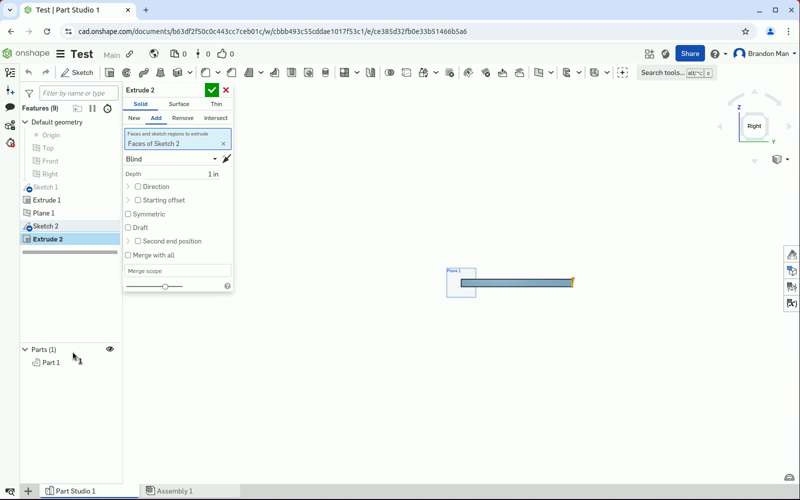
mouse_move(143, 106)
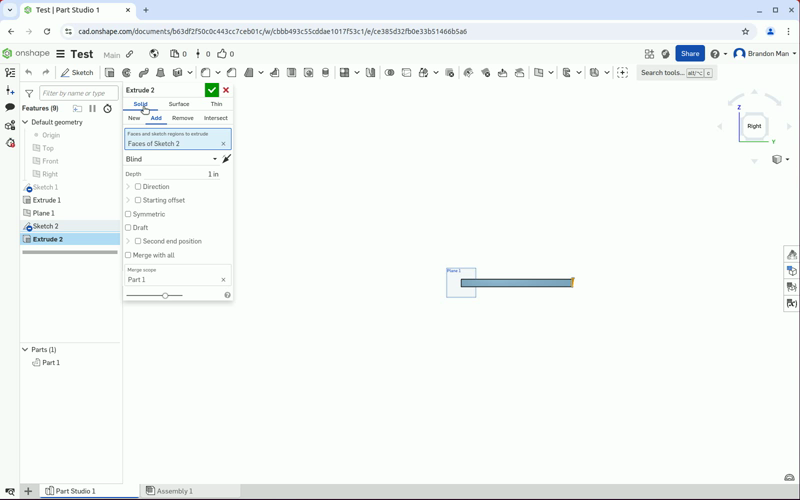
click(143, 106)
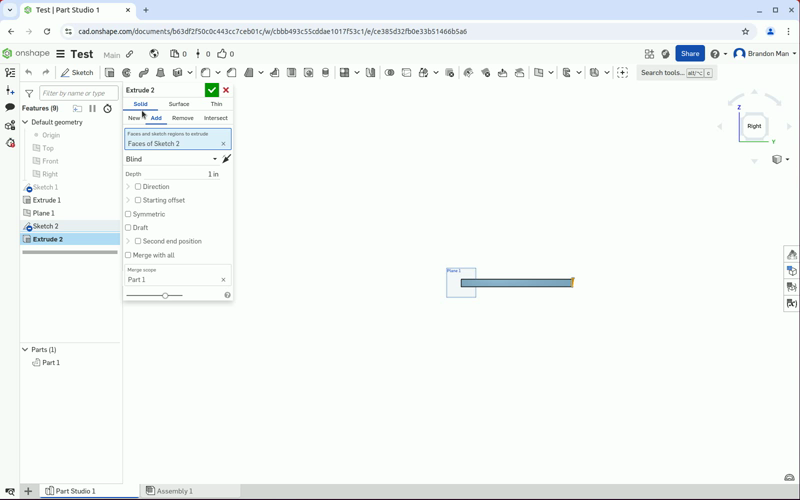
mouse_move(137, 120)
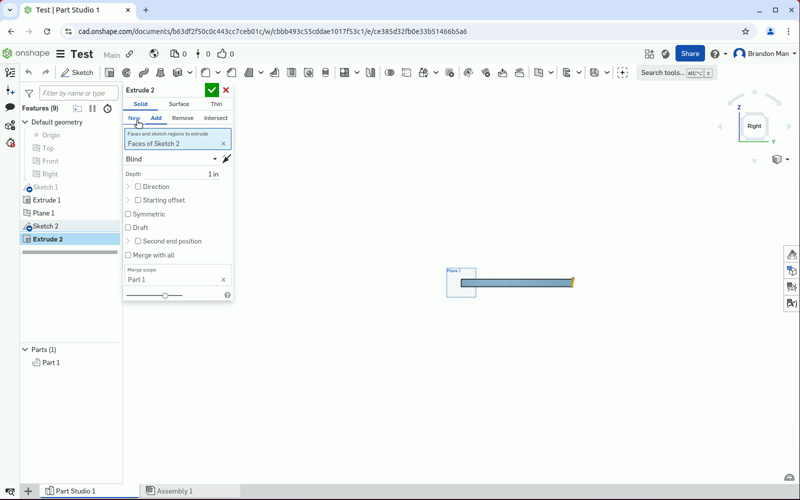
click(137, 120)
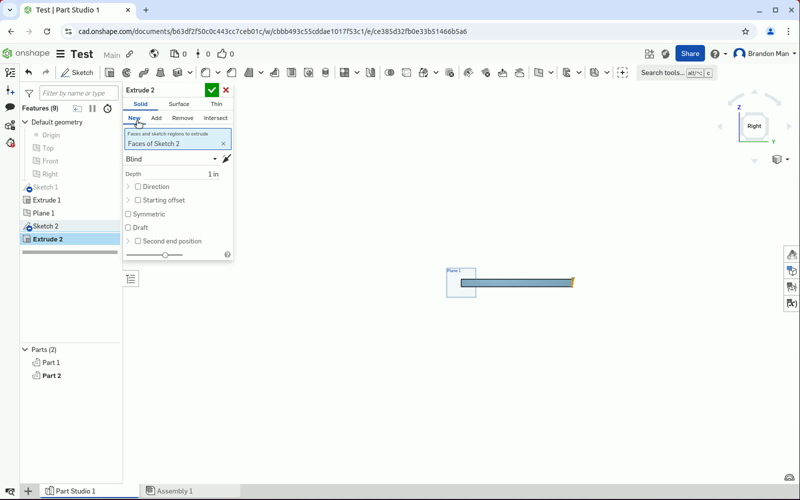
key(tab, 4)
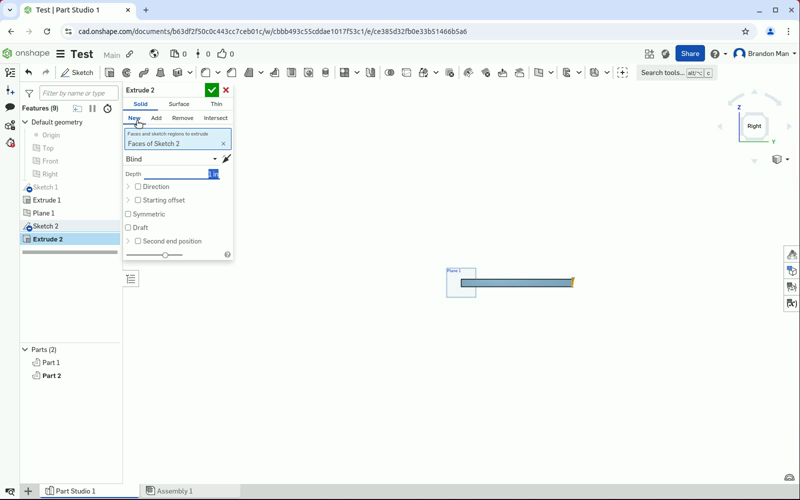
text(-3.129)
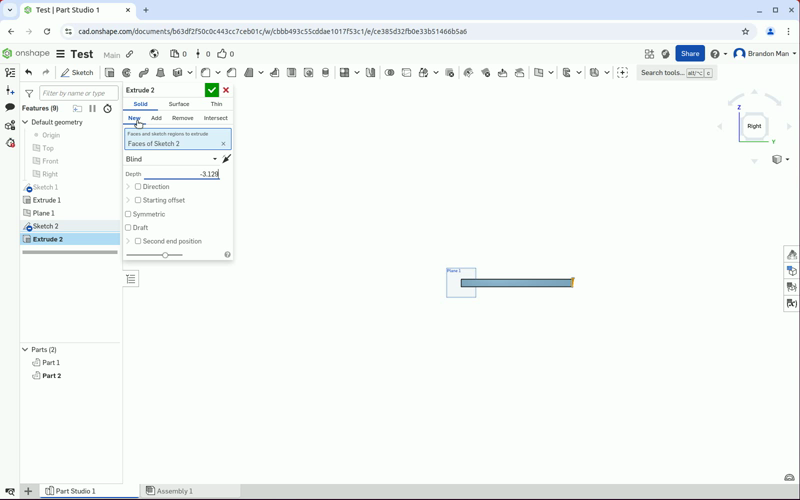
key(enter)
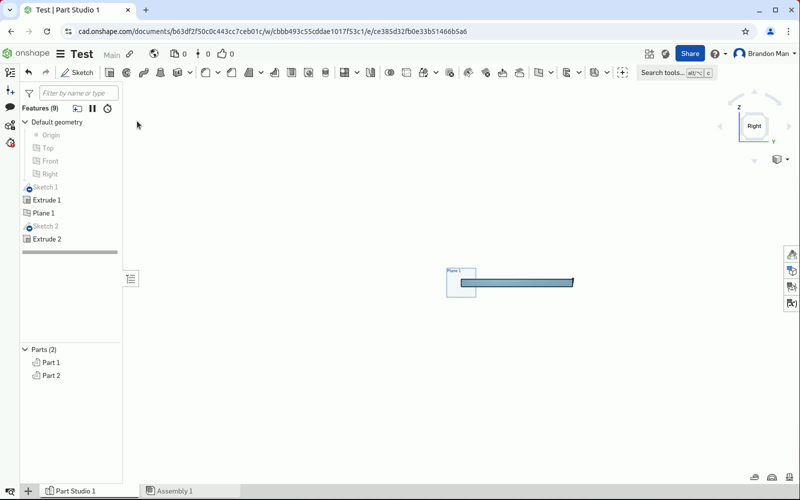
key(shift+h)
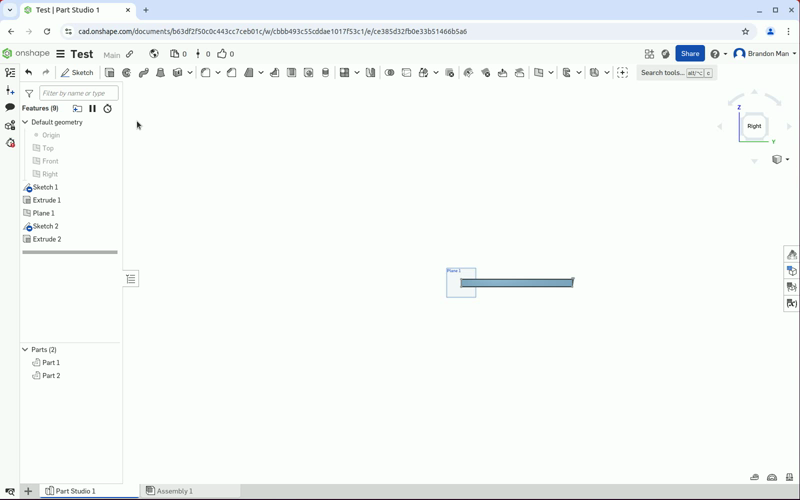
key(shift+h)
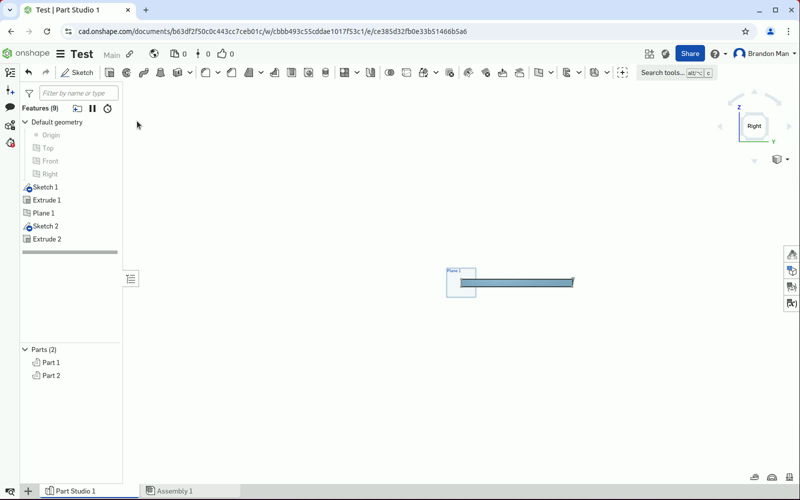
key(shift+7)
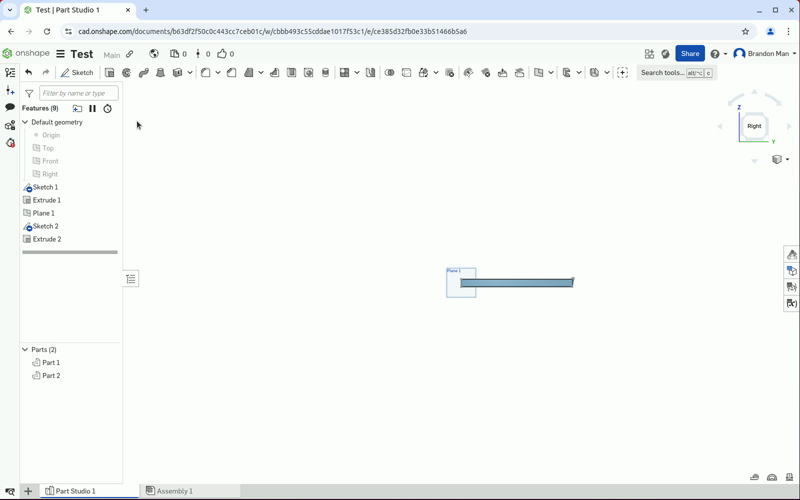
key(right, 2)
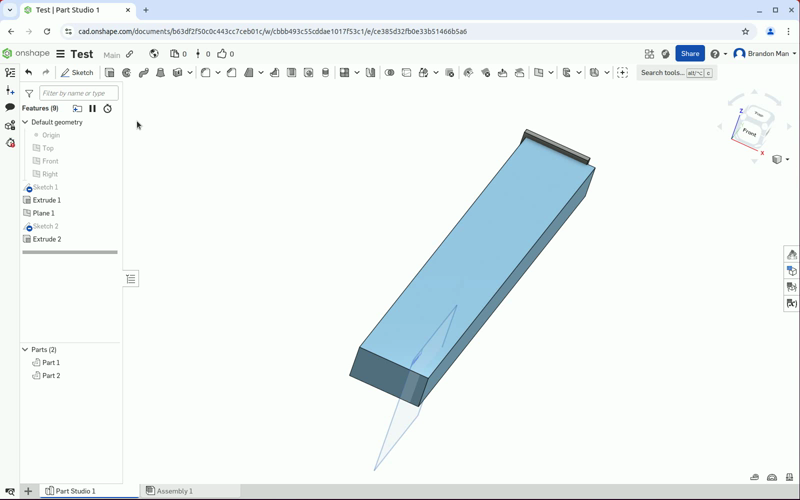
key(down, 2)
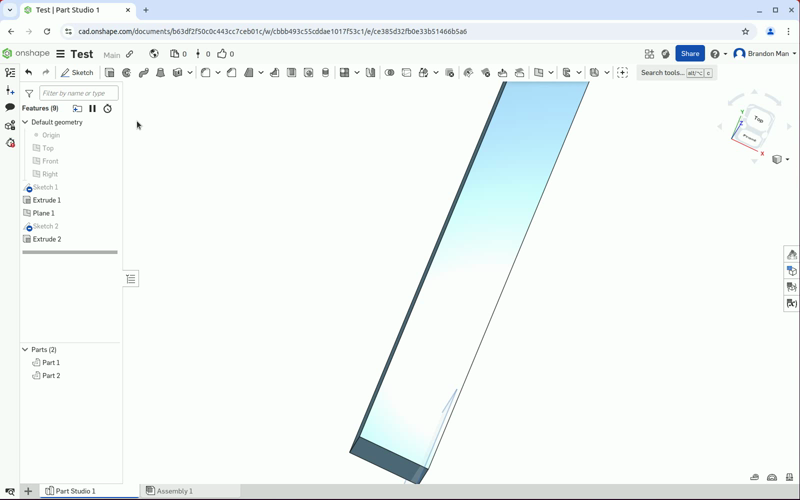
key(up, 2)
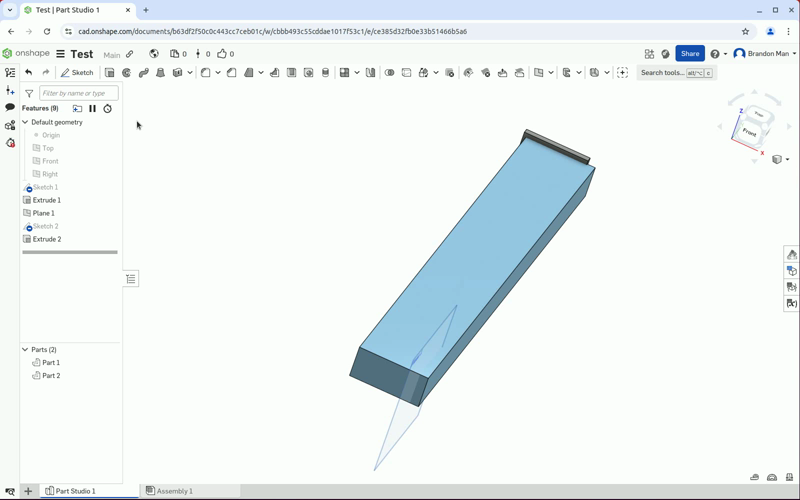
key(left, 2)
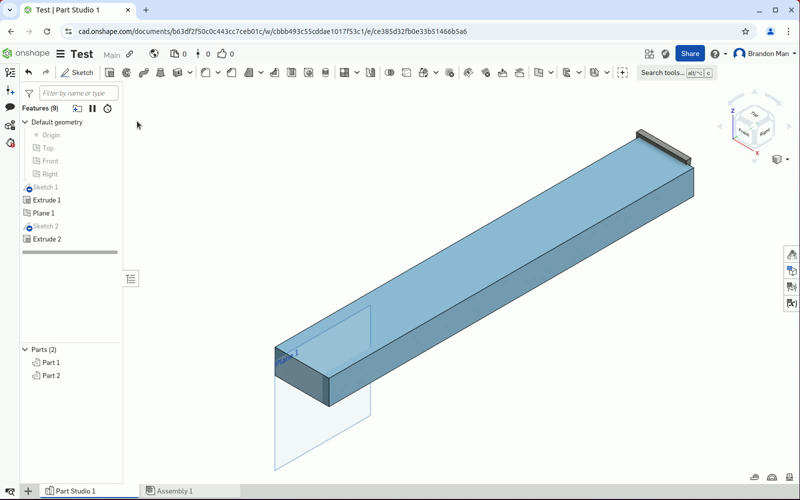
mouse_move(73, 189)
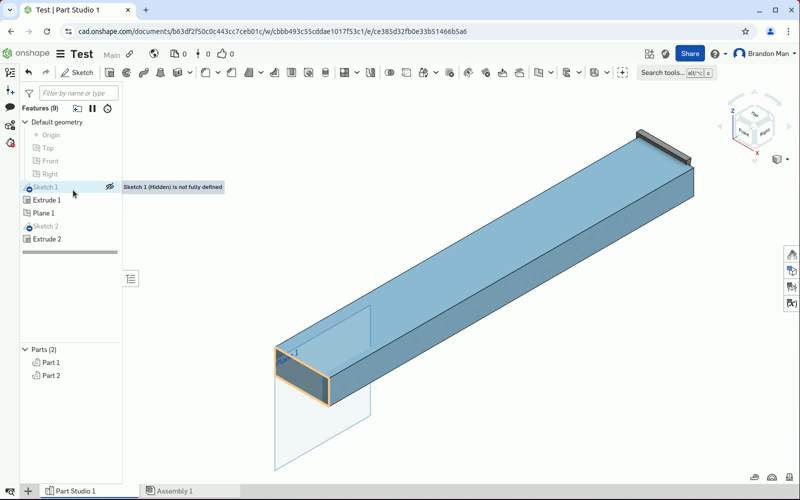
click(73, 189)